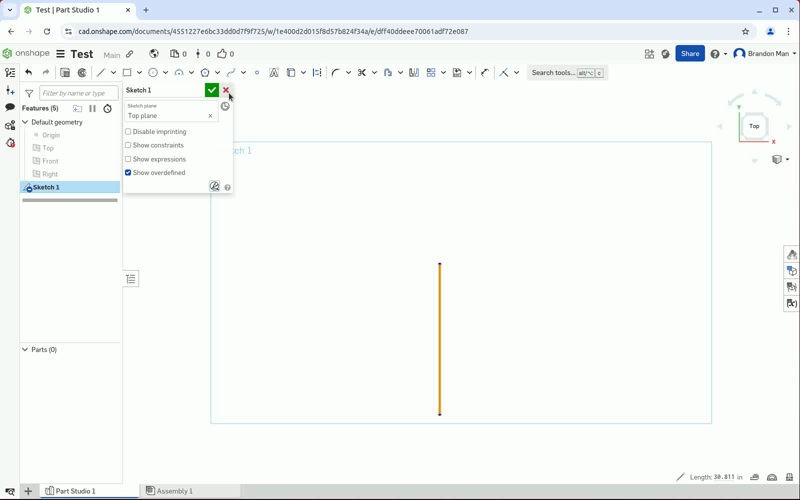
key(shift+h)
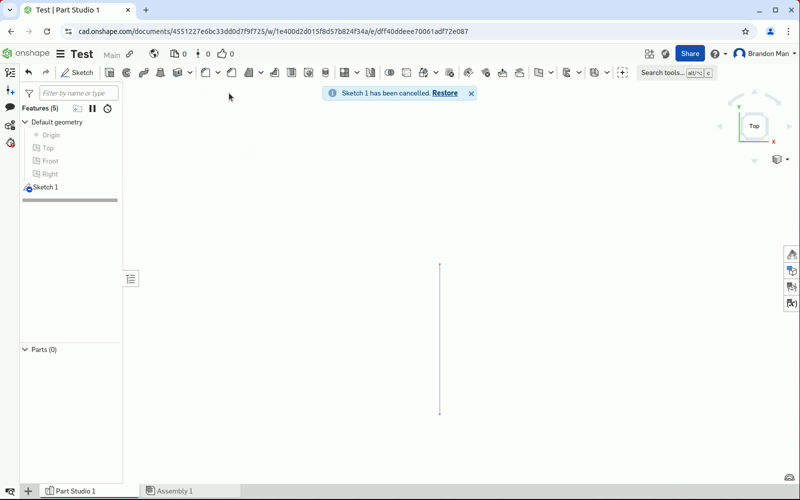
key(shift+s)
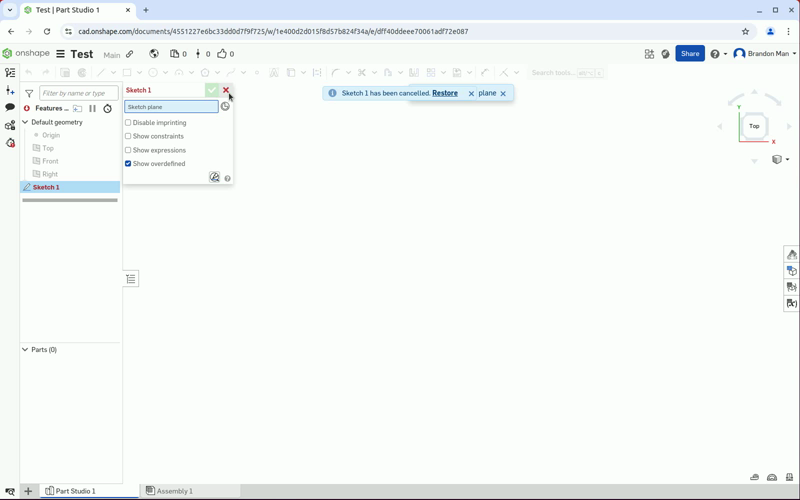
mouse_move(73, 150)
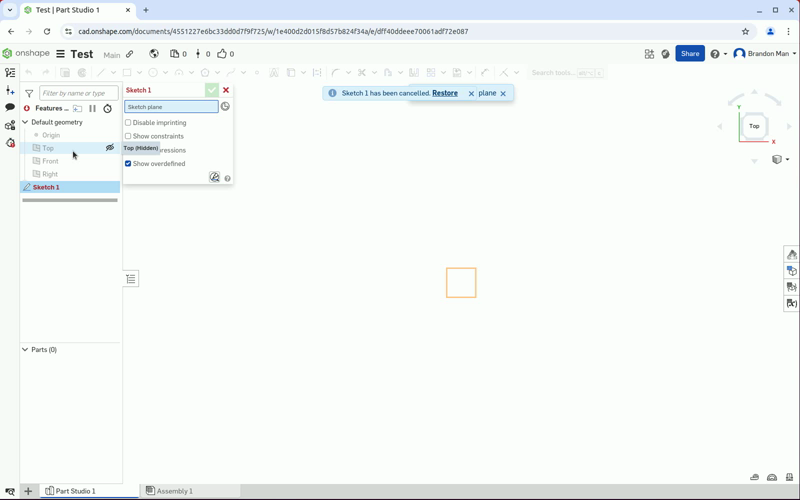
click(73, 150)
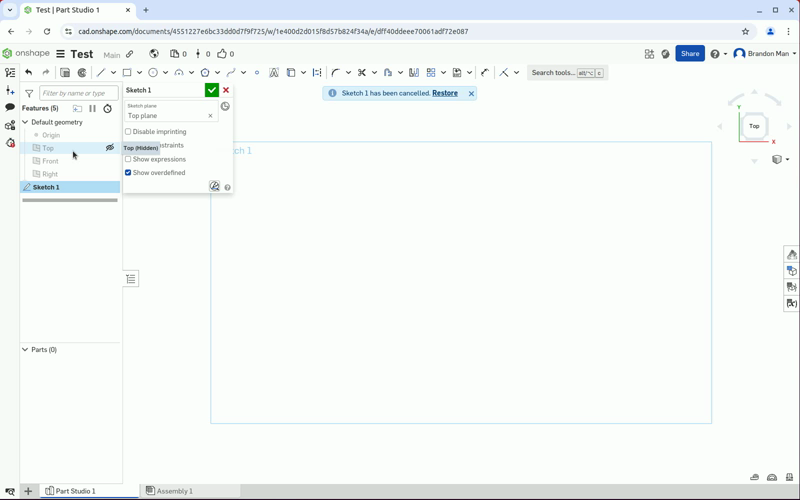
mouse_move(73, 352)
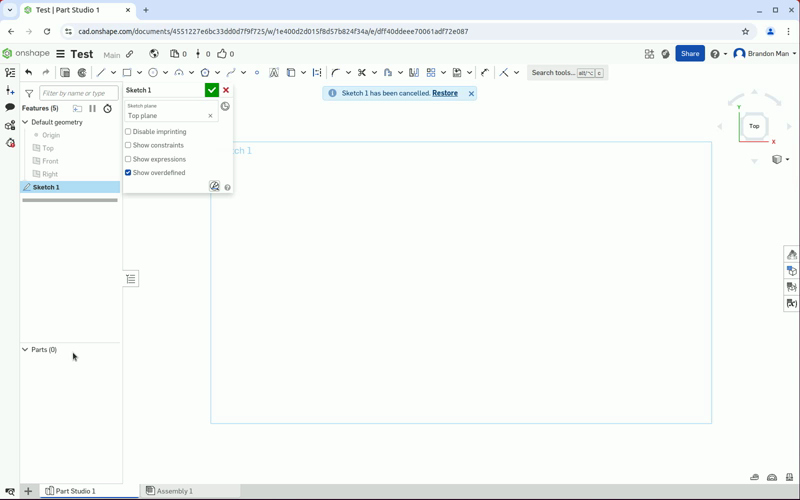
key(y)
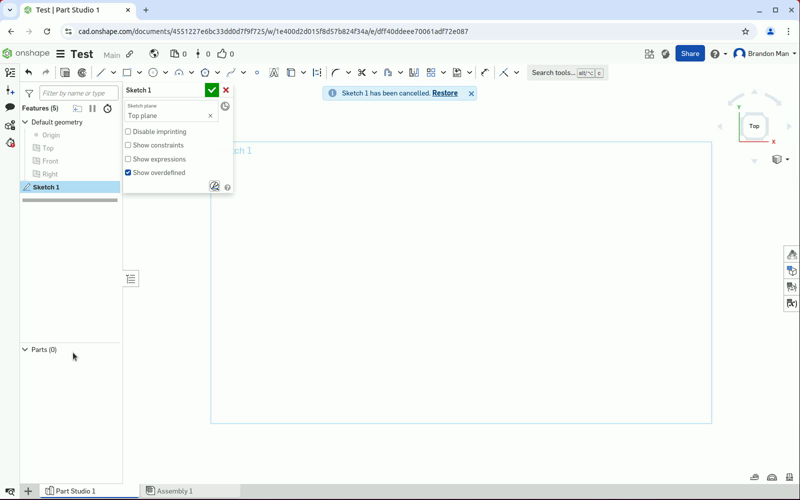
key(c)
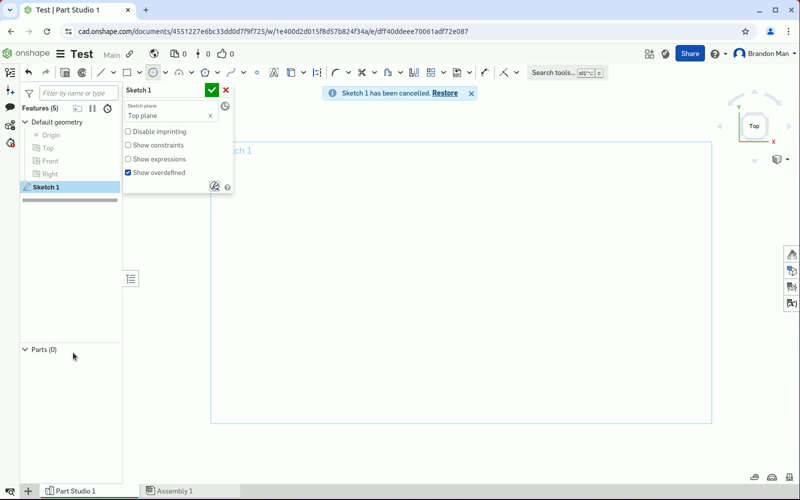
key_down(shift)
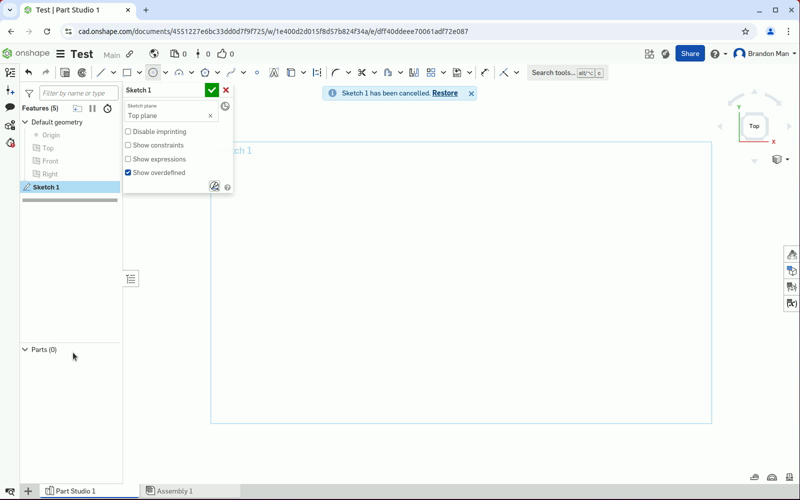
mouse_move(419, 282)
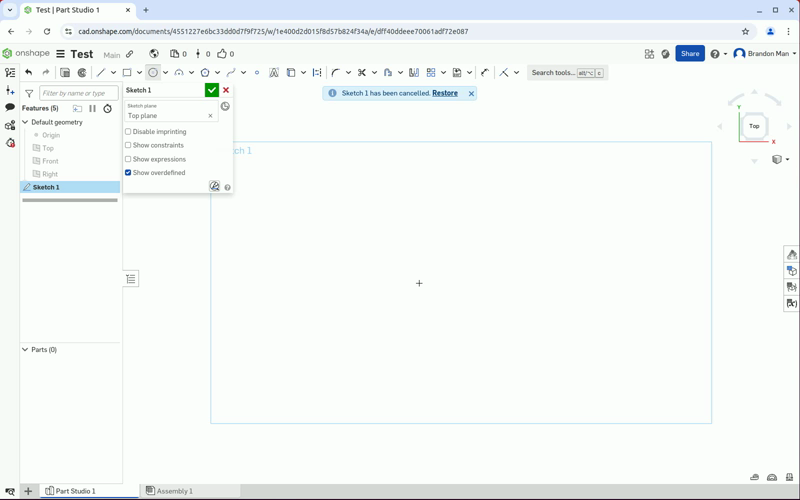
click(419, 282)
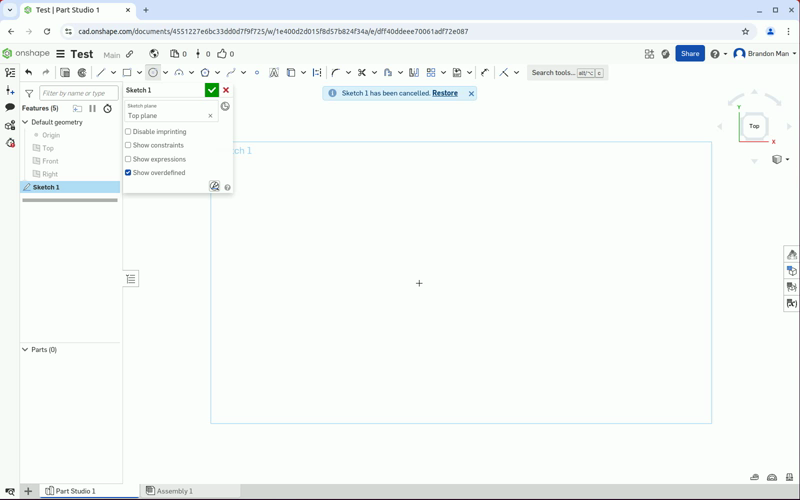
key_up(shift)
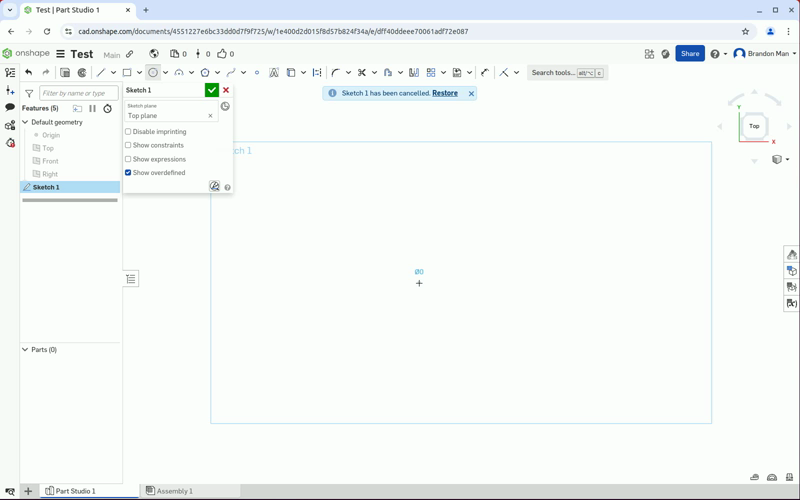
mouse_move(447, 282)
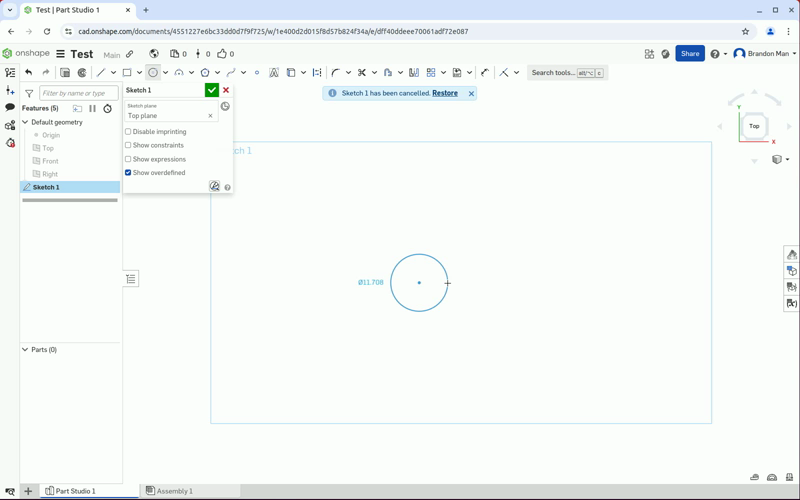
click(447, 282)
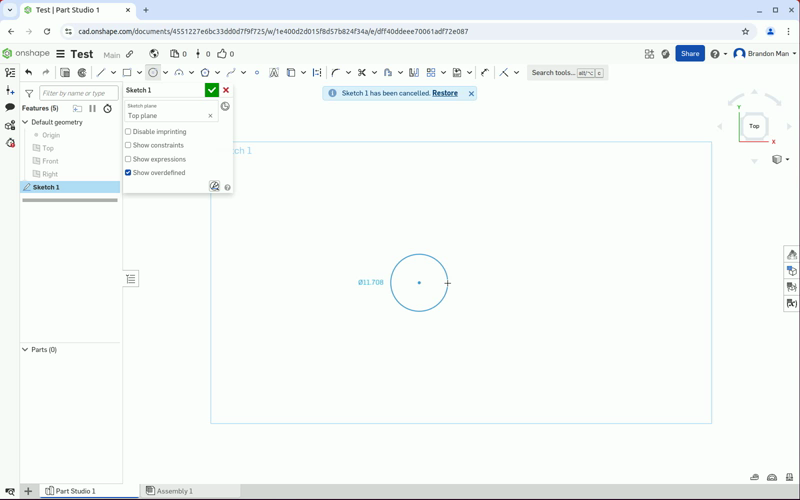
key(esc)
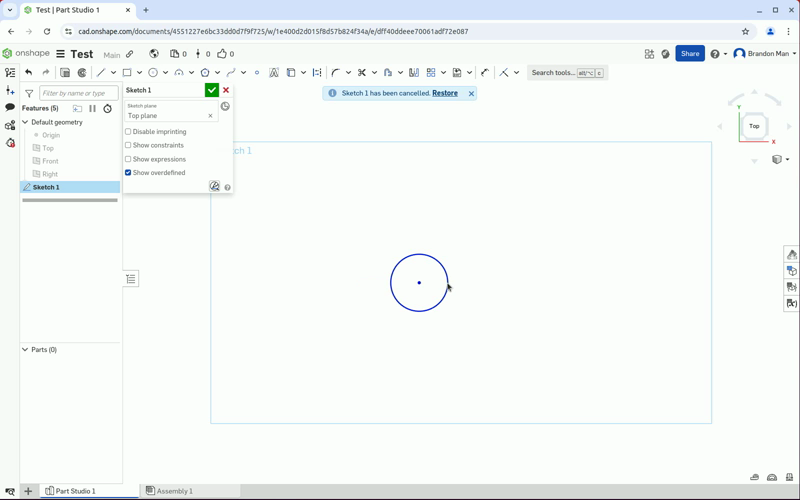
key(c)
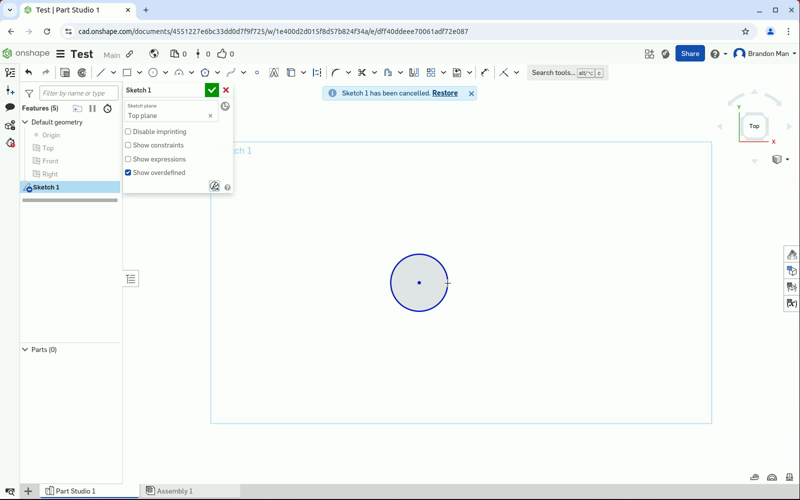
key_down(shift)
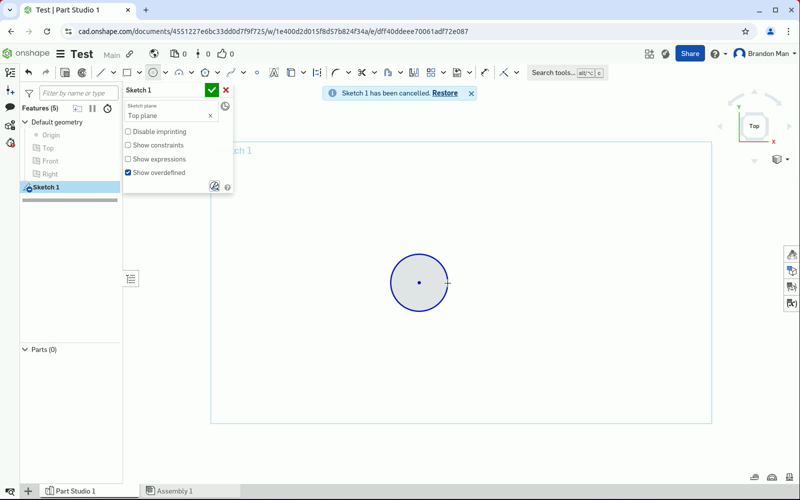
mouse_move(419, 282)
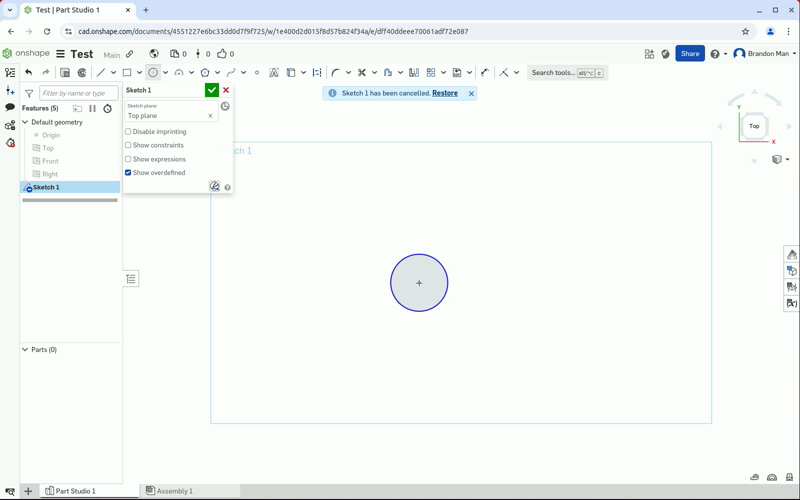
click(419, 282)
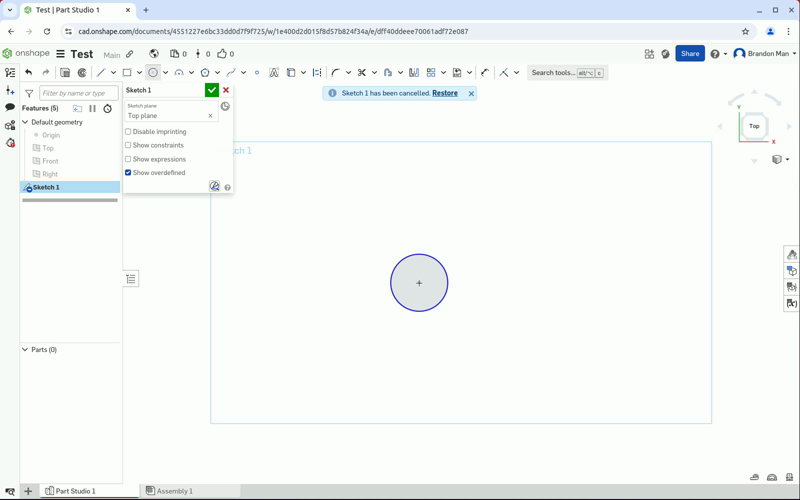
key_up(shift)
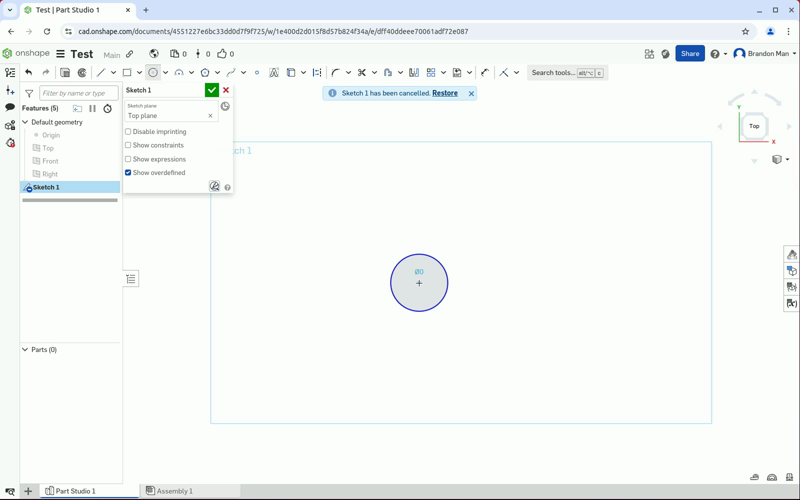
mouse_move(440, 282)
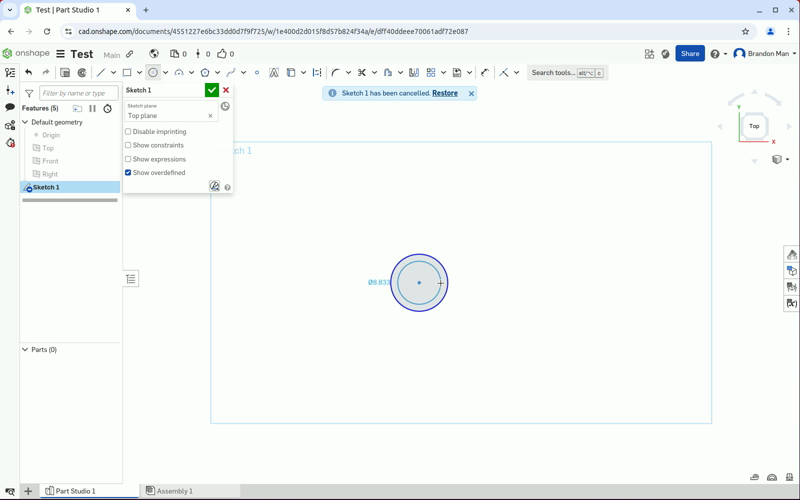
click(440, 282)
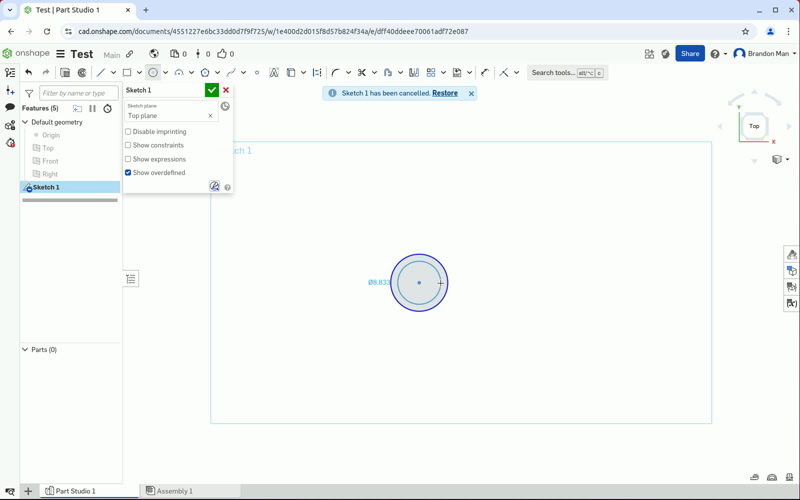
key(esc)
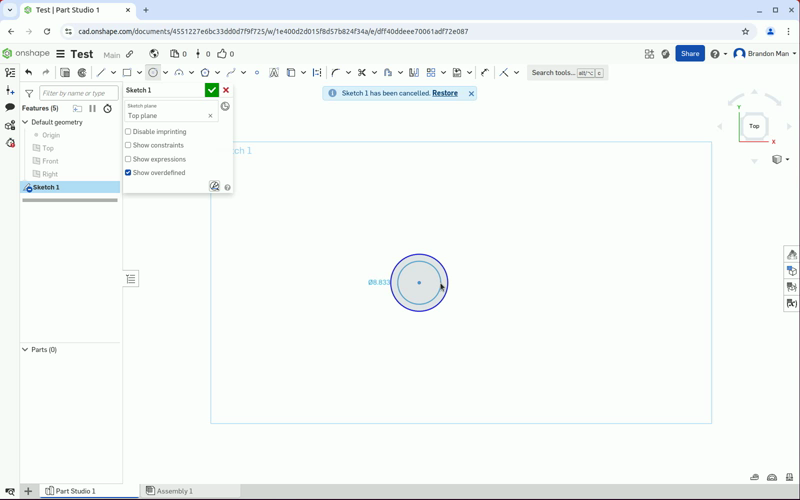
mouse_move(440, 274)
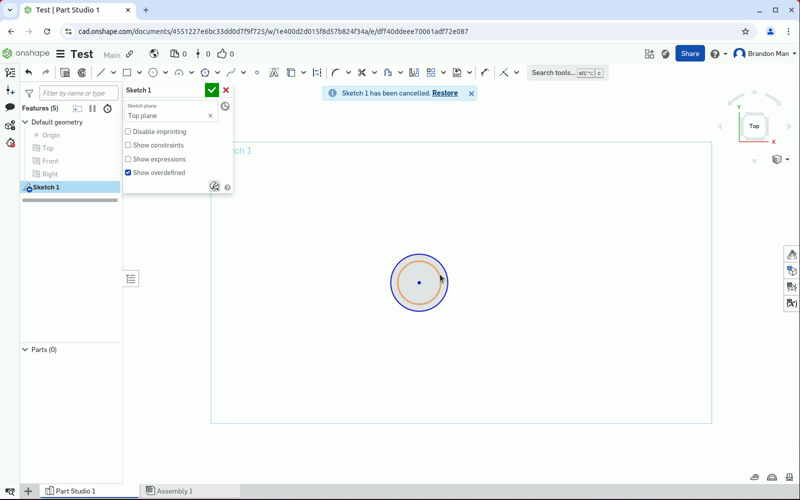
scroll(6)
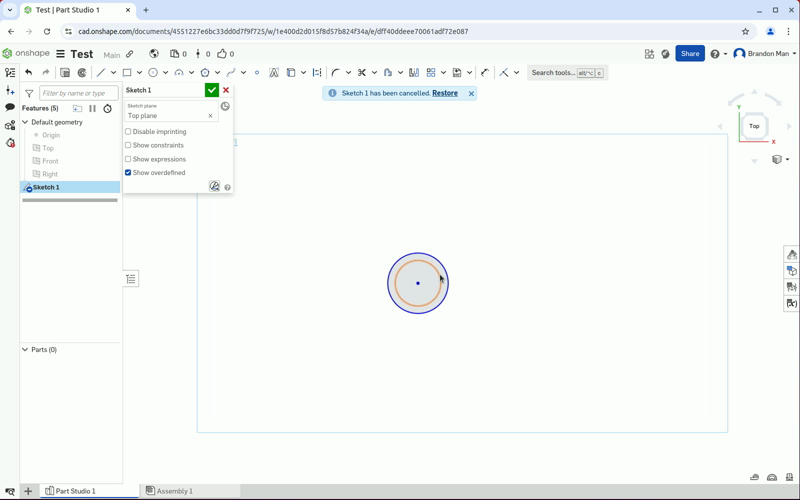
scroll(6)
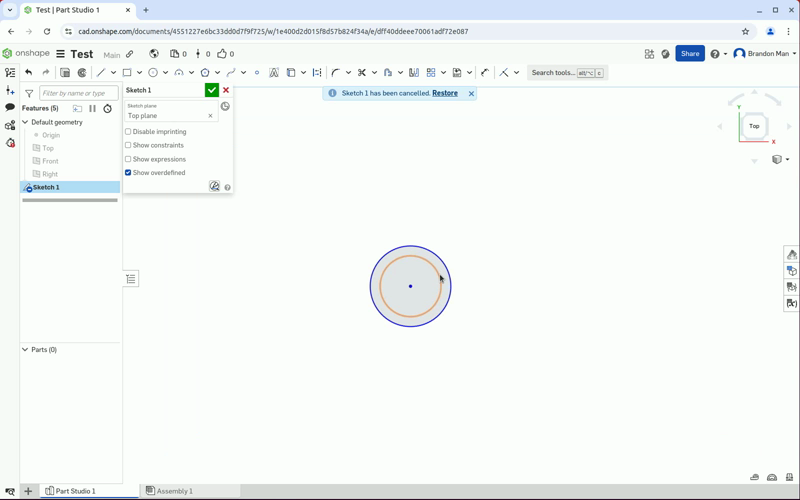
scroll(6)
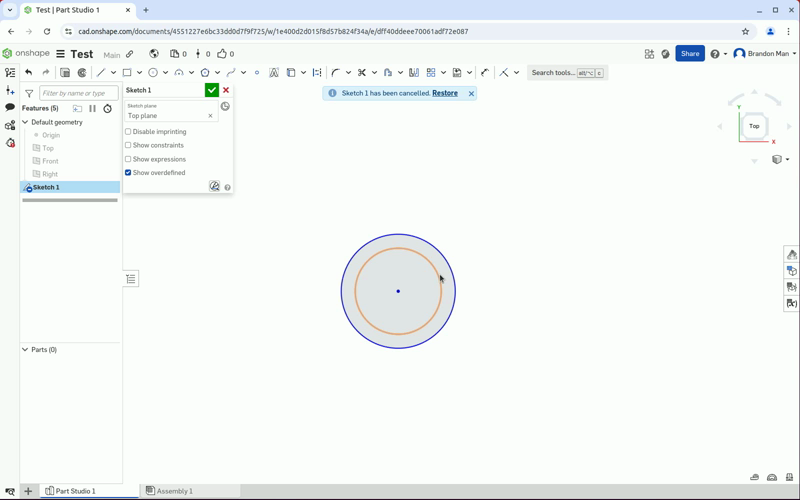
scroll(6)
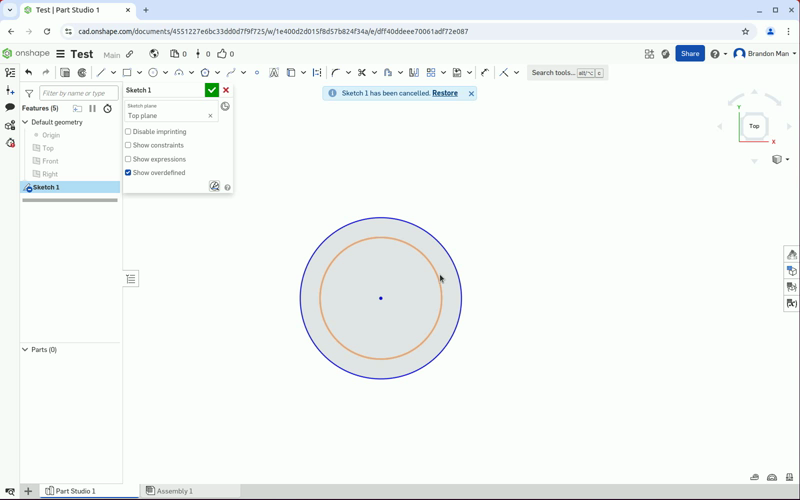
scroll(6)
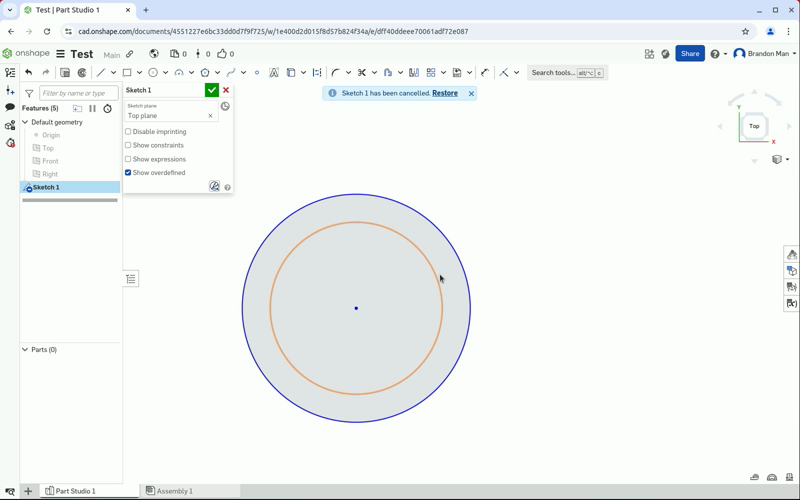
scroll(6)
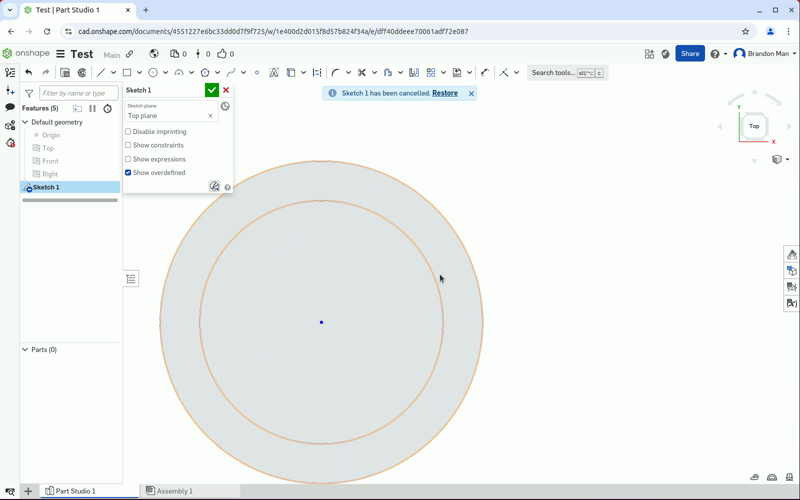
scroll(6)
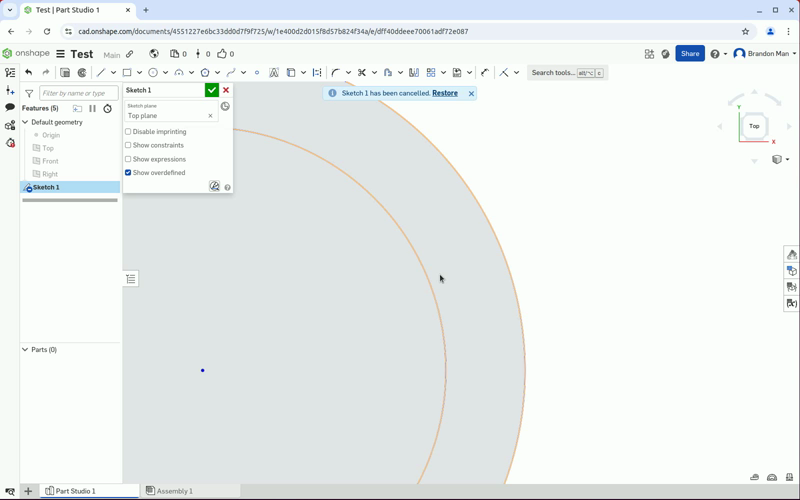
click(440, 274)
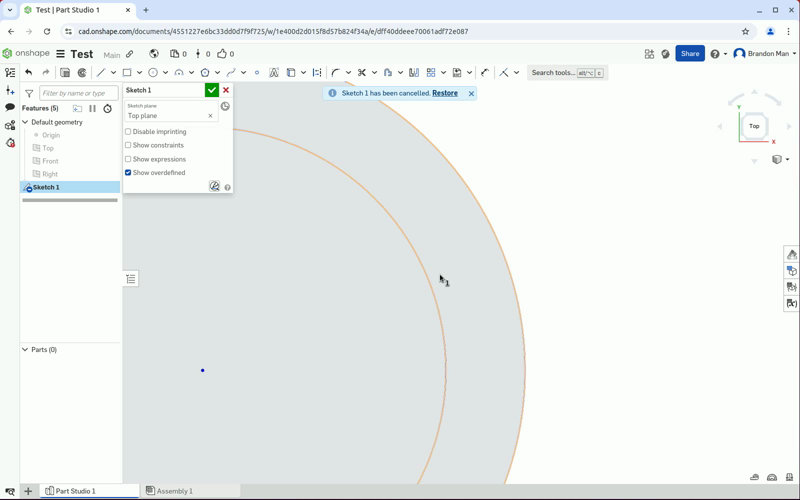
scroll(-6)
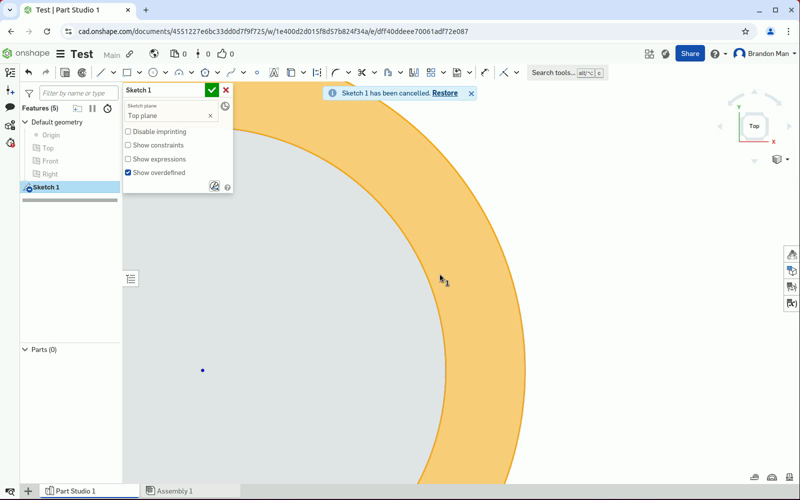
scroll(-6)
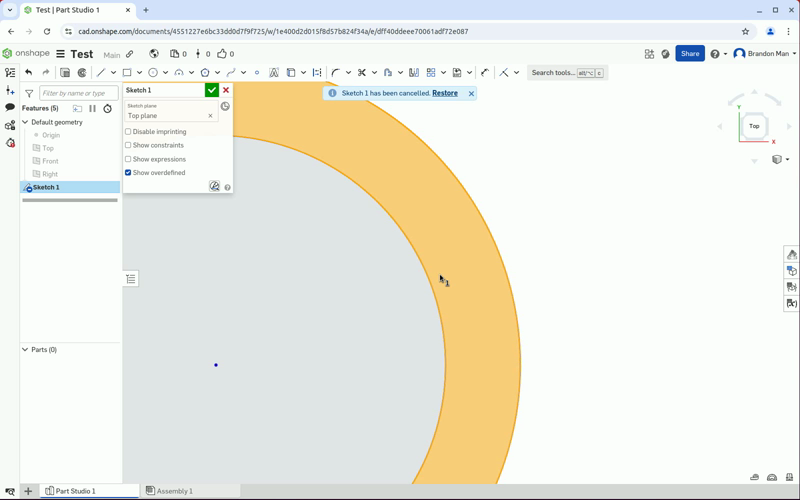
scroll(-6)
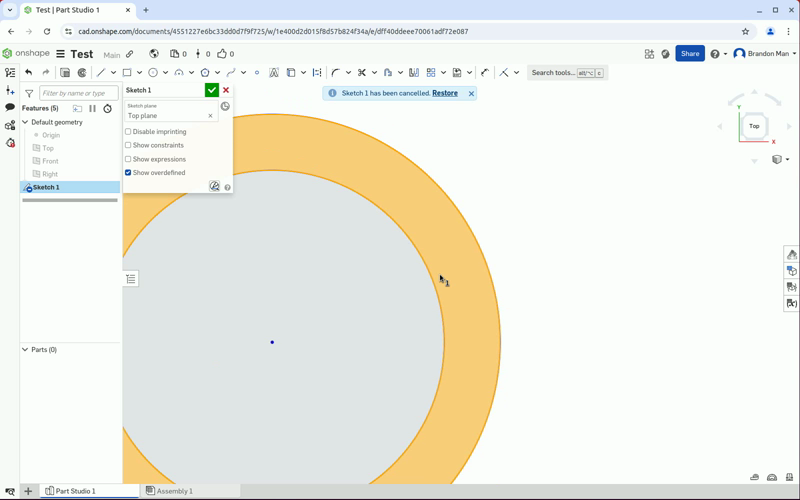
scroll(-6)
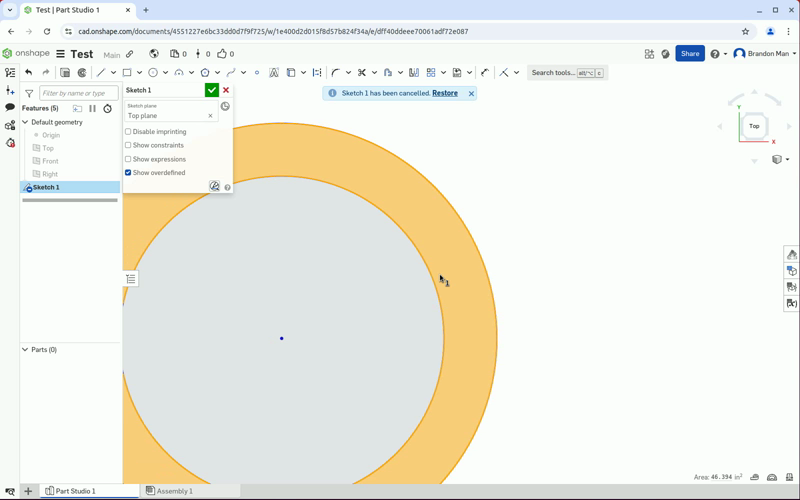
scroll(-6)
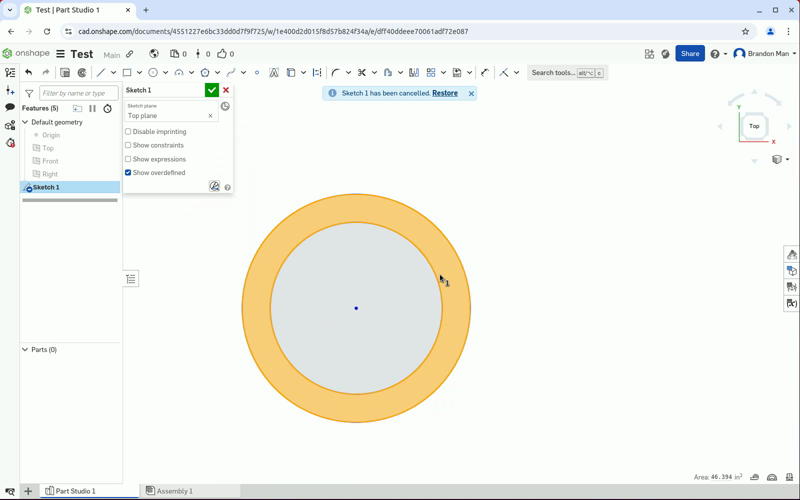
scroll(-6)
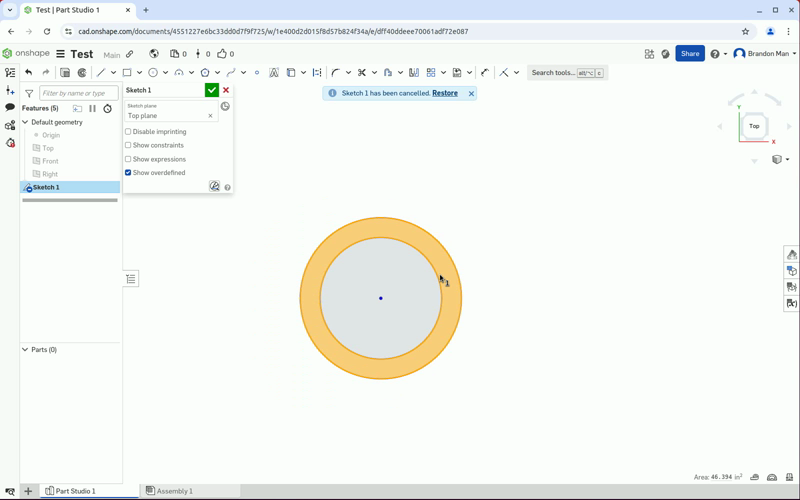
scroll(-6)
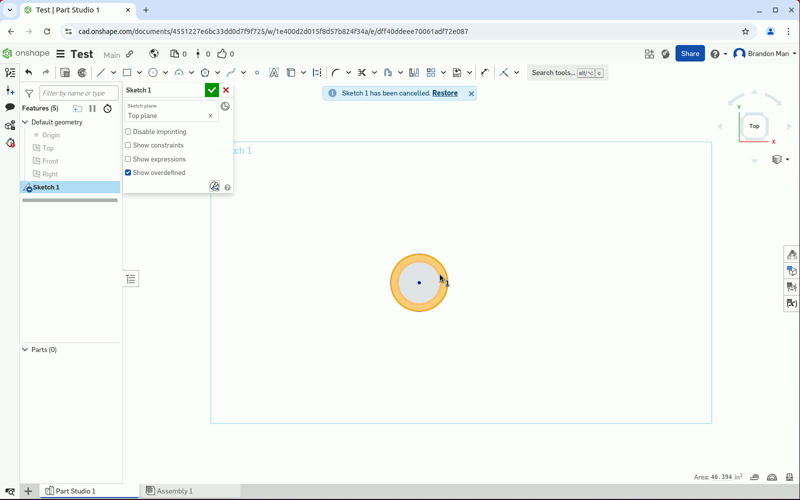
mouse_move(73, 352)
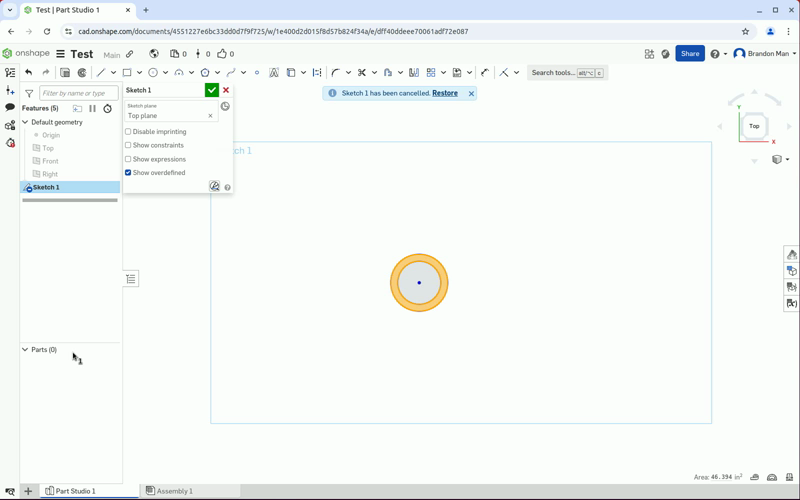
key(shift+y)
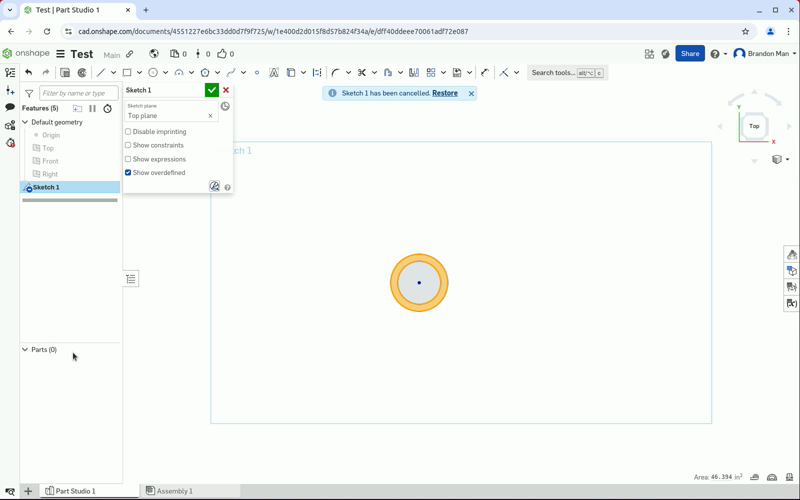
key(shift+e)
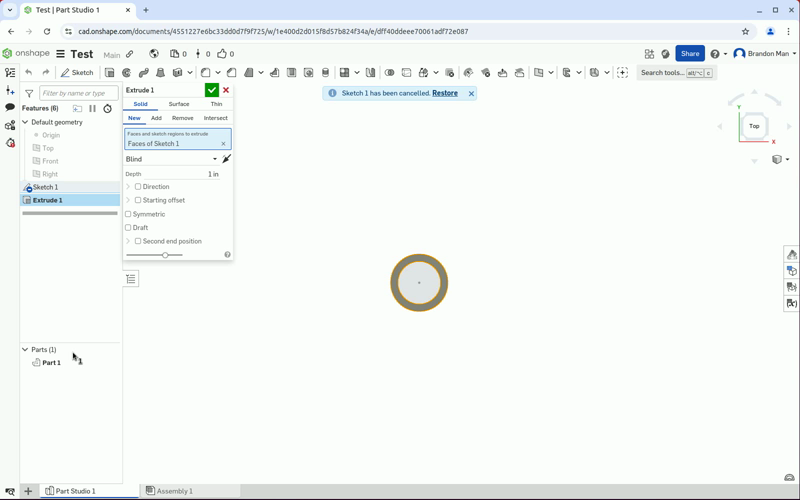
mouse_move(143, 106)
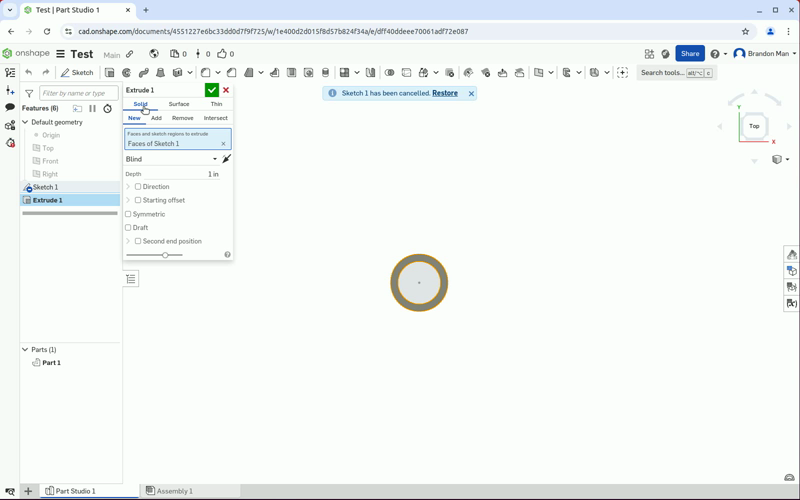
click(143, 106)
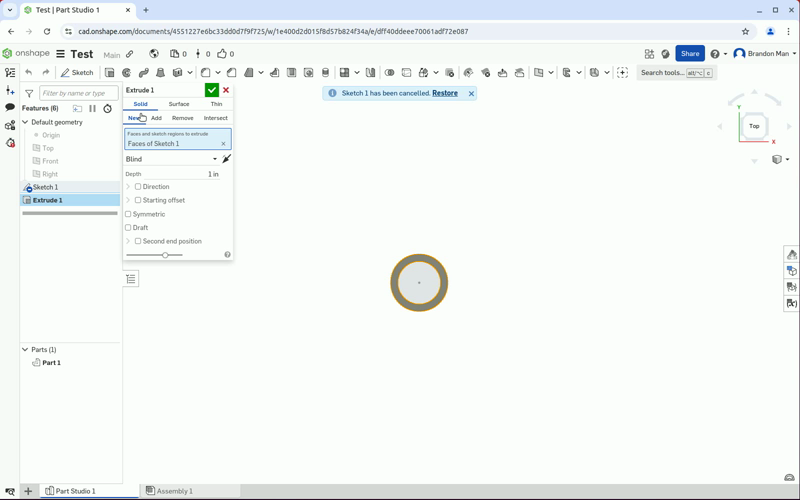
mouse_move(137, 120)
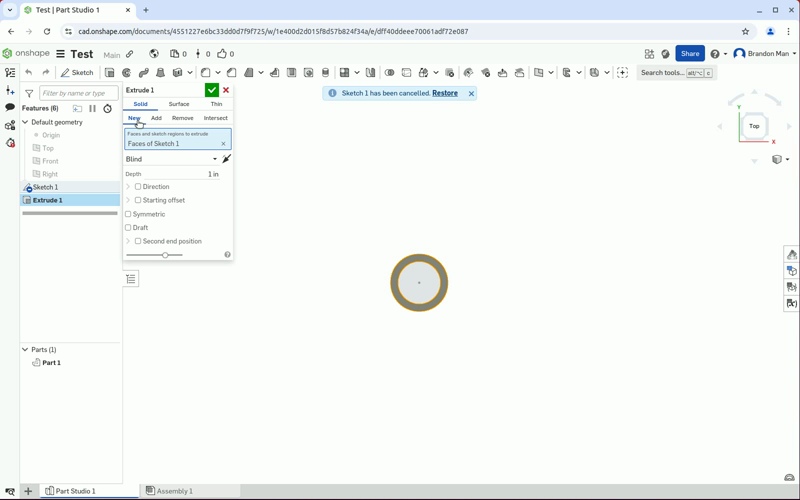
click(137, 120)
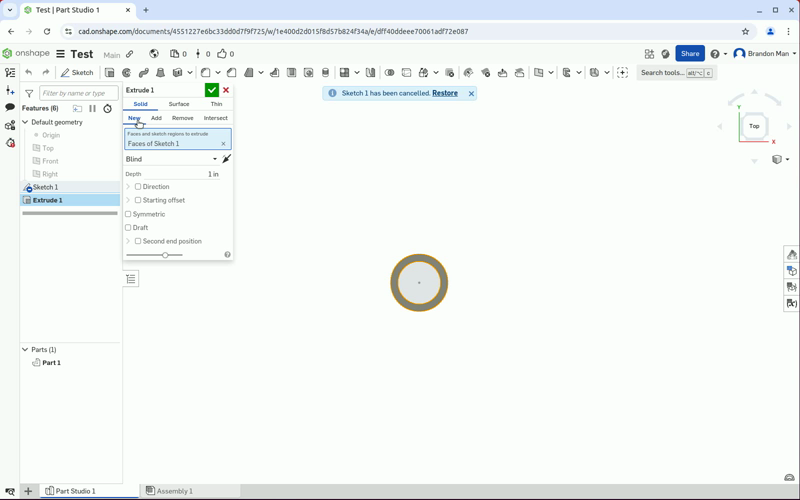
key(tab, 4)
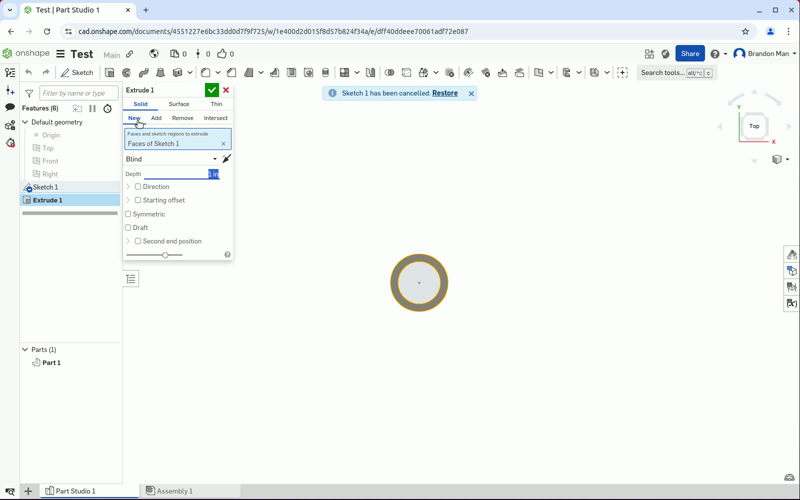
text(8.666)
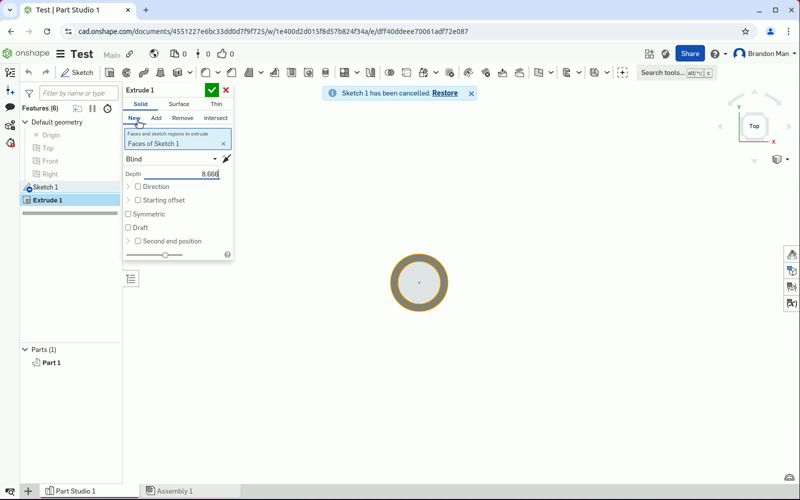
key(enter)
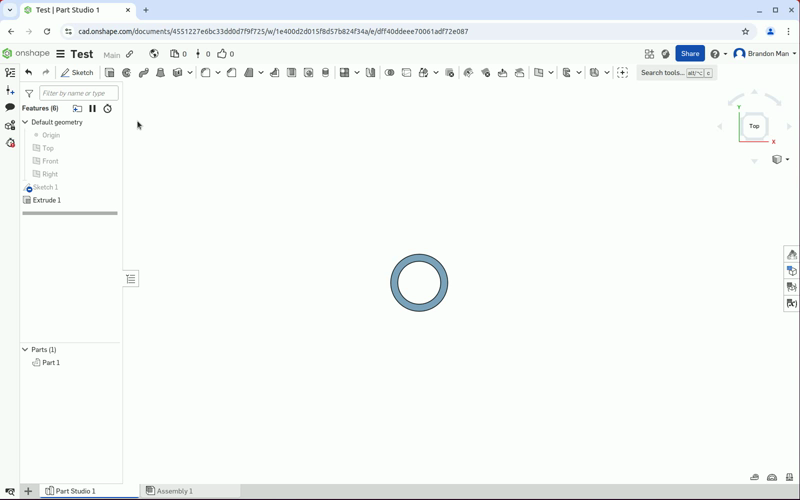
key(shift+h)
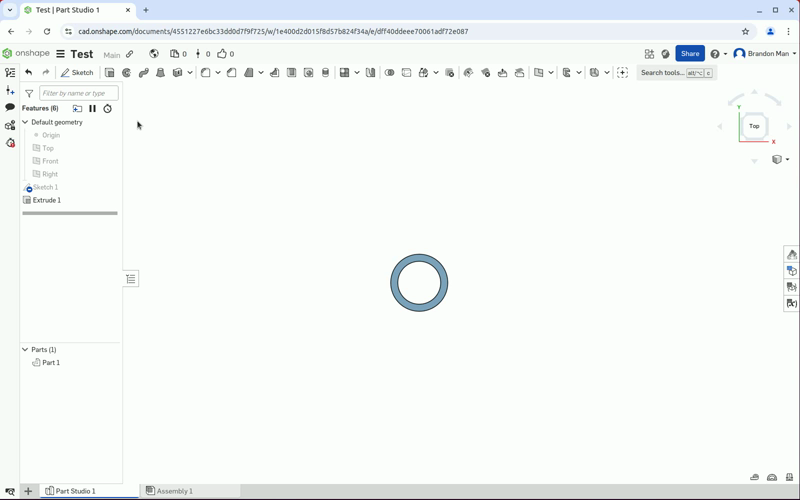
key(shift+h)
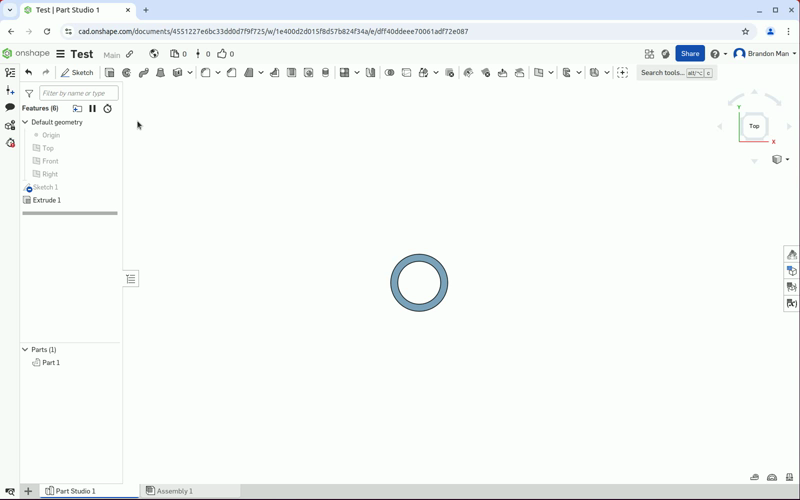
mouse_move(73, 189)
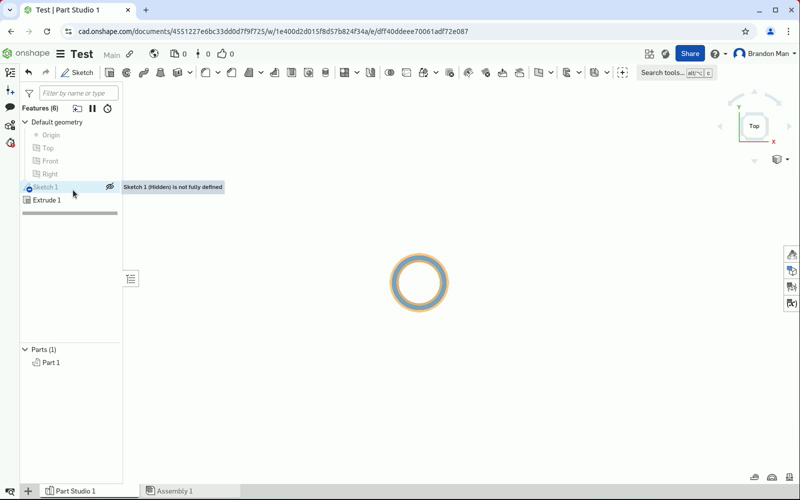
click(73, 189)
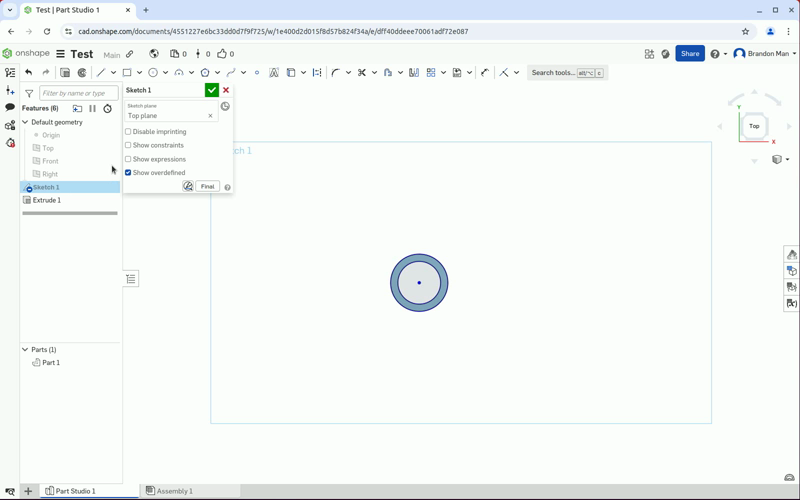
mouse_move(229, 92)
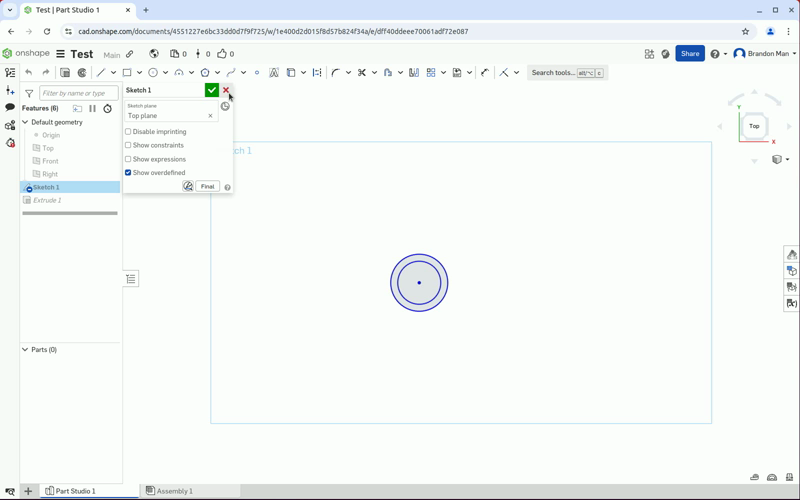
click(229, 92)
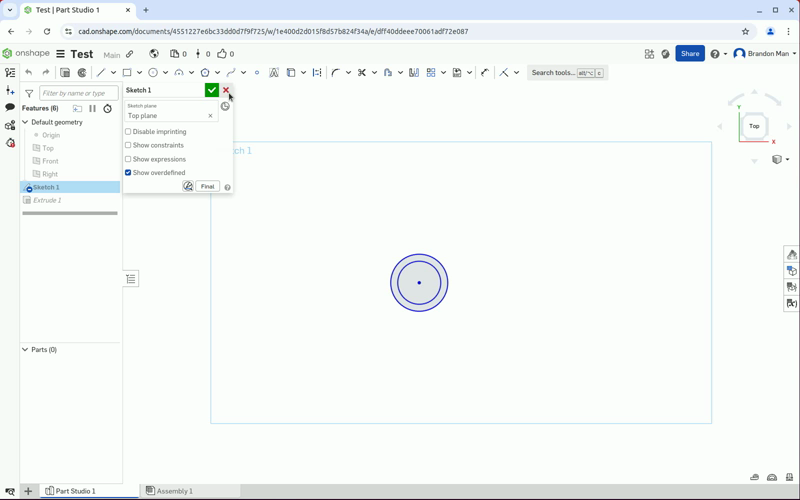
key(shift+s)
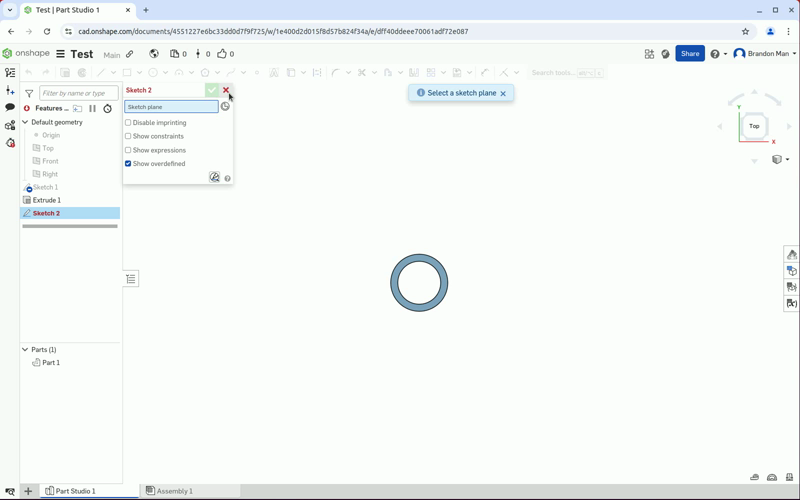
mouse_move(73, 150)
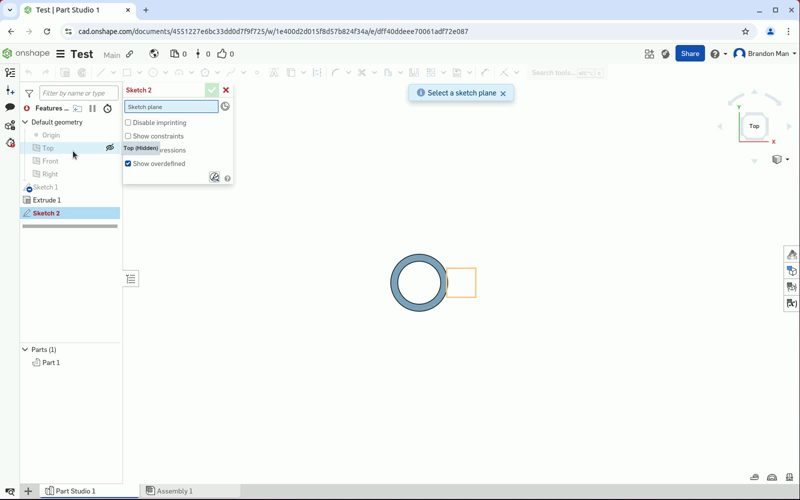
click(73, 150)
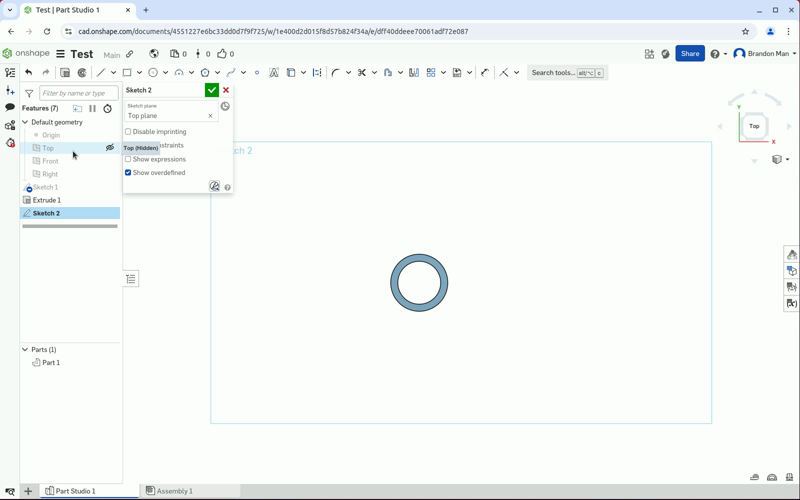
mouse_move(73, 352)
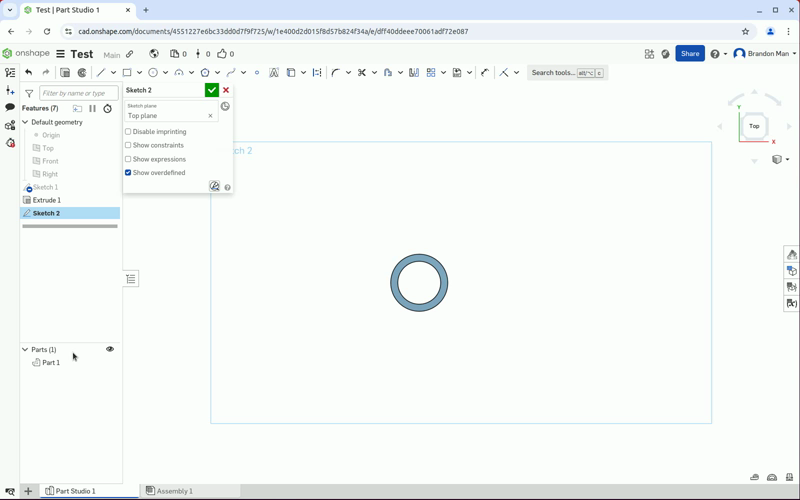
key(y)
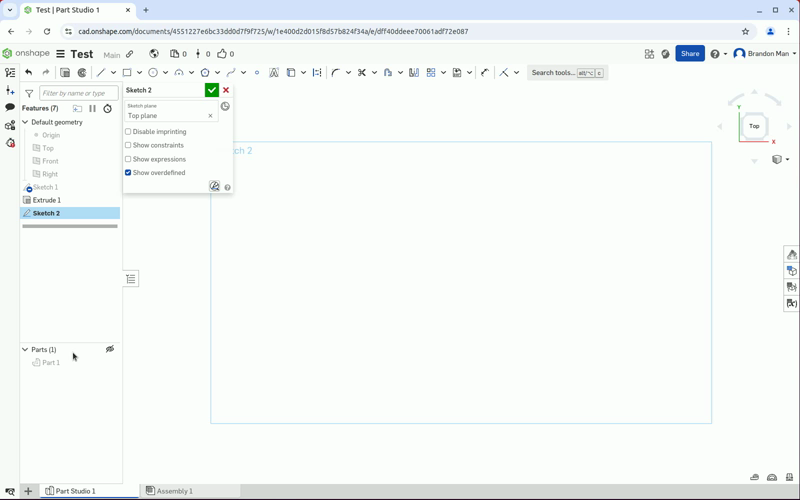
key(l)
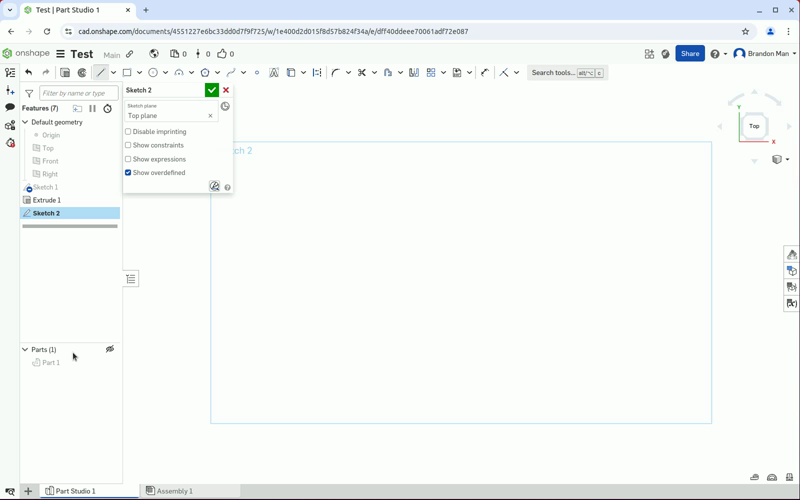
key_down(shift)
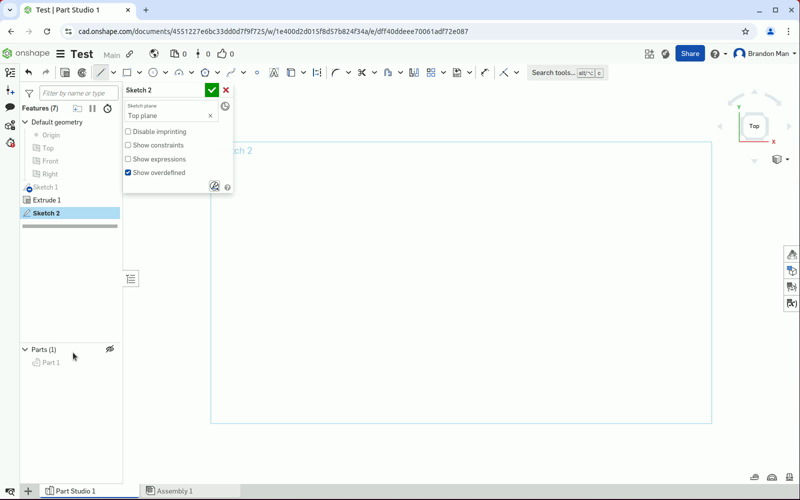
mouse_move(420, 311)
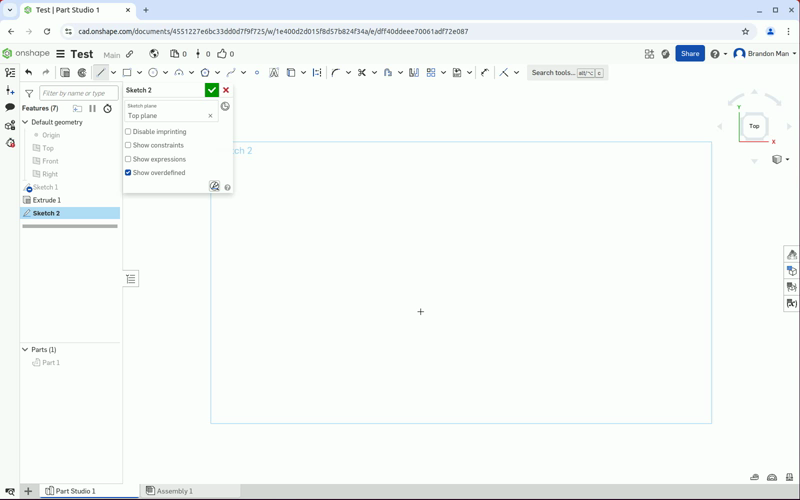
click(420, 311)
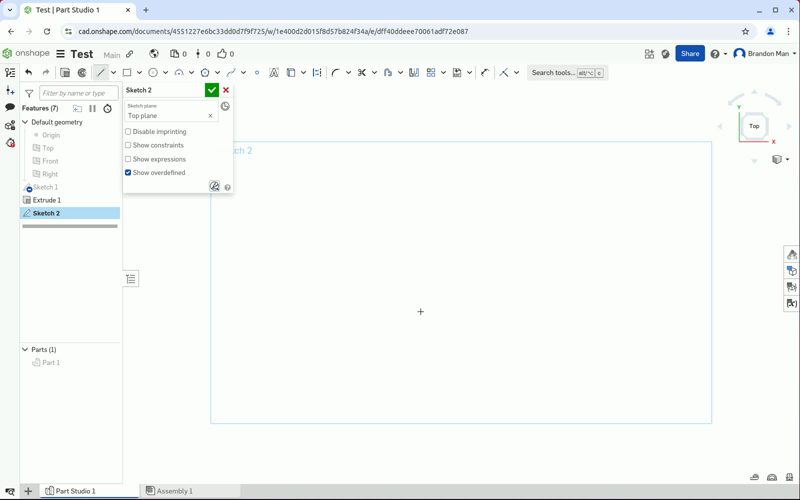
key_up(shift)
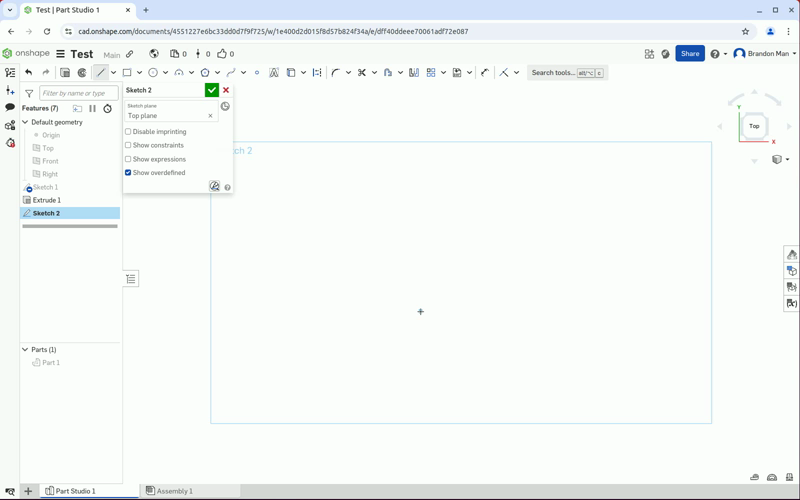
key_down(shift)
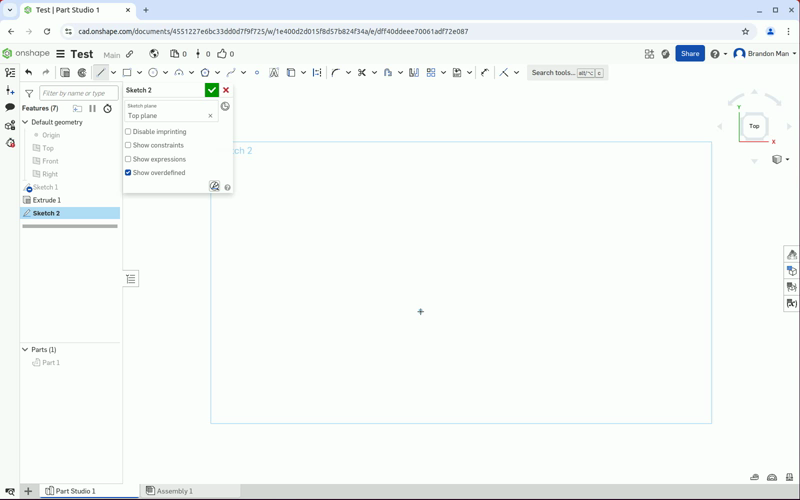
mouse_move(560, 296)
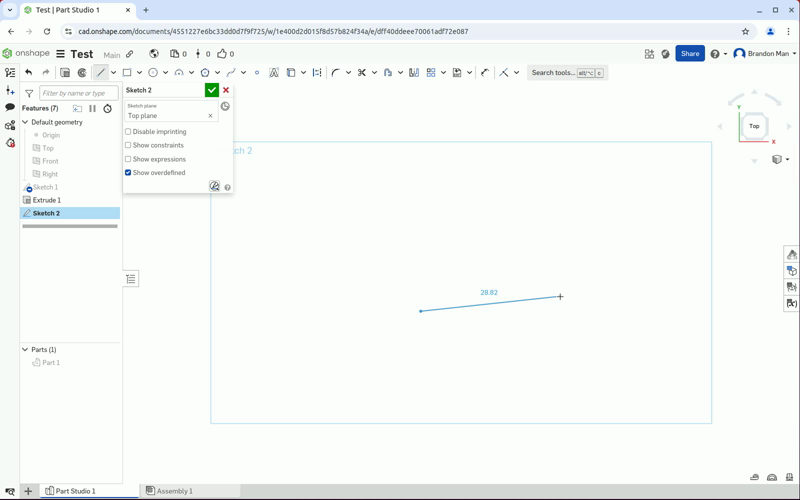
click(560, 296)
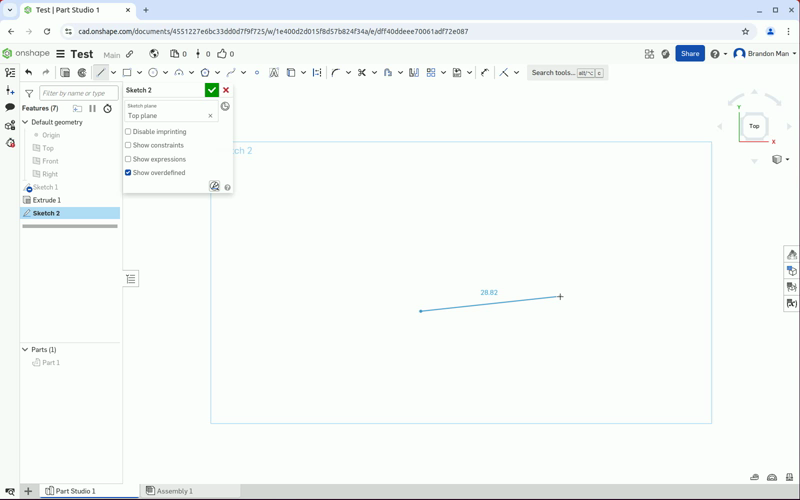
key_up(shift)
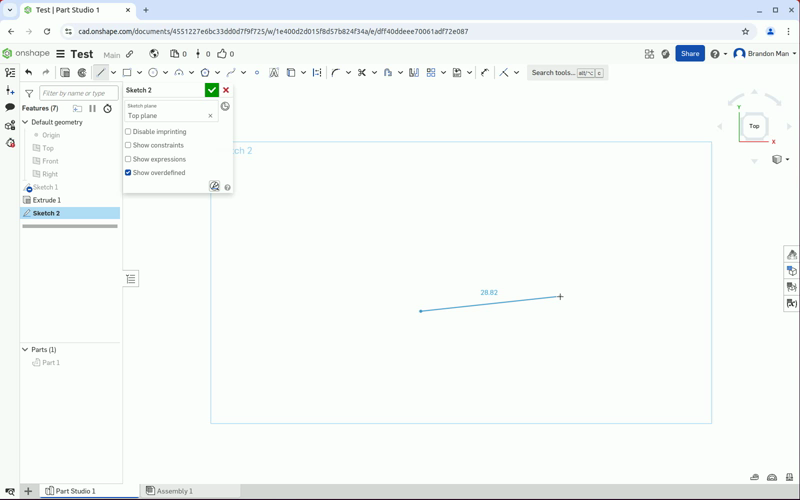
key(esc)
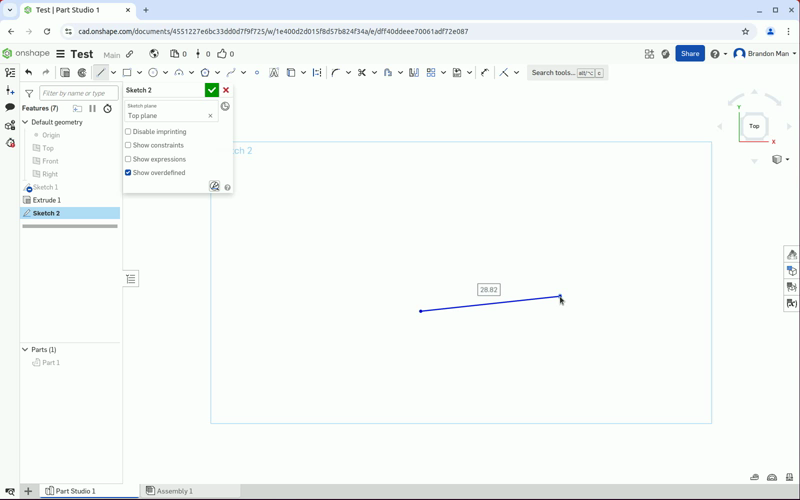
key(a)
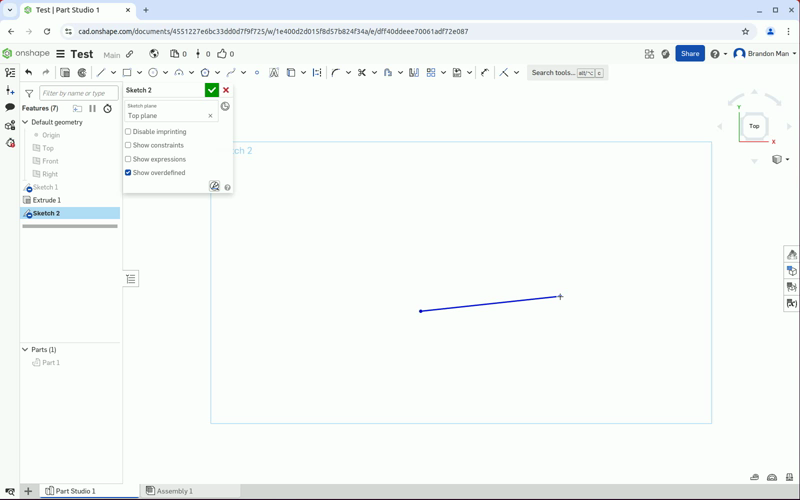
mouse_move(560, 296)
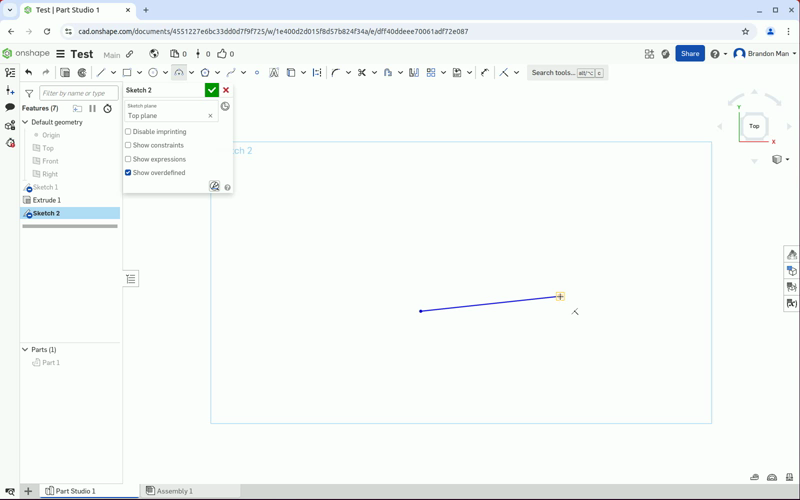
click(560, 296)
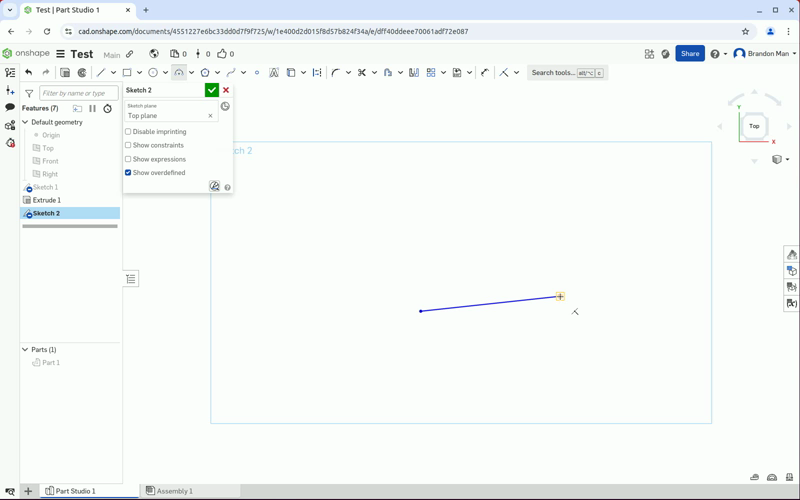
key_down(shift)
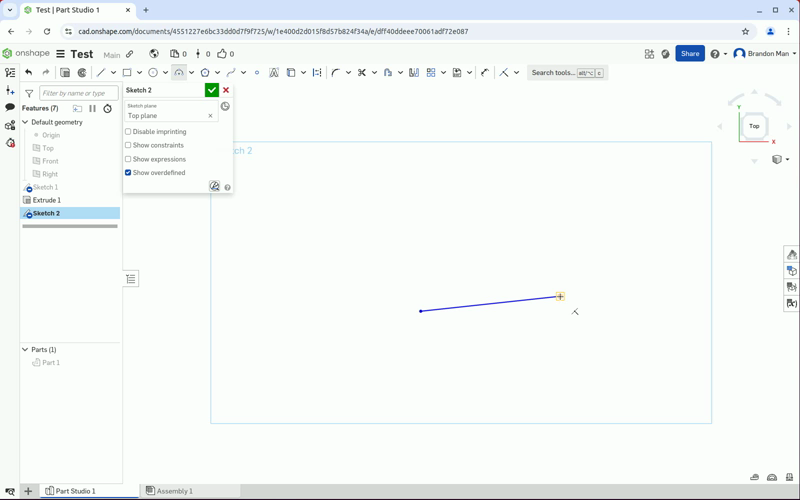
mouse_move(560, 268)
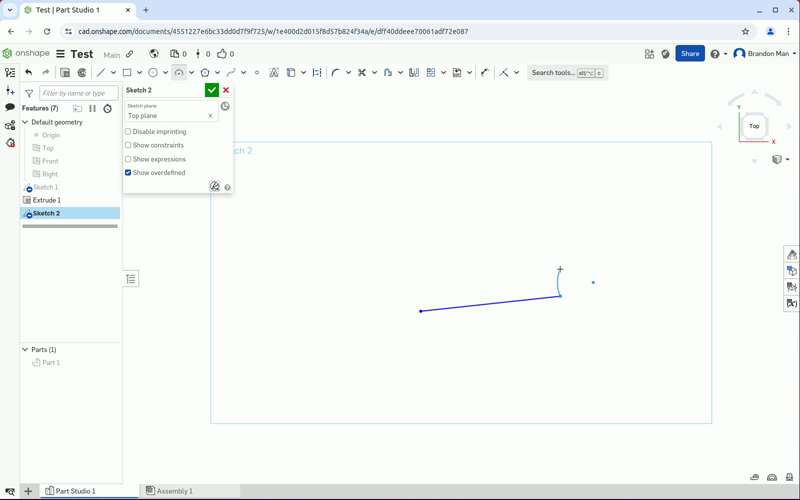
click(560, 268)
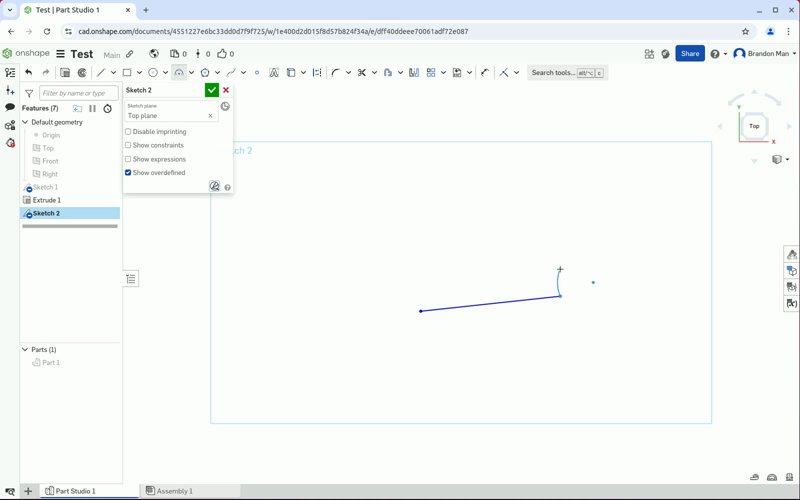
mouse_move(544, 282)
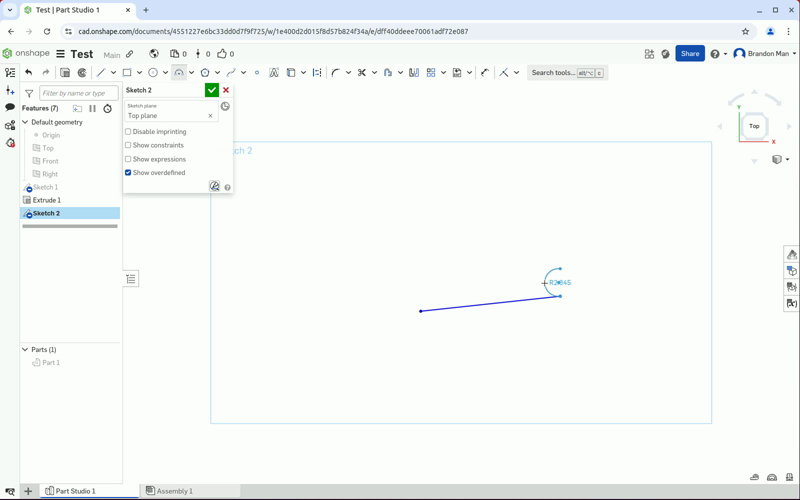
click(544, 282)
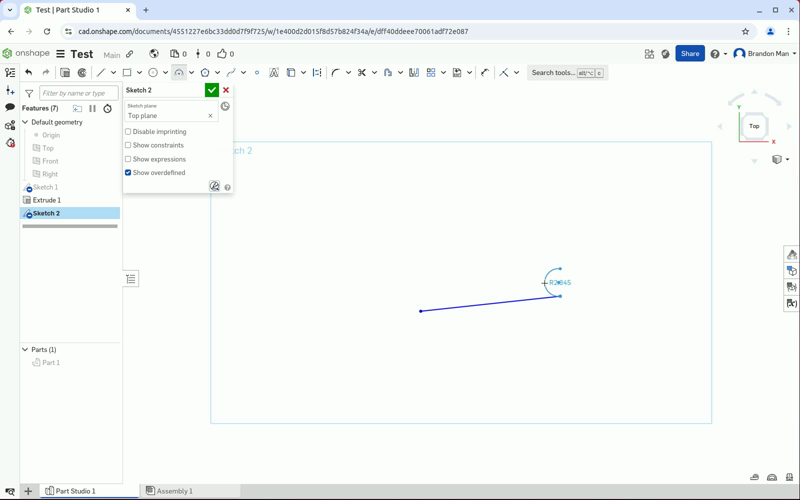
key_up(shift)
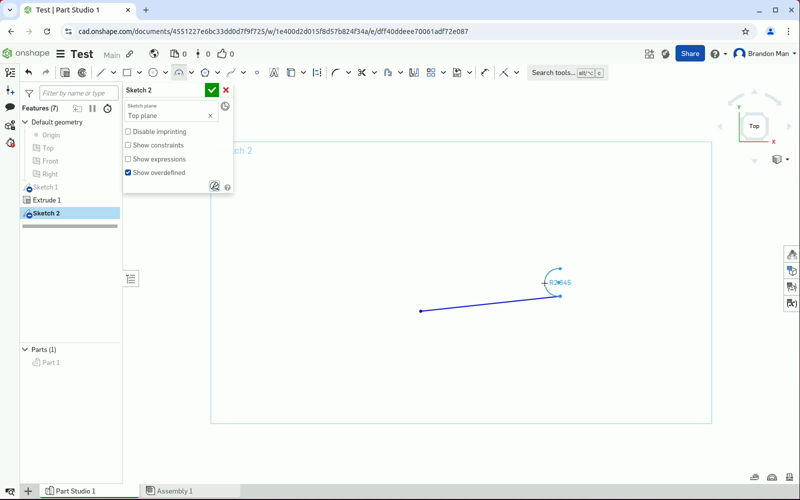
key(esc)
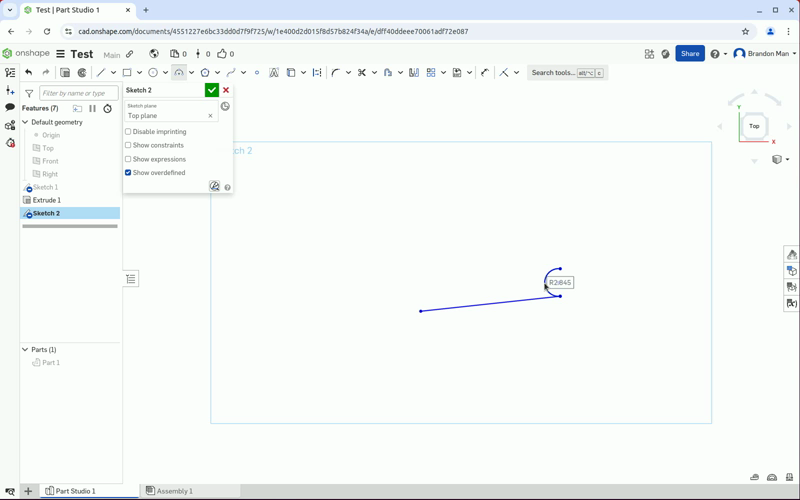
key(l)
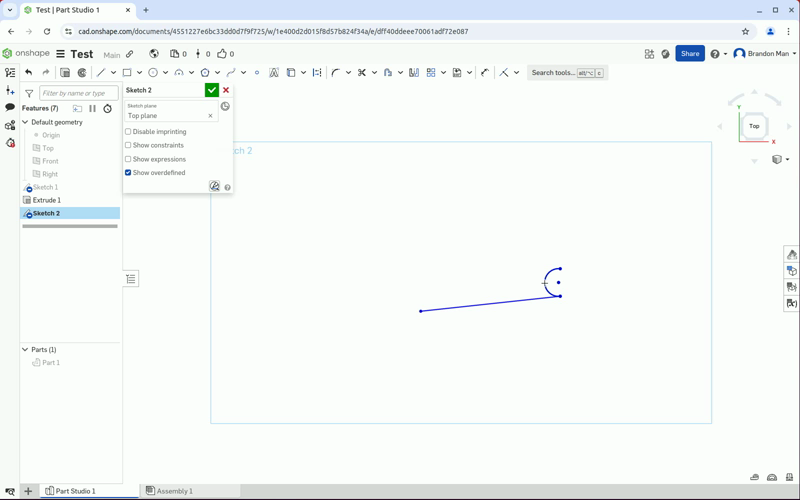
mouse_move(560, 268)
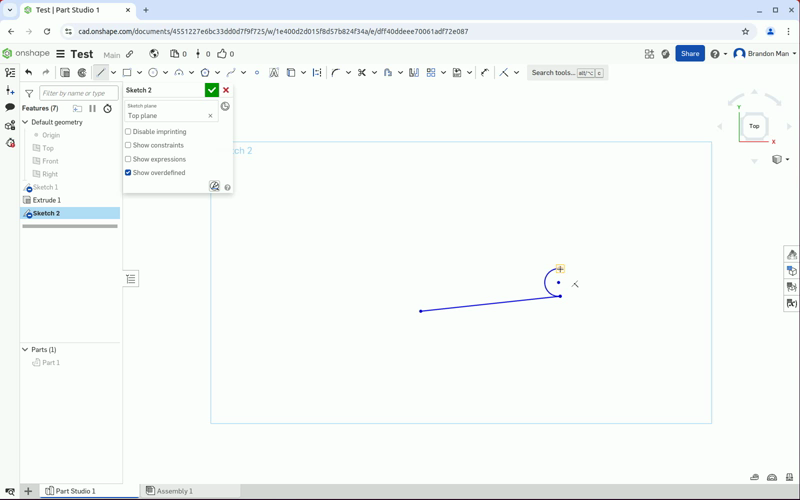
click(560, 268)
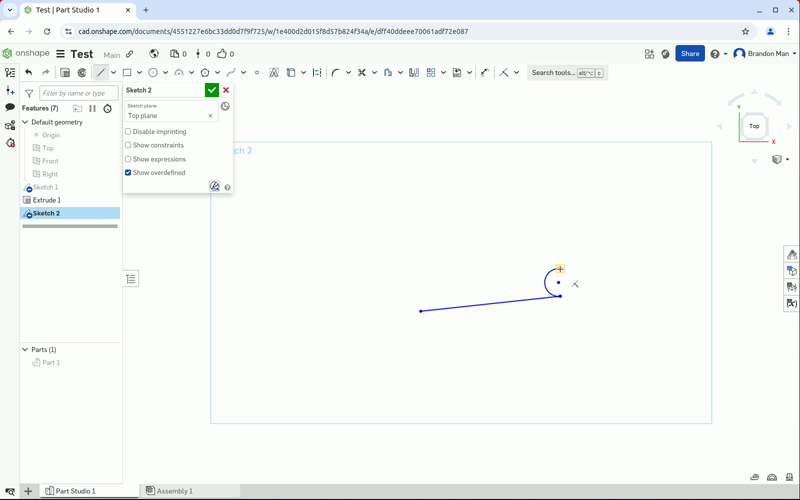
key_down(shift)
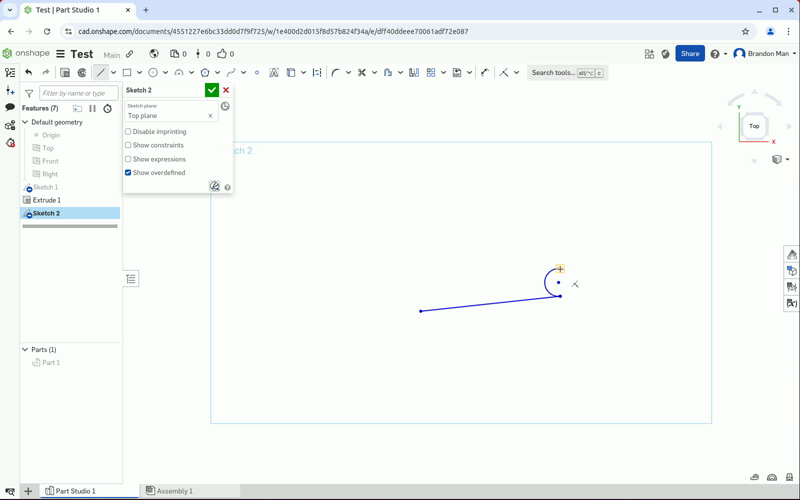
mouse_move(420, 255)
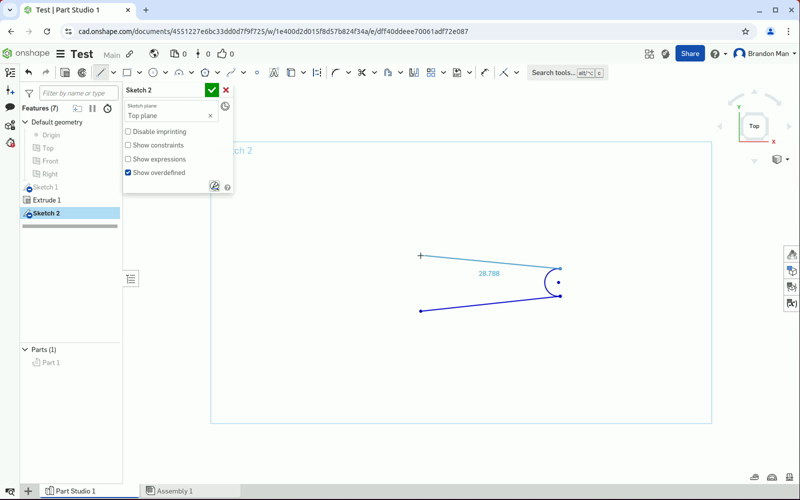
click(420, 255)
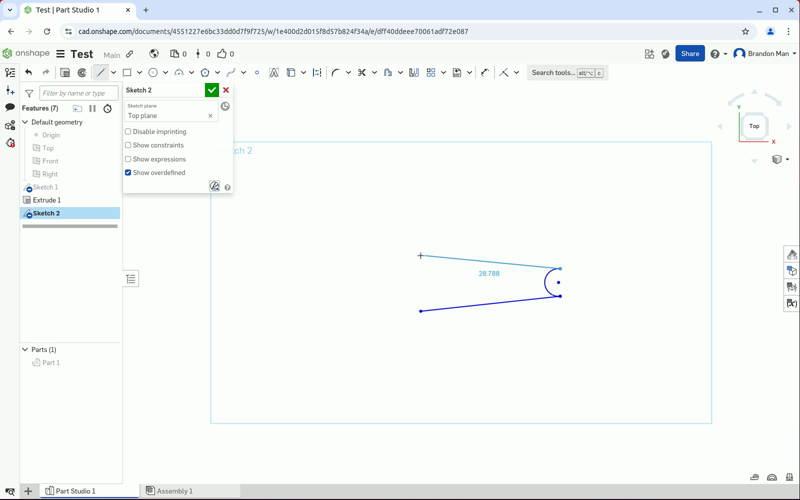
key_up(shift)
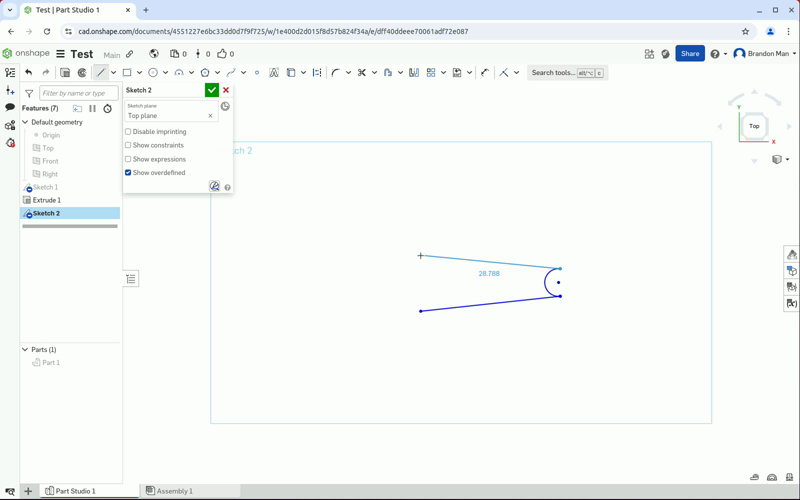
key(esc)
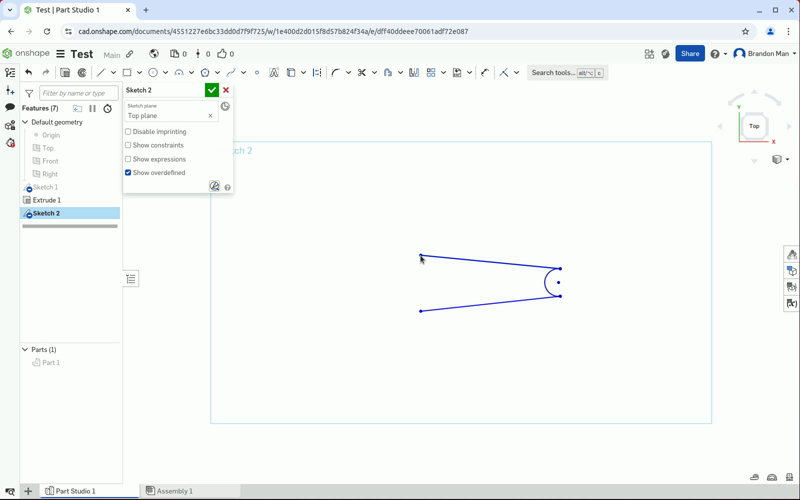
key(a)
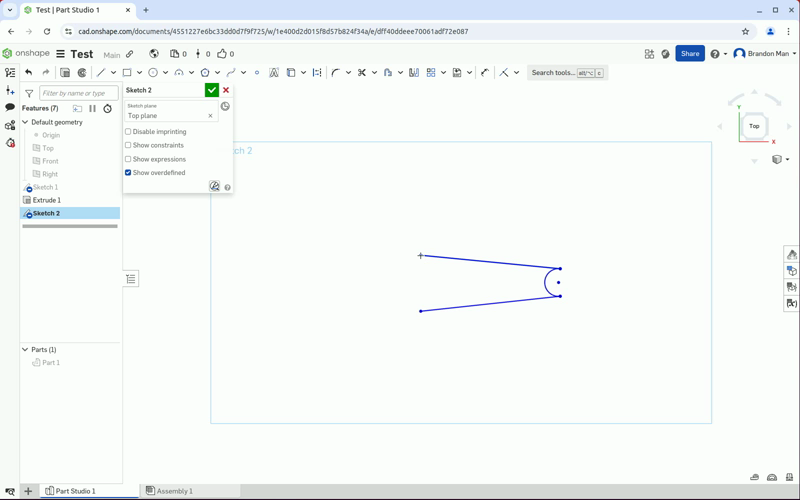
mouse_move(420, 255)
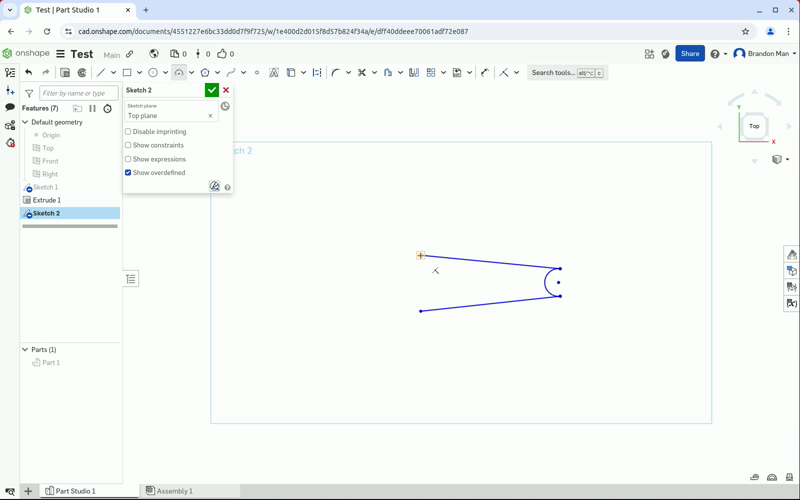
click(420, 255)
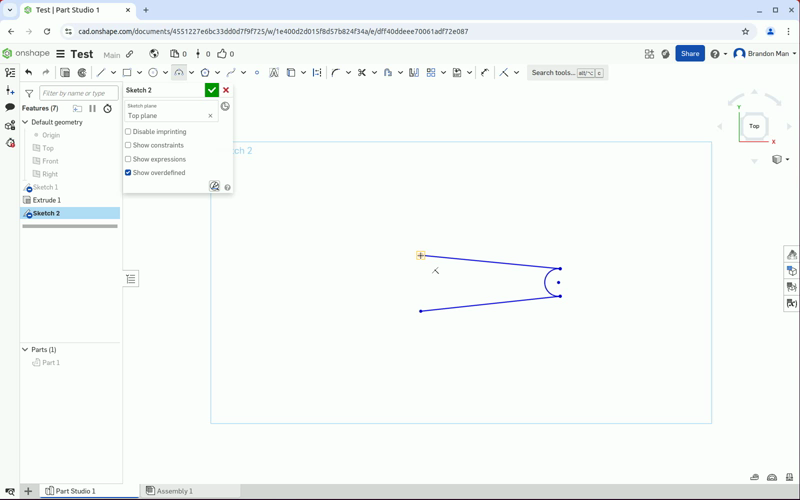
mouse_move(420, 311)
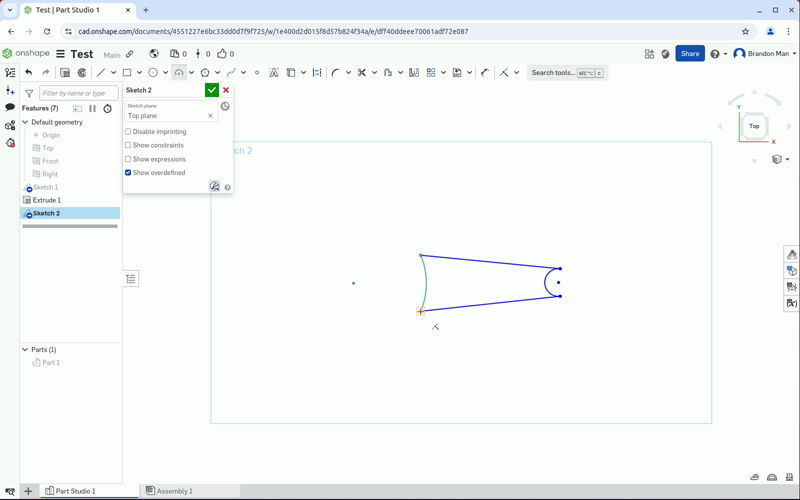
click(420, 311)
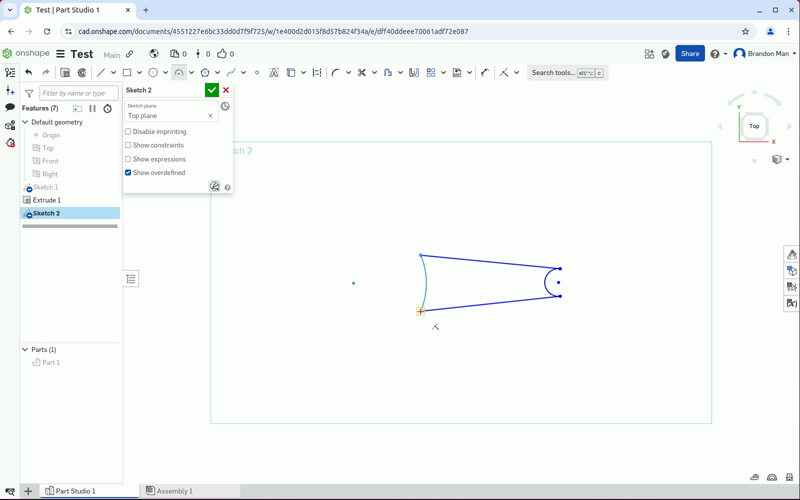
key_down(shift)
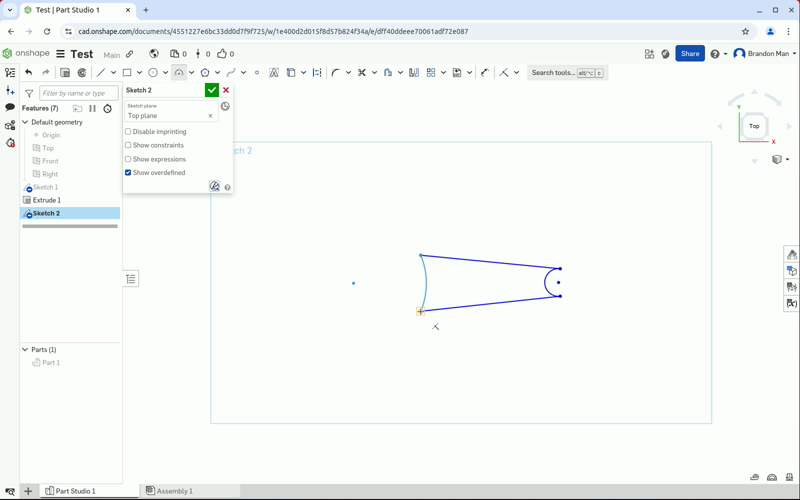
mouse_move(446, 283)
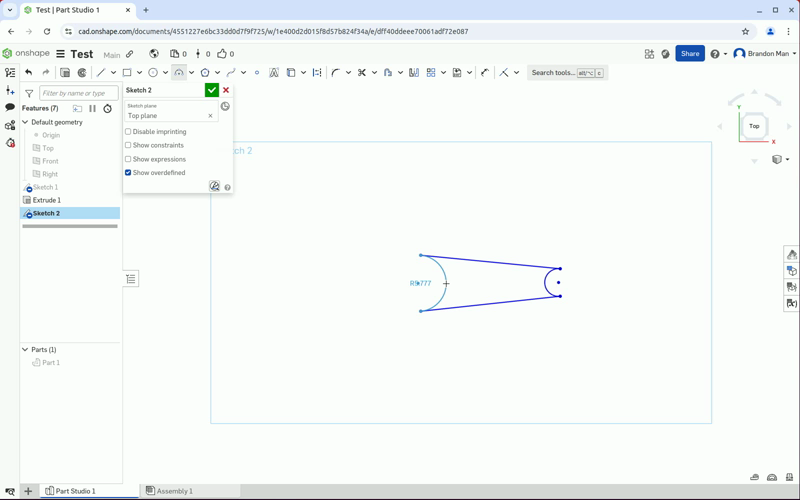
click(446, 283)
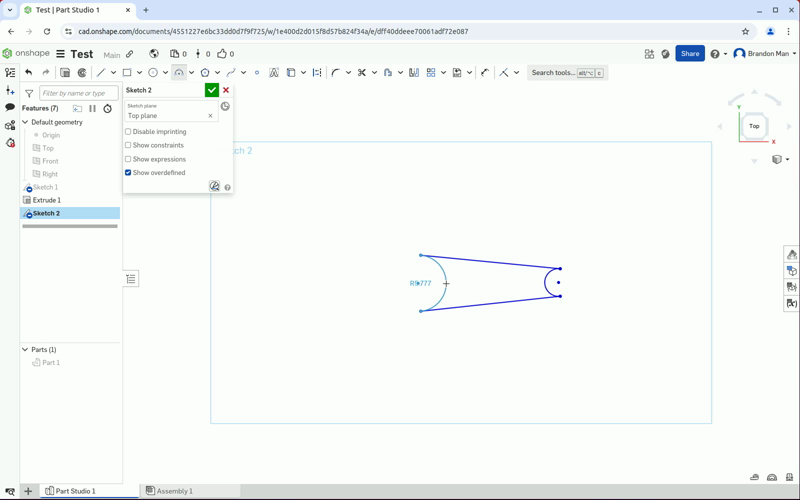
key_up(shift)
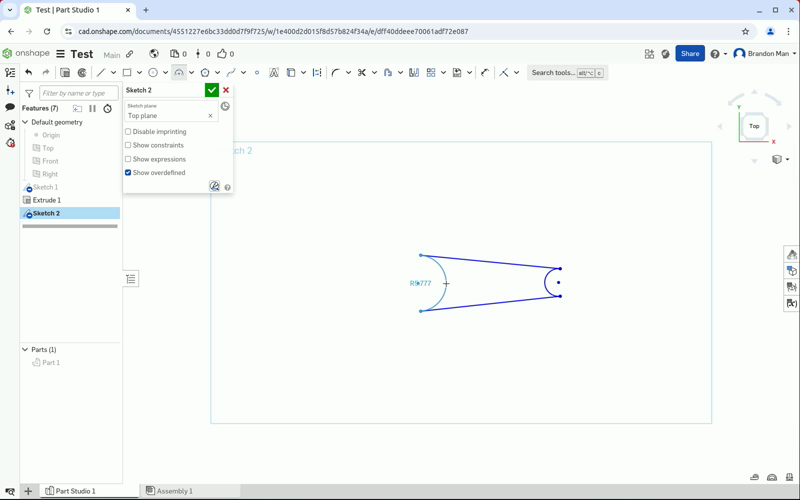
key(esc)
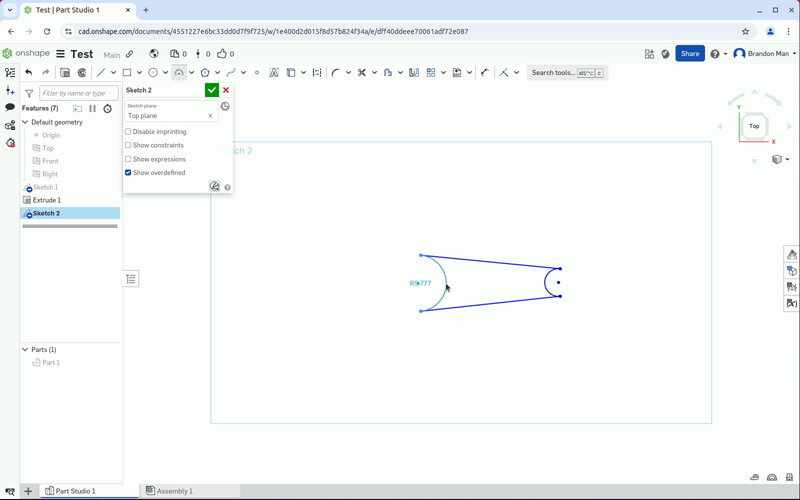
key(l)
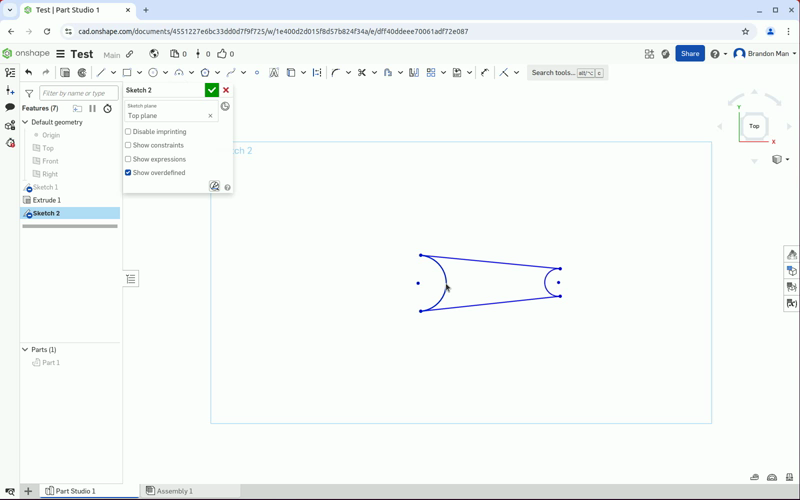
key_down(shift)
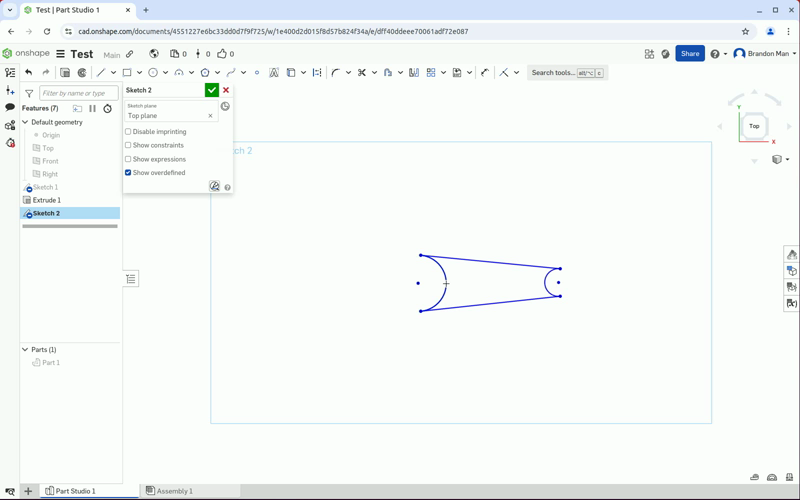
mouse_move(460, 290)
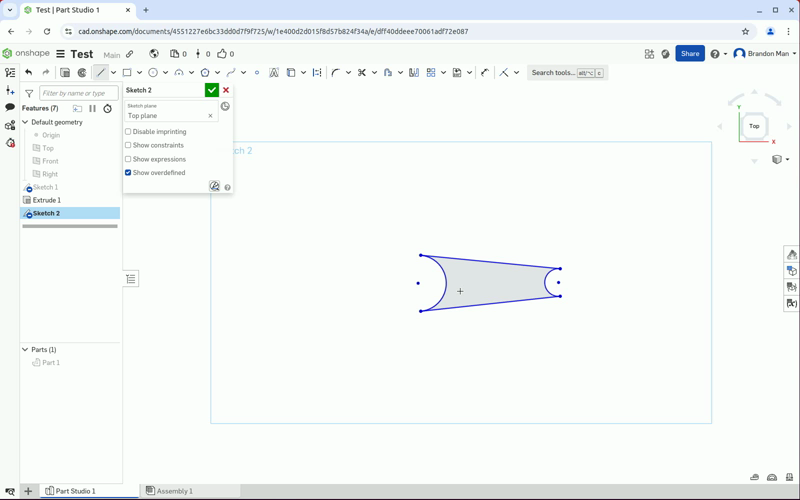
click(460, 290)
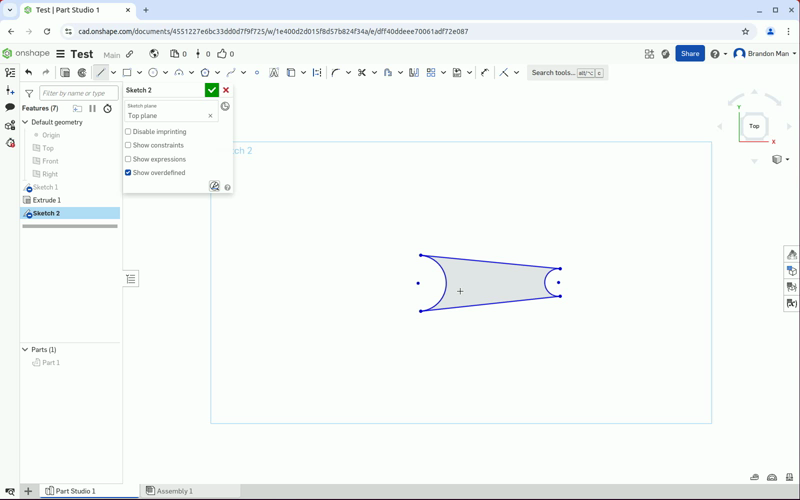
key_up(shift)
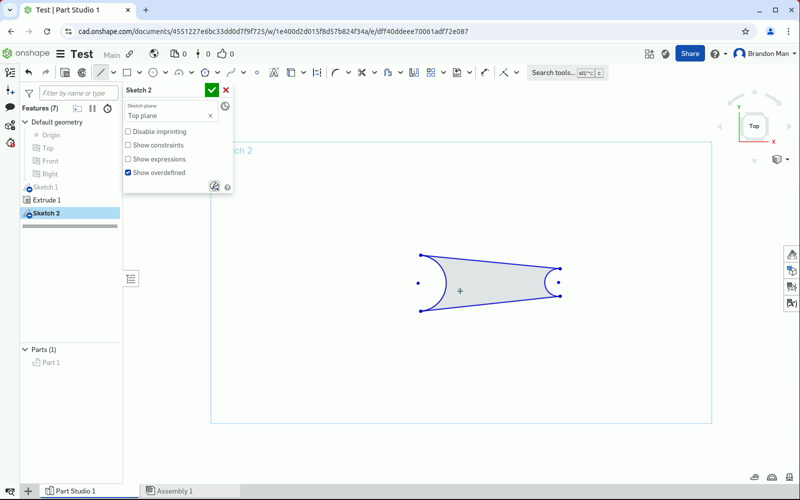
key_down(shift)
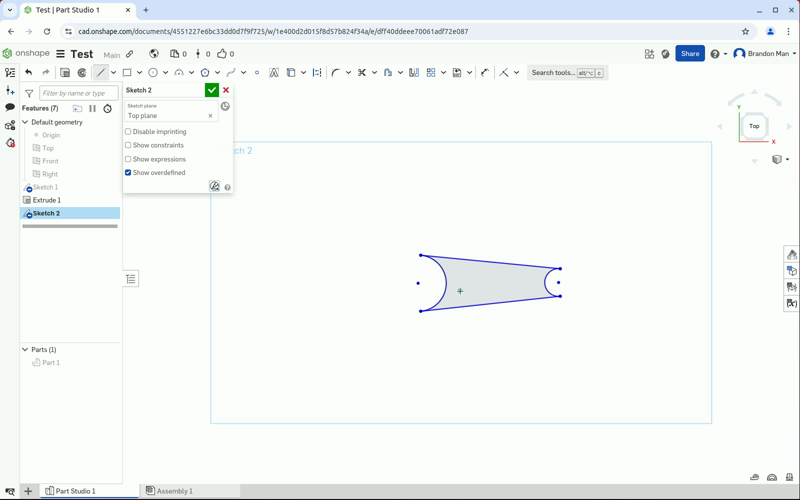
mouse_move(490, 290)
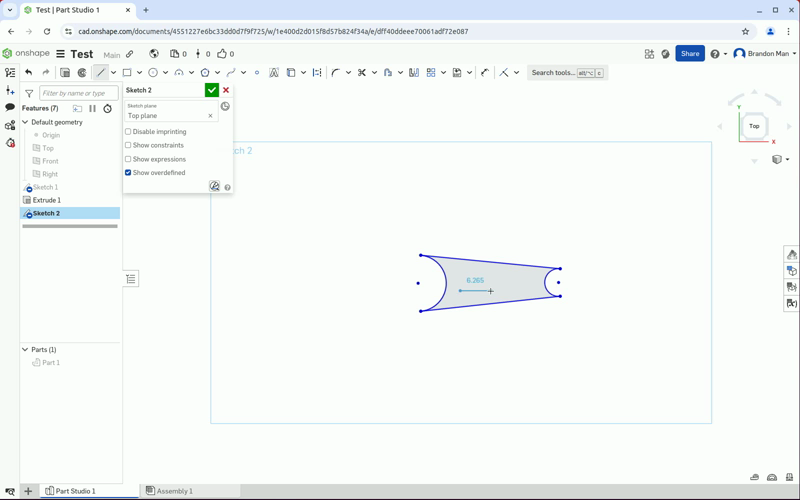
mouse_move(516, 290)
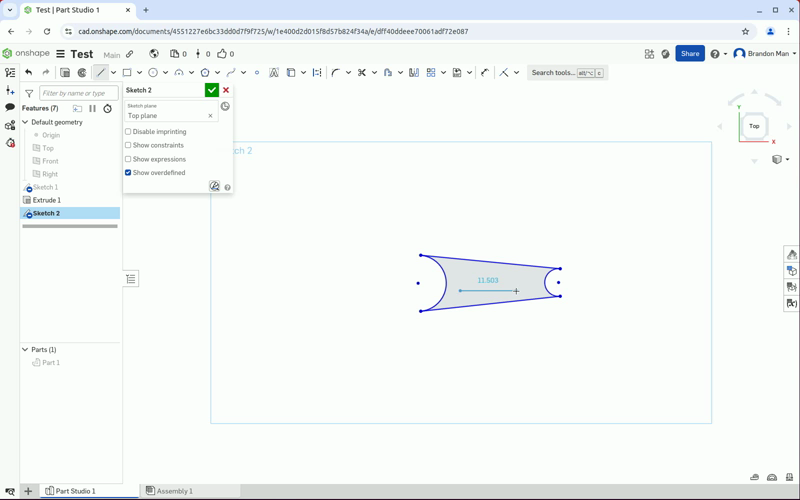
click(516, 290)
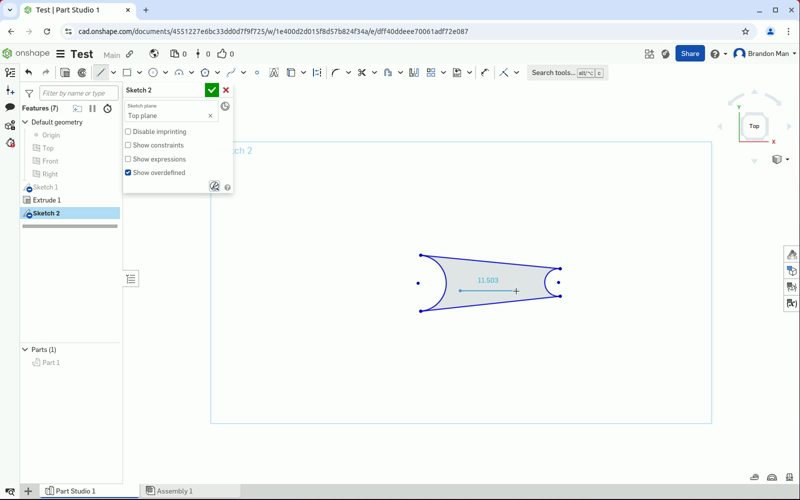
key_up(shift)
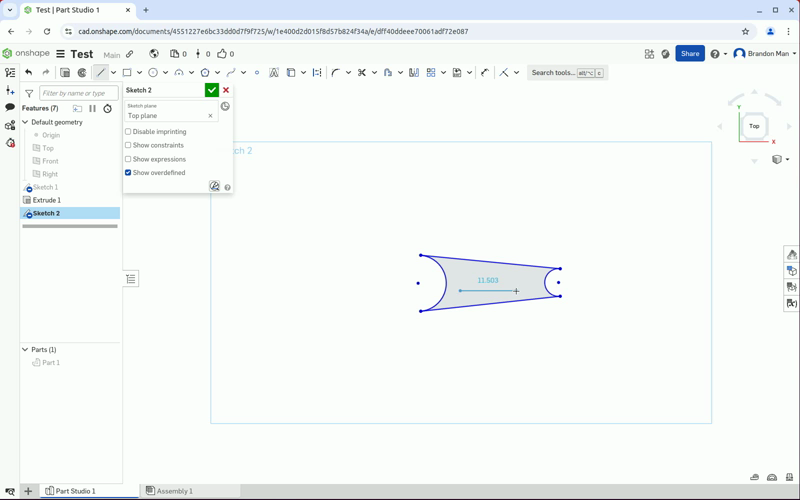
key(esc)
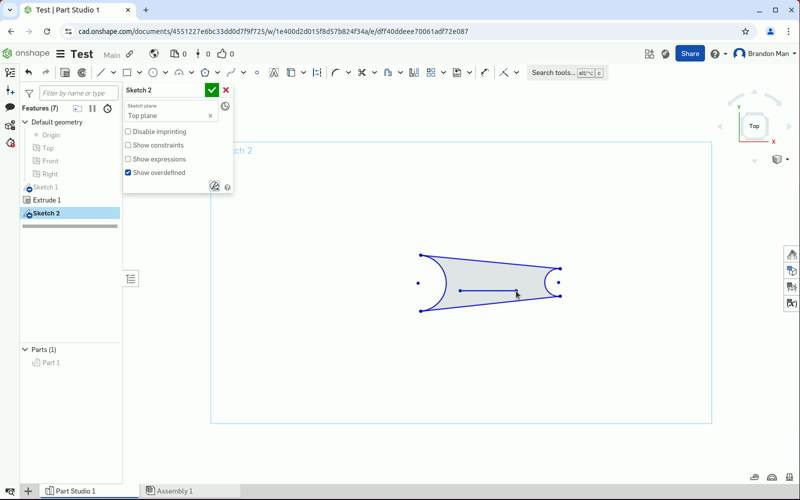
key(a)
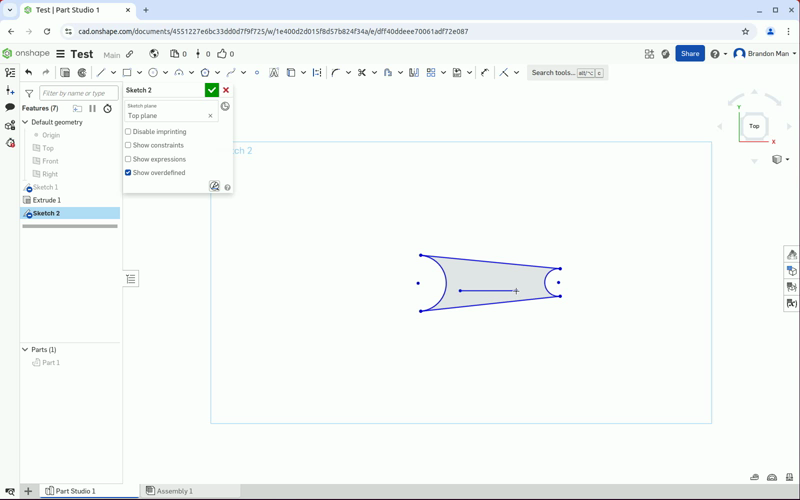
mouse_move(516, 290)
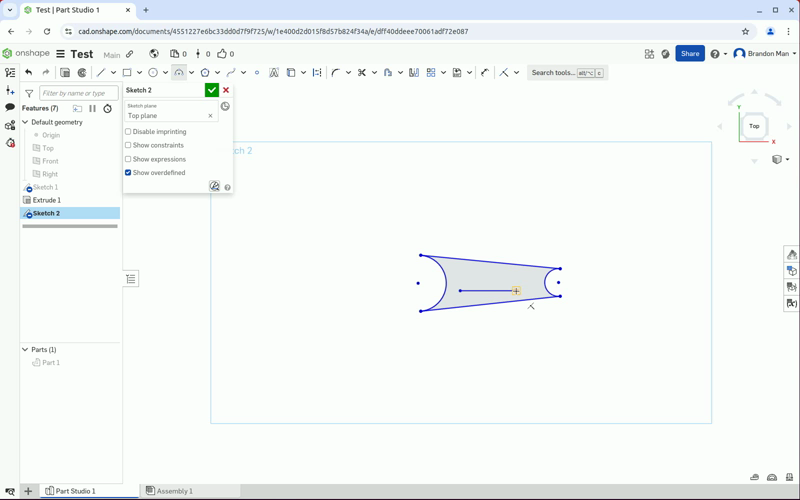
click(516, 290)
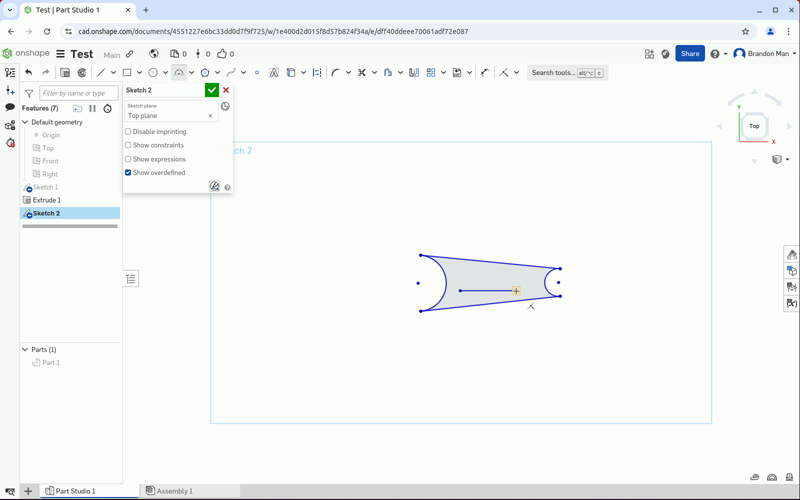
key_down(shift)
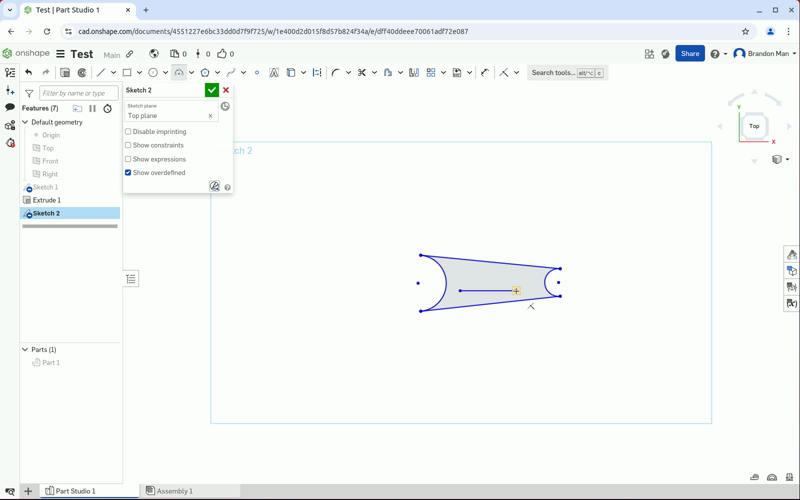
mouse_move(516, 276)
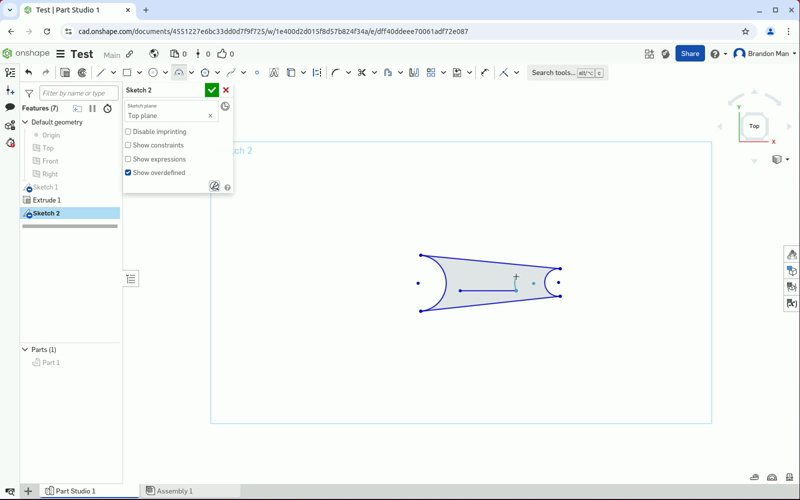
click(516, 276)
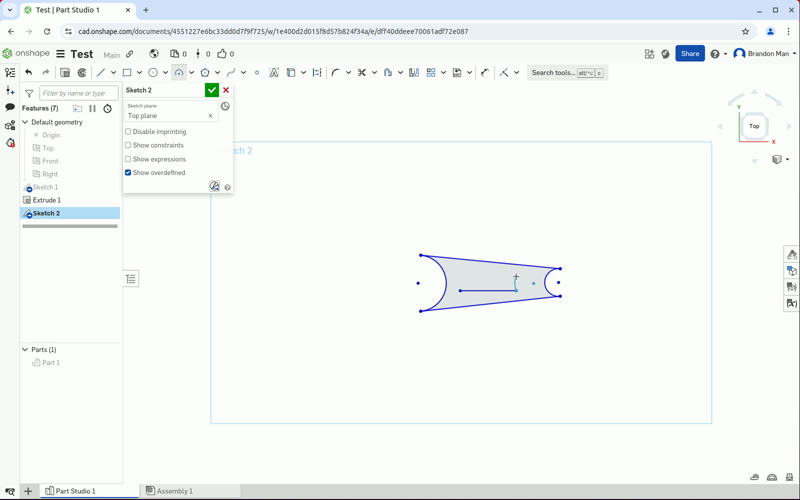
mouse_move(523, 283)
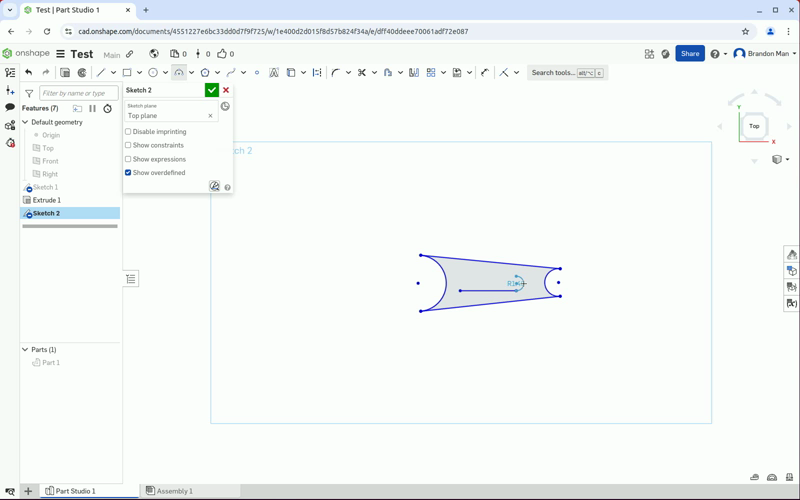
click(523, 283)
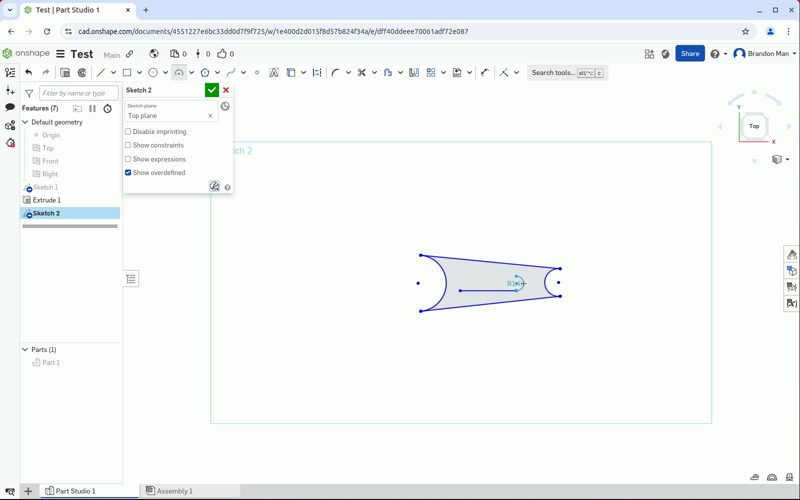
key_up(shift)
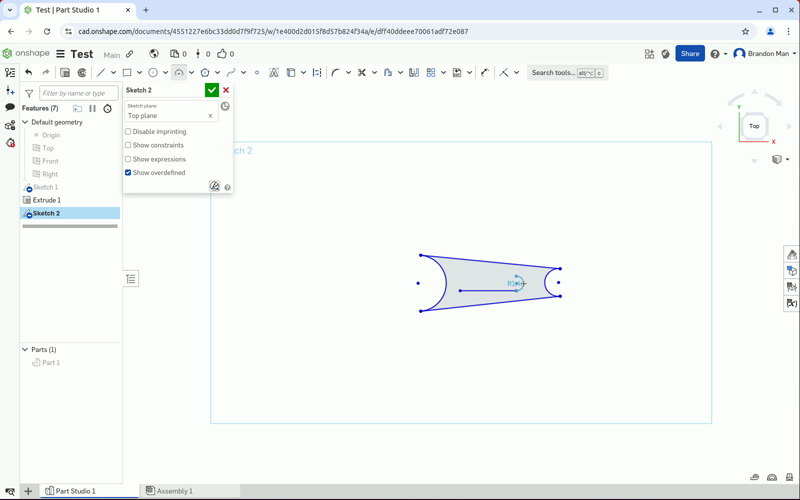
key(esc)
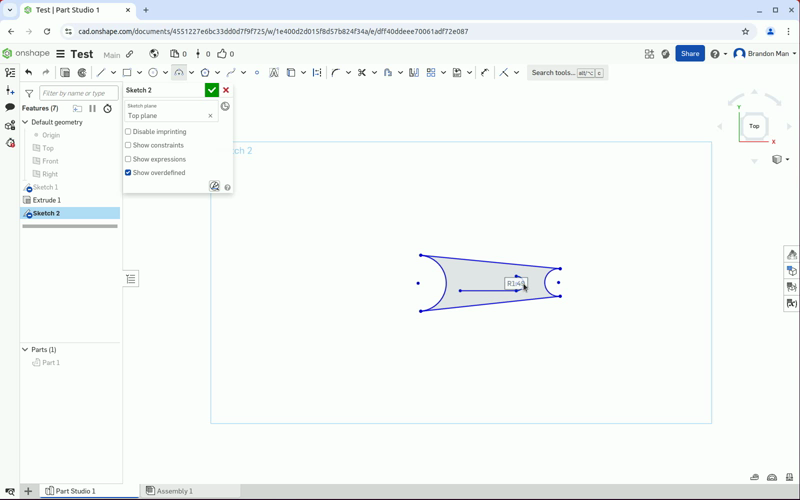
key(l)
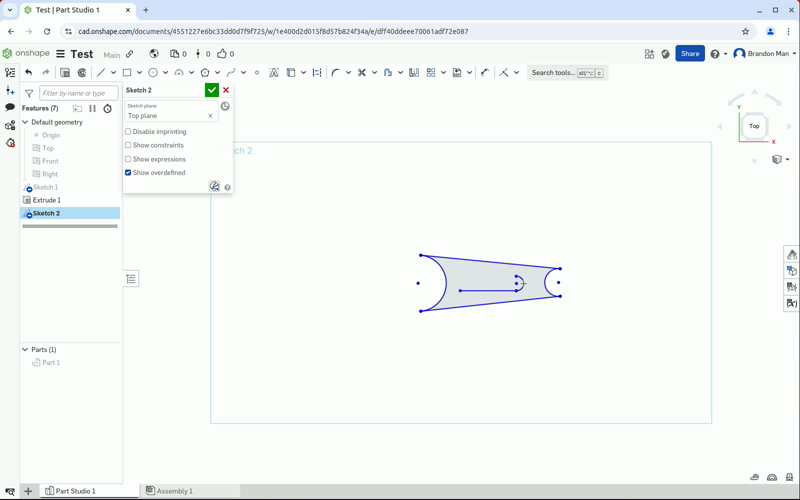
mouse_move(516, 276)
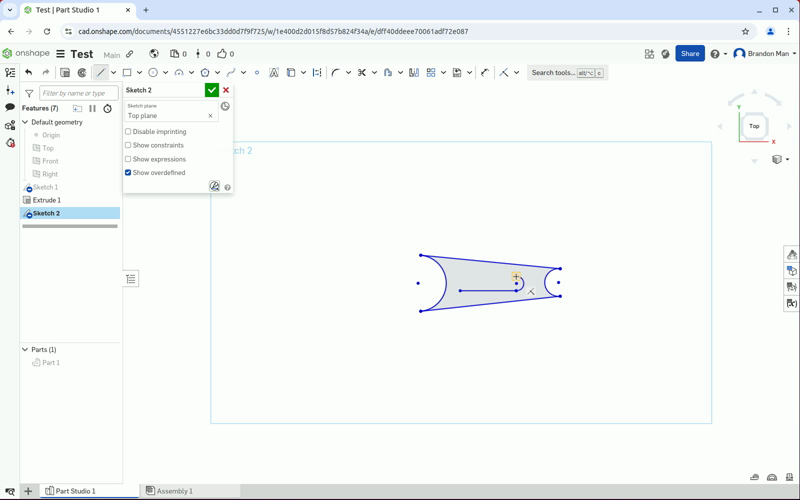
click(516, 276)
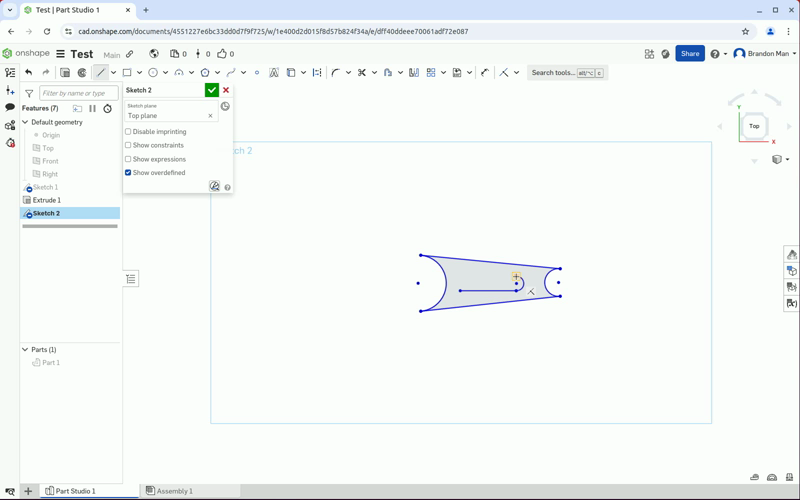
key_down(shift)
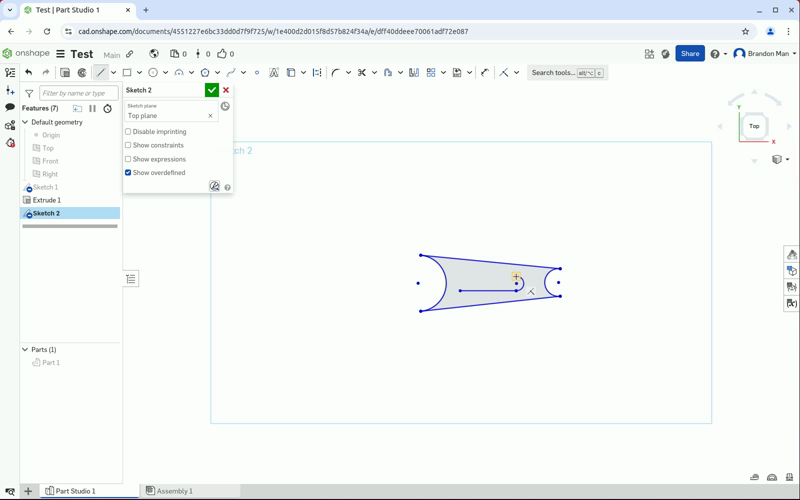
mouse_move(546, 276)
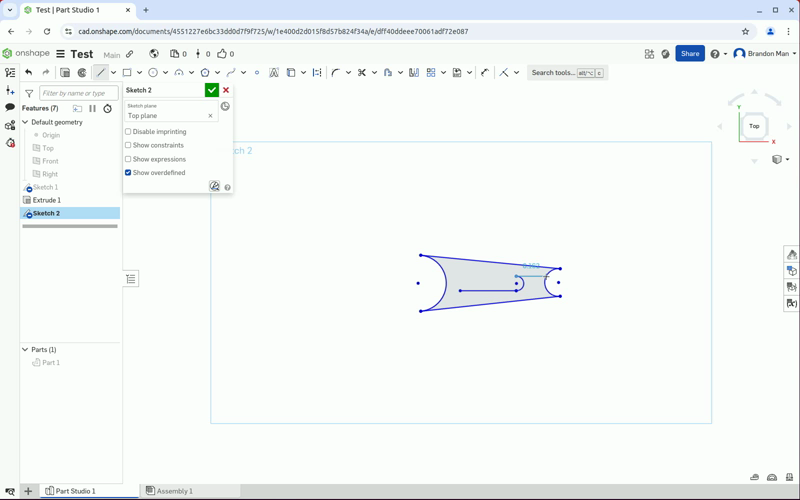
mouse_move(460, 276)
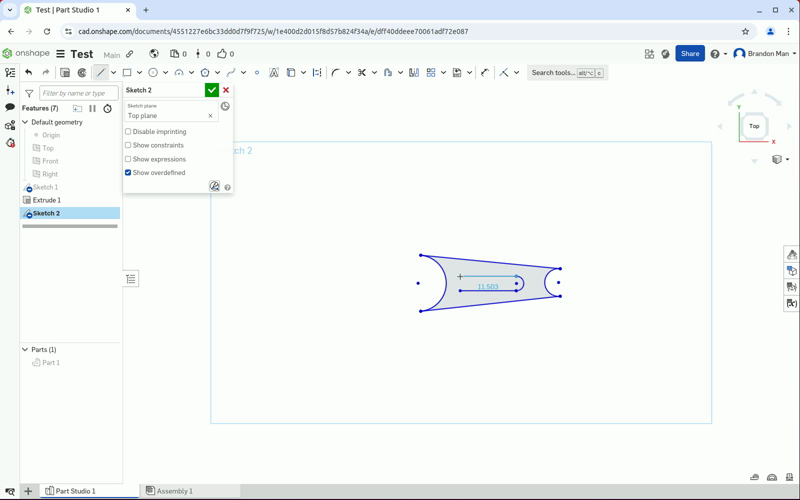
click(460, 276)
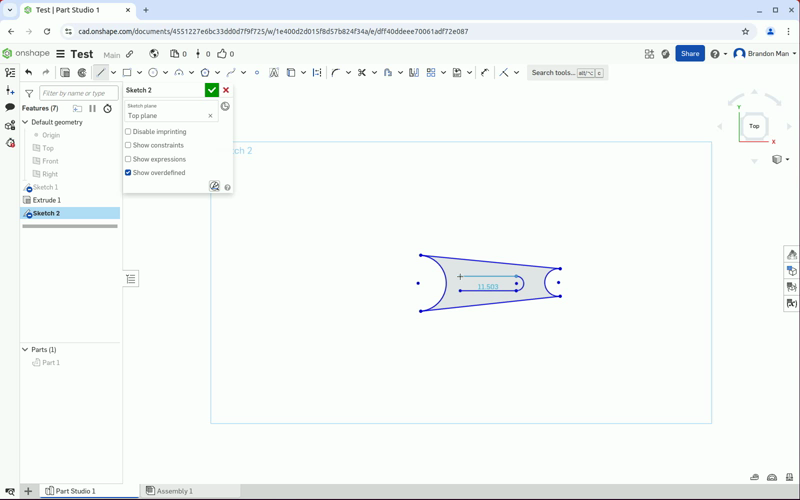
key_up(shift)
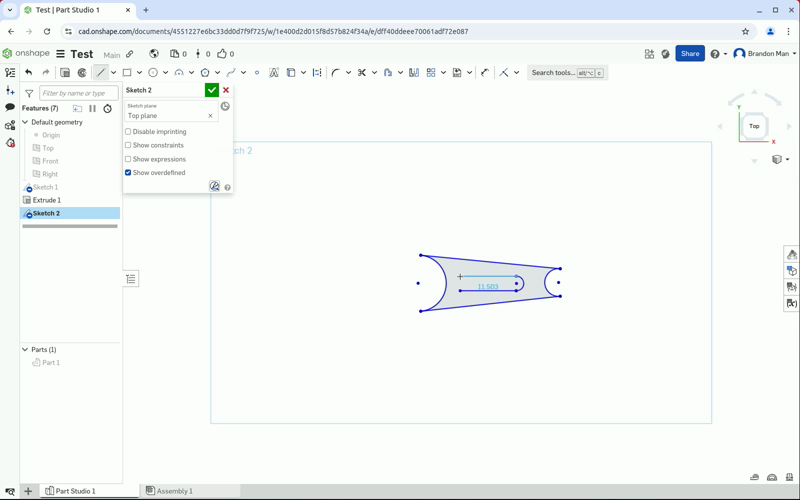
key(esc)
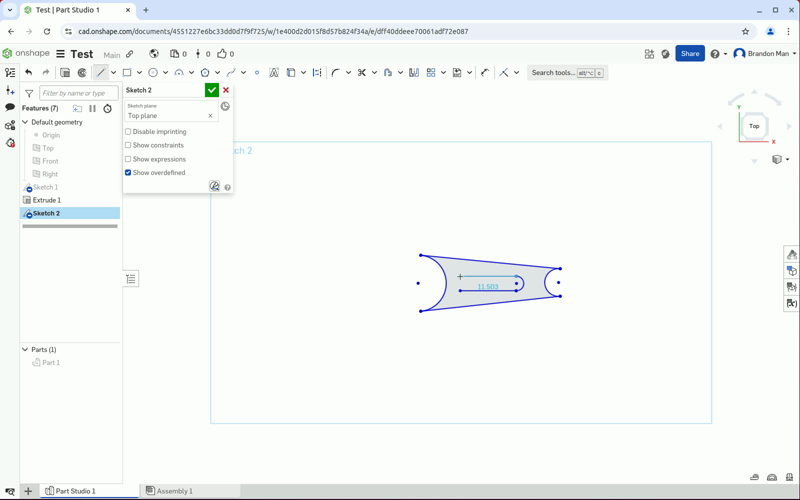
key(a)
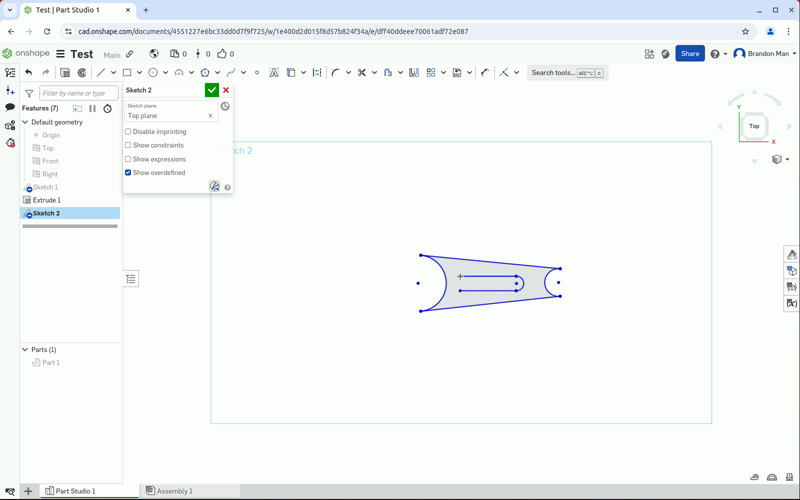
mouse_move(460, 276)
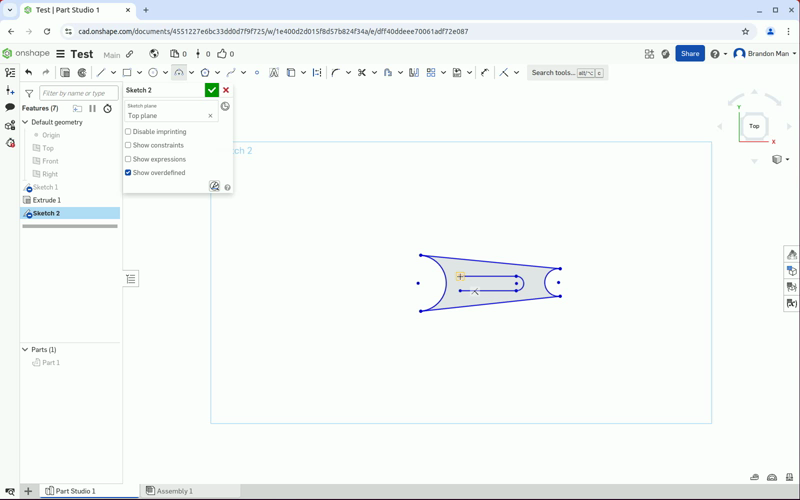
click(460, 276)
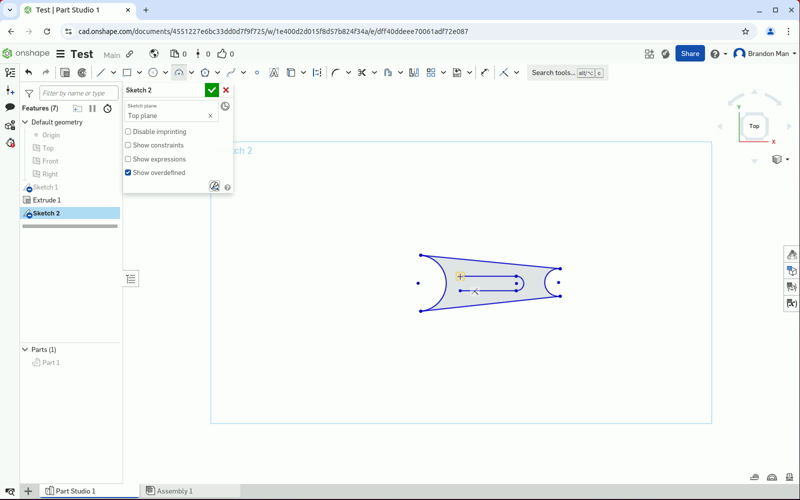
mouse_move(460, 290)
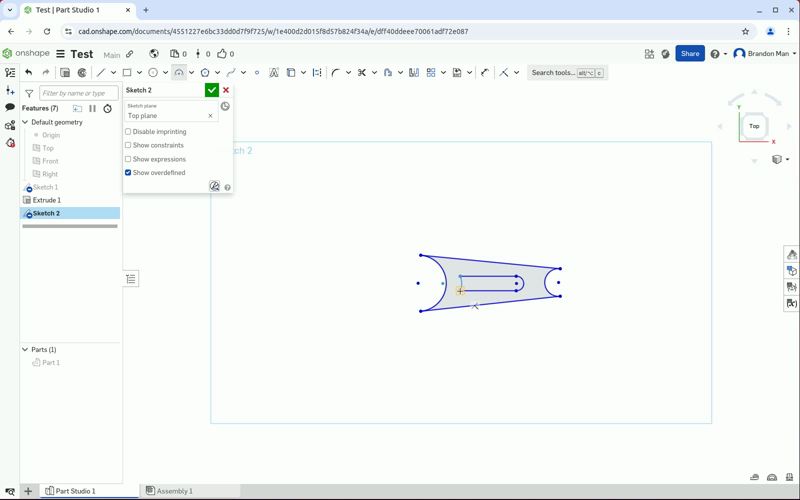
click(460, 290)
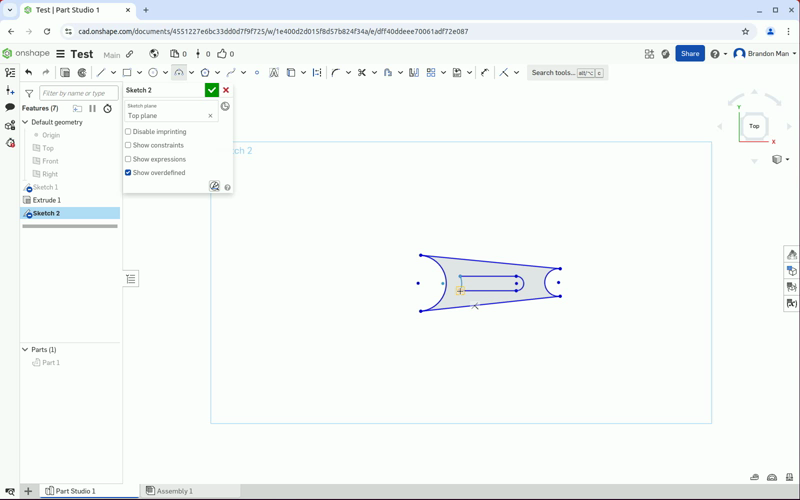
key_down(shift)
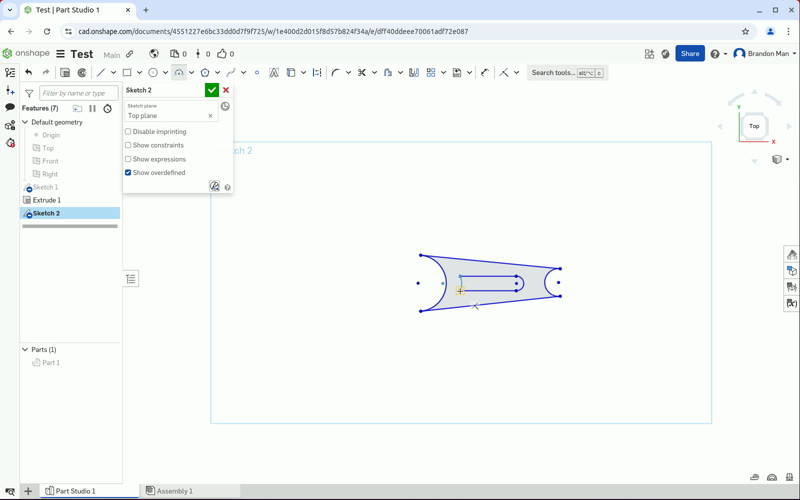
mouse_move(453, 283)
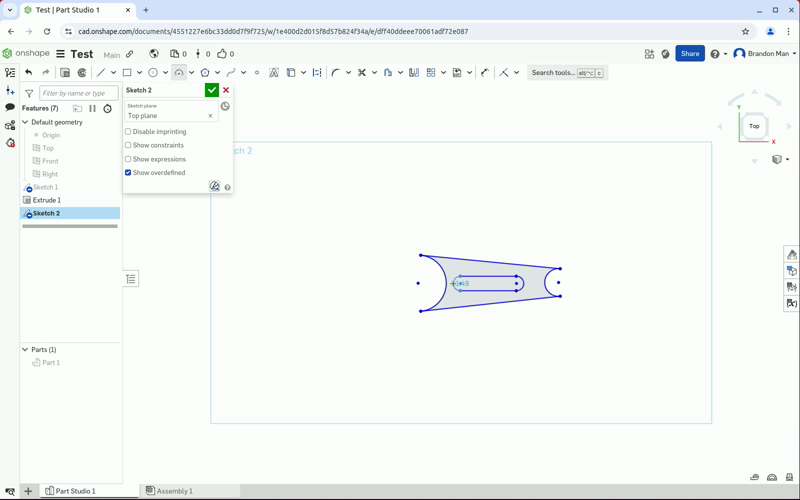
click(453, 283)
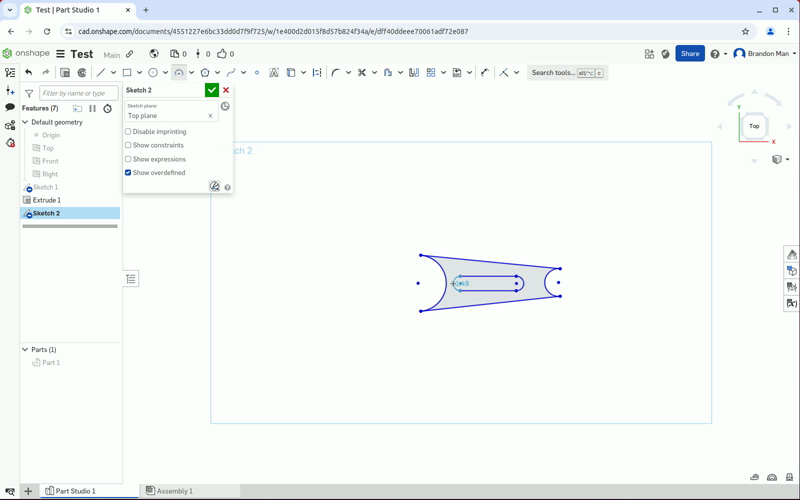
key_up(shift)
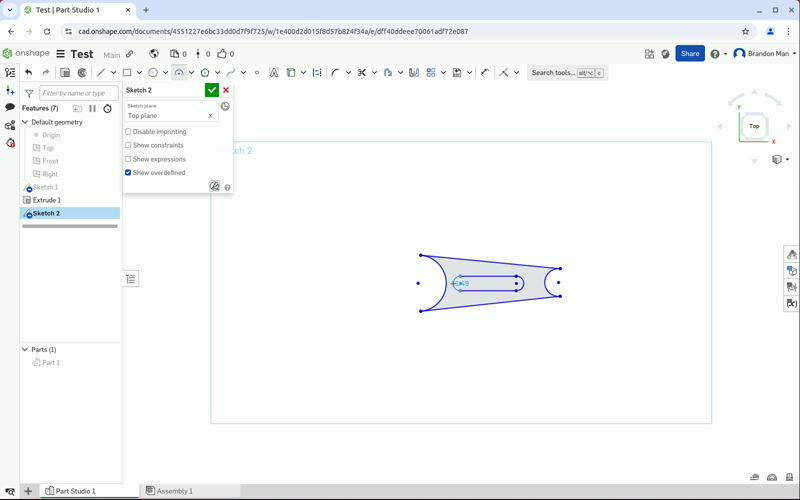
key(esc)
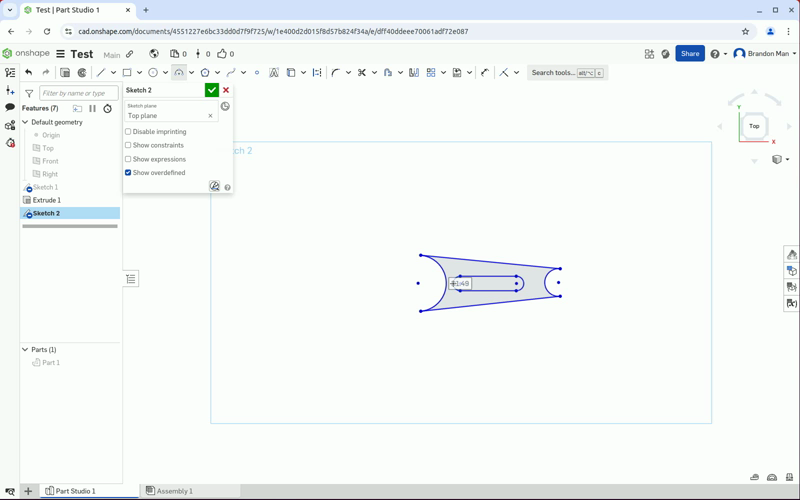
mouse_move(477, 263)
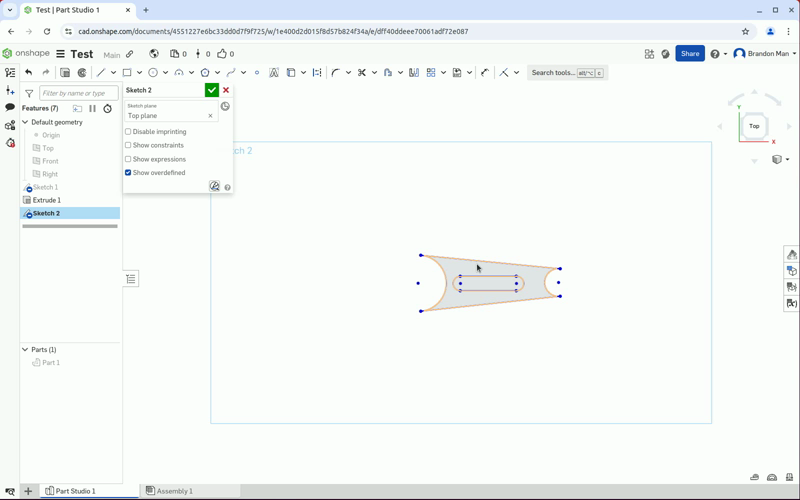
click(477, 263)
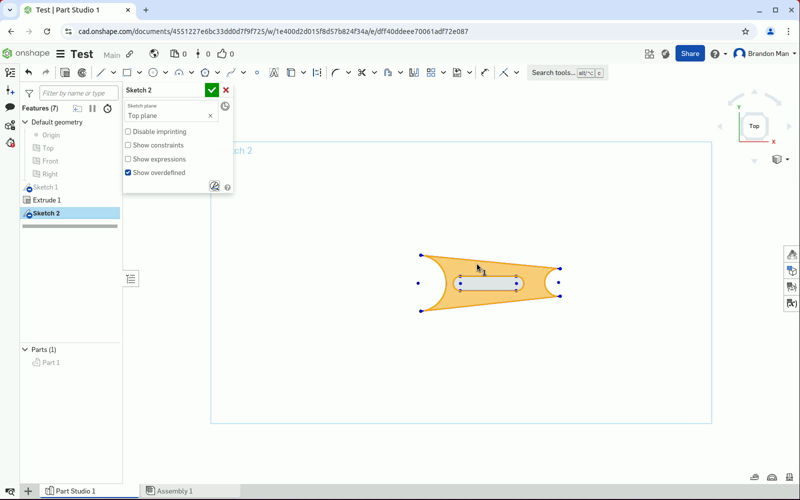
mouse_move(73, 352)
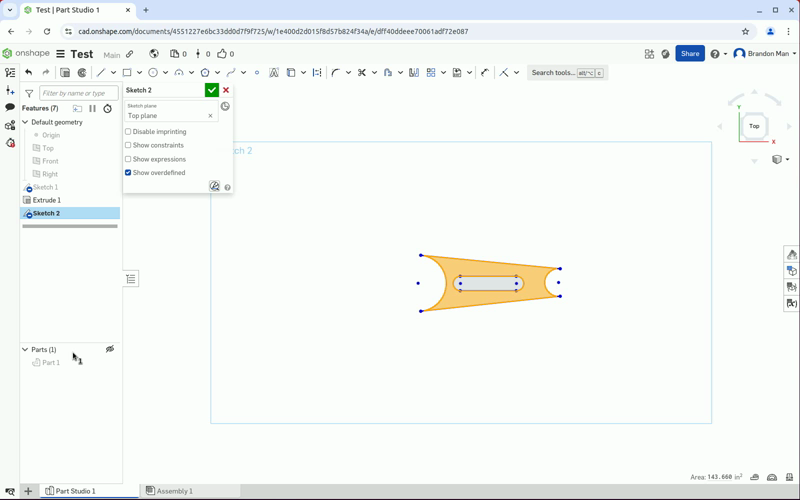
key(shift+y)
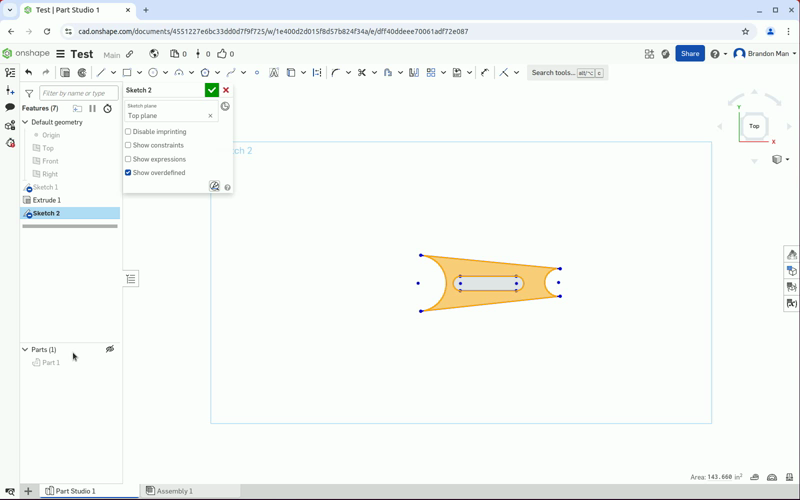
key(shift+e)
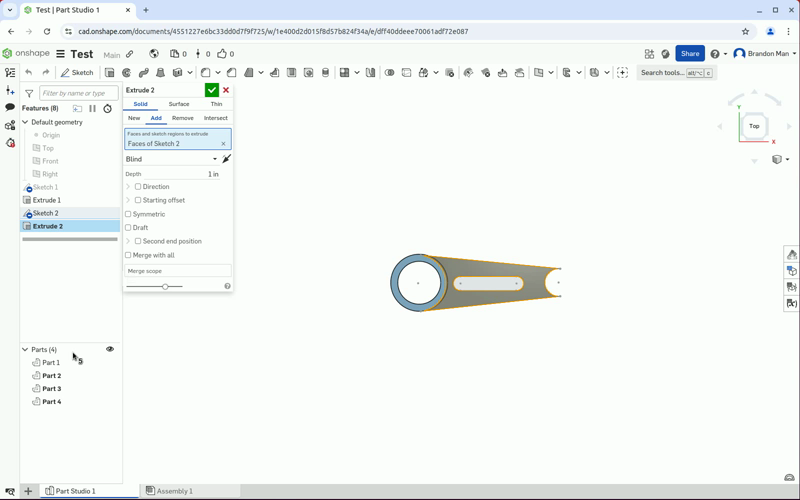
mouse_move(143, 106)
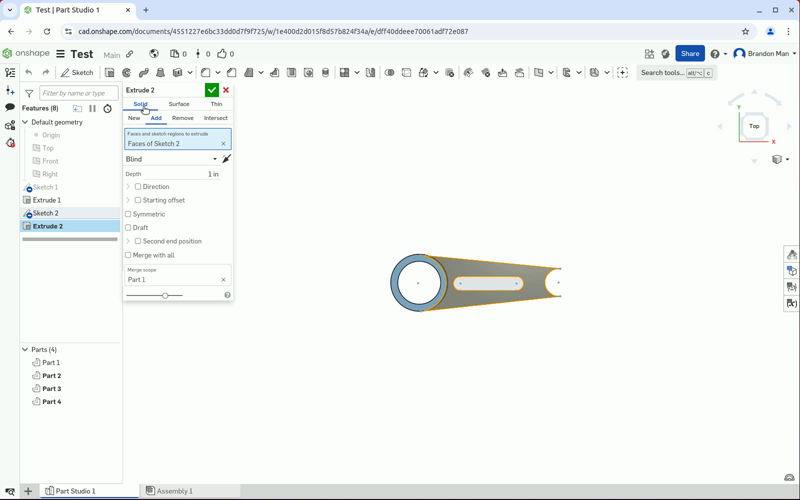
click(143, 106)
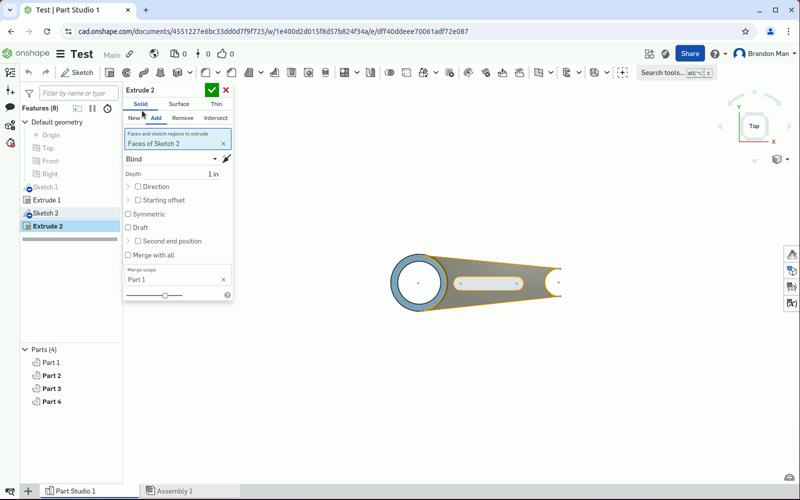
mouse_move(137, 120)
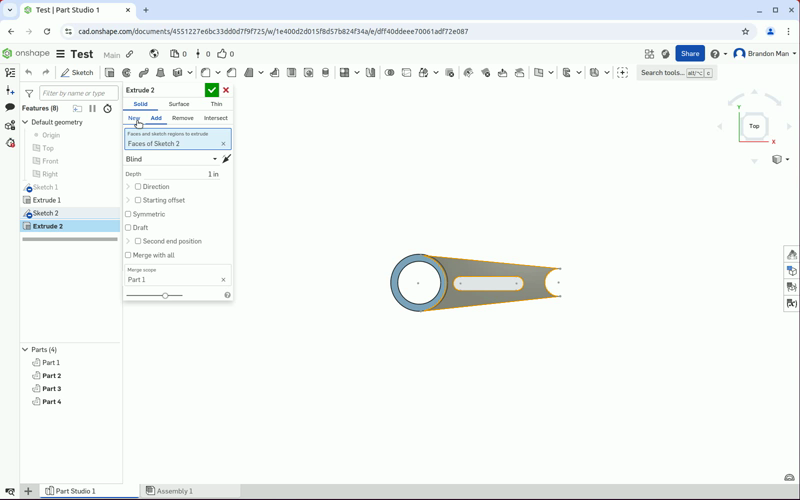
click(137, 120)
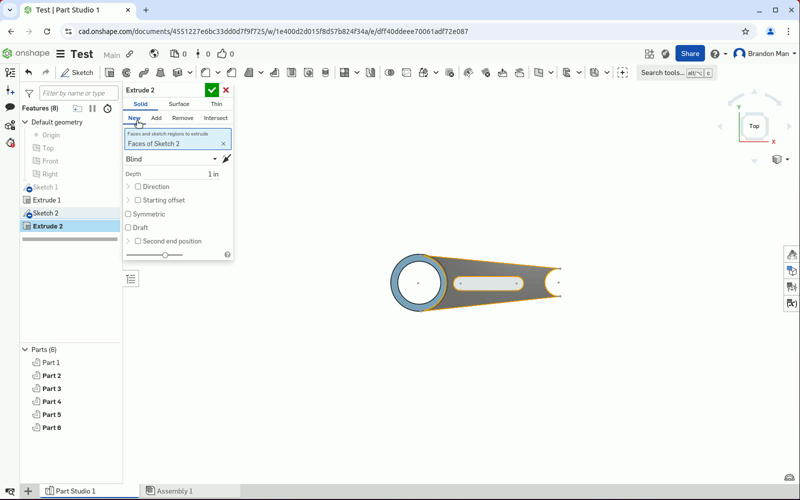
key(tab, 4)
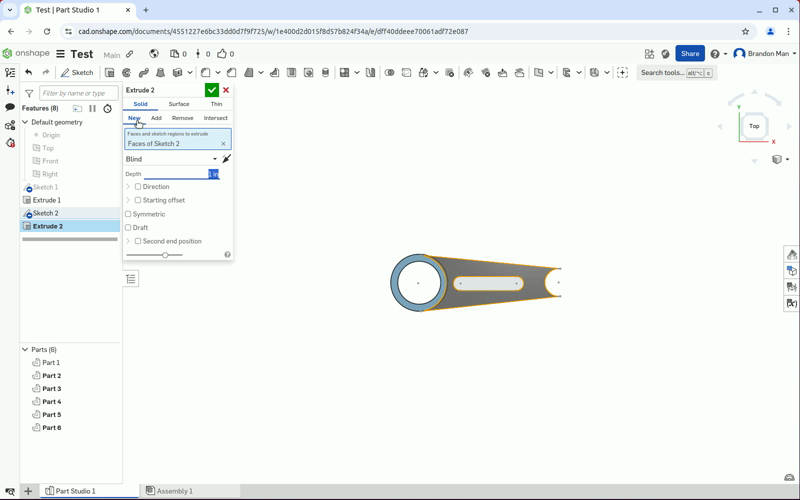
text(5.777)
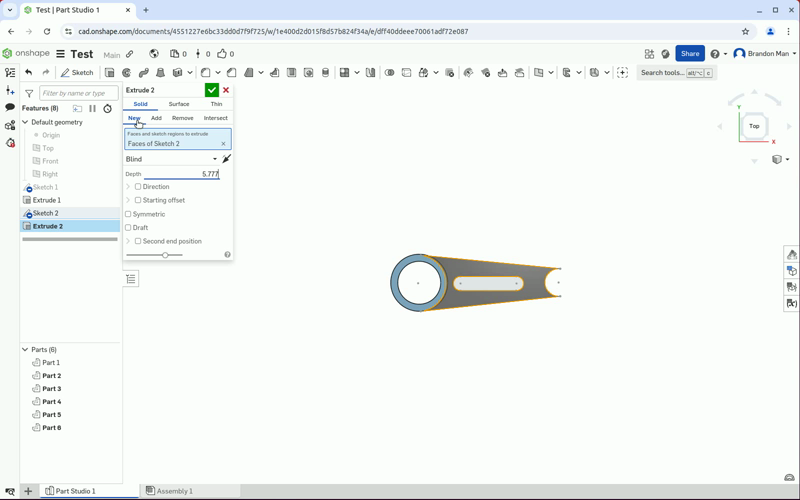
key(enter)
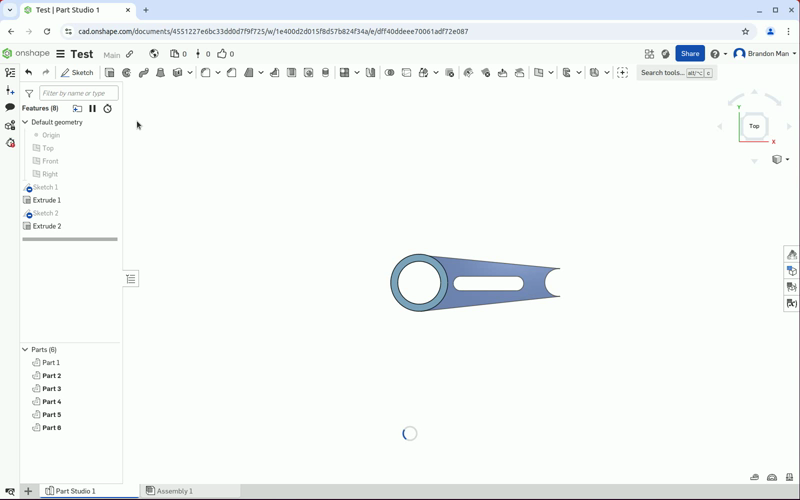
key(shift+h)
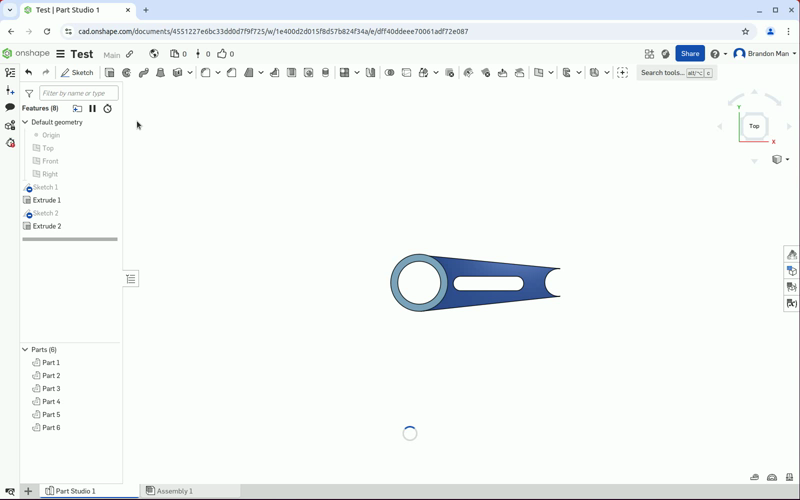
key(shift+h)
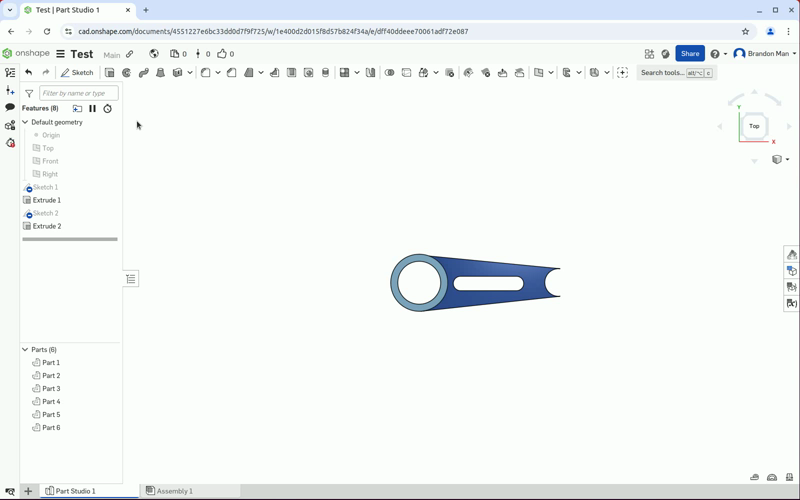
mouse_move(73, 189)
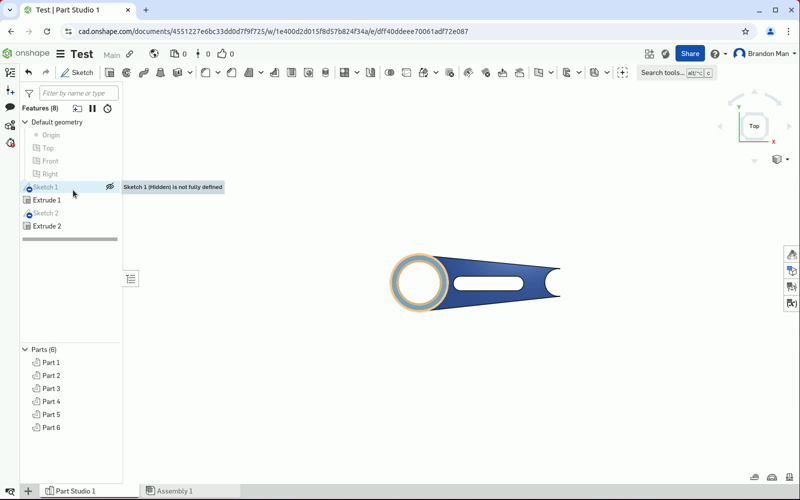
click(73, 189)
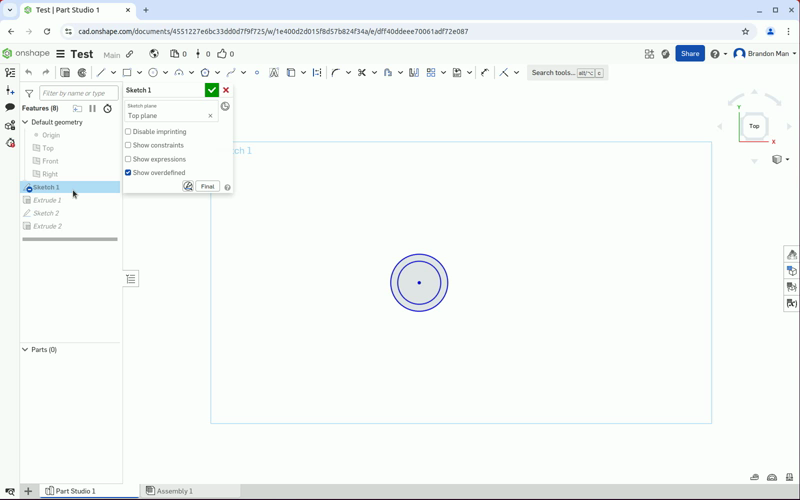
mouse_move(229, 92)
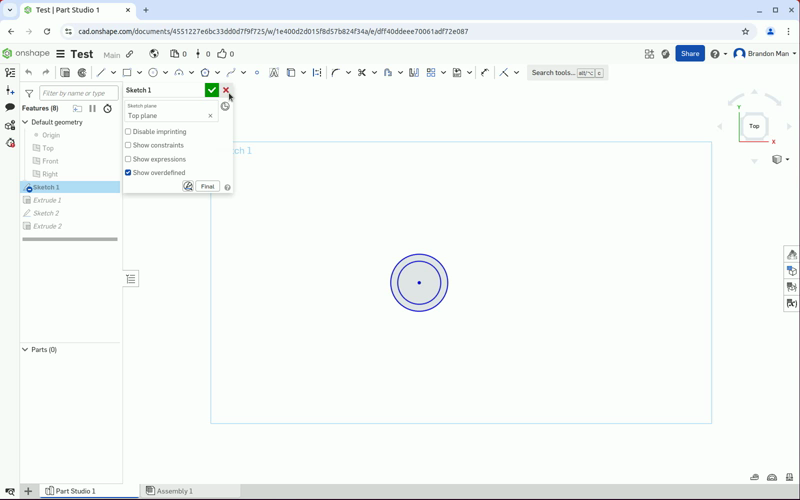
click(229, 92)
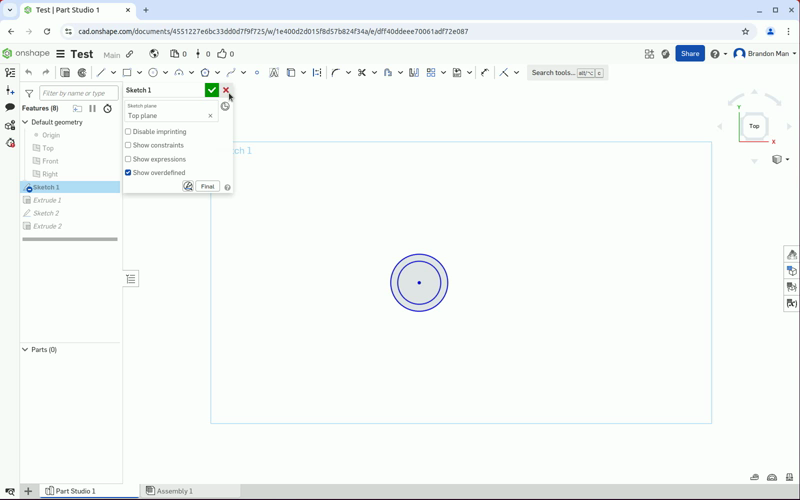
key(shift+s)
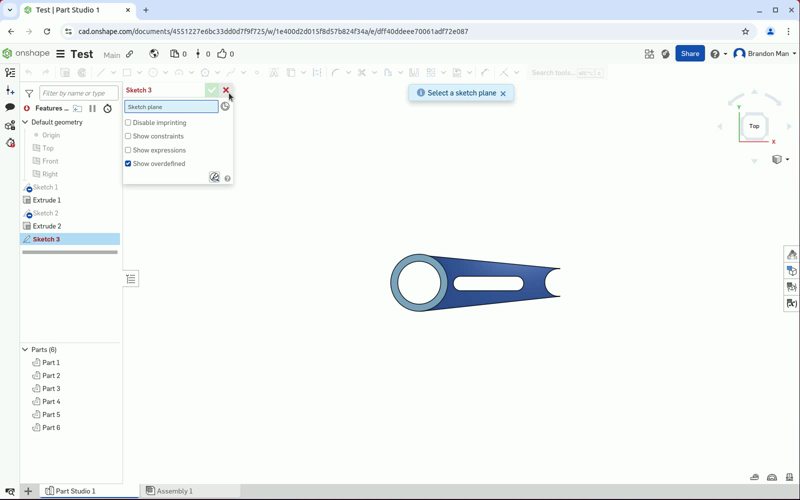
mouse_move(73, 150)
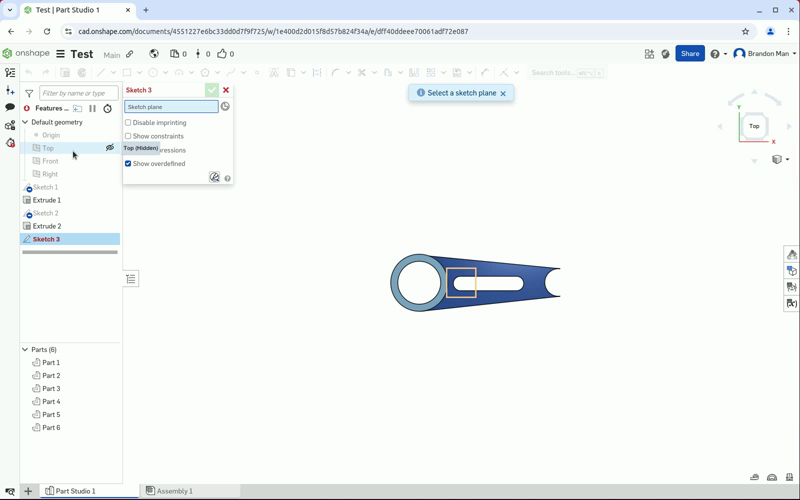
click(73, 150)
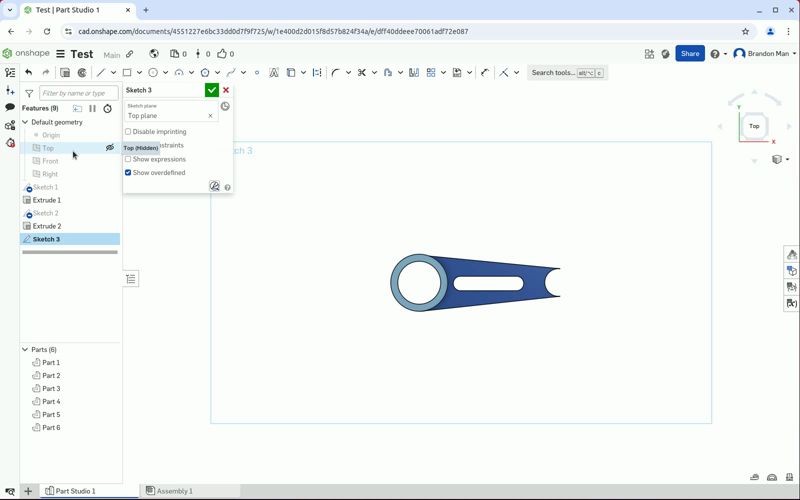
mouse_move(73, 352)
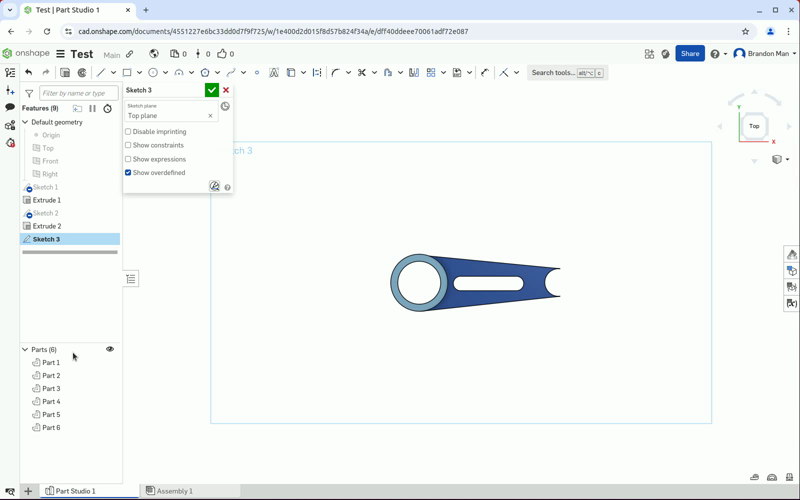
key(y)
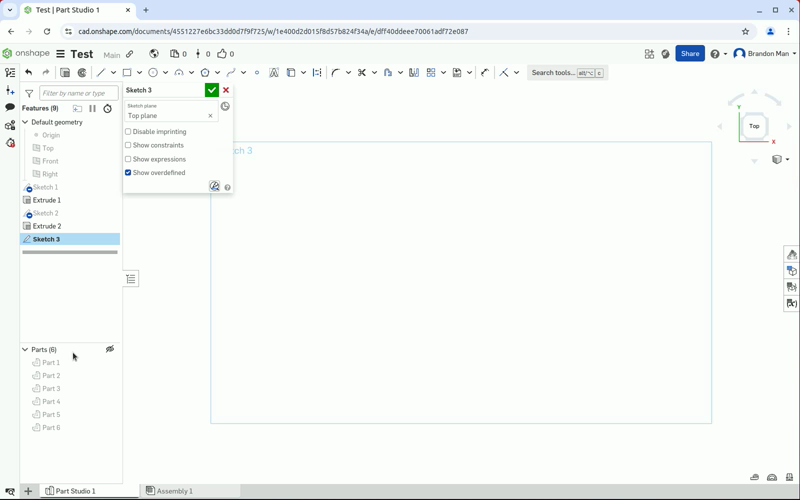
key(c)
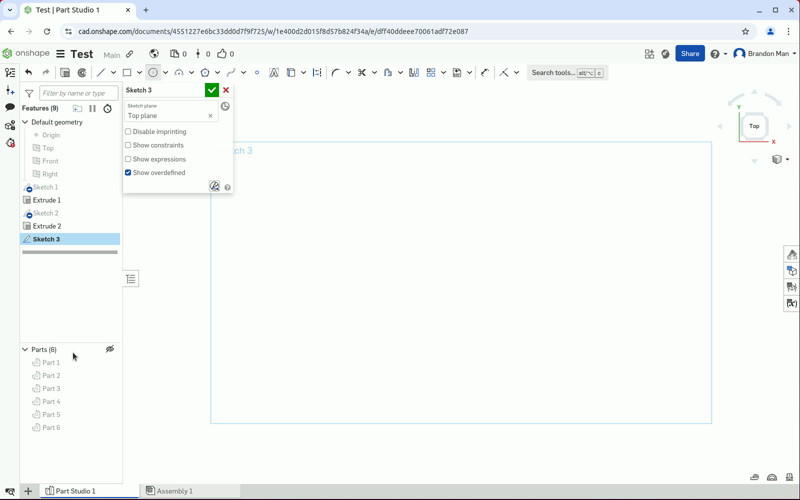
key_down(shift)
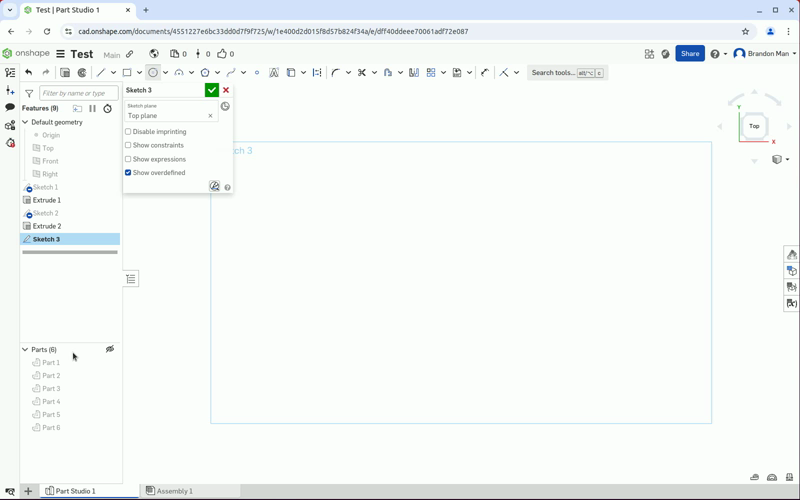
mouse_move(559, 282)
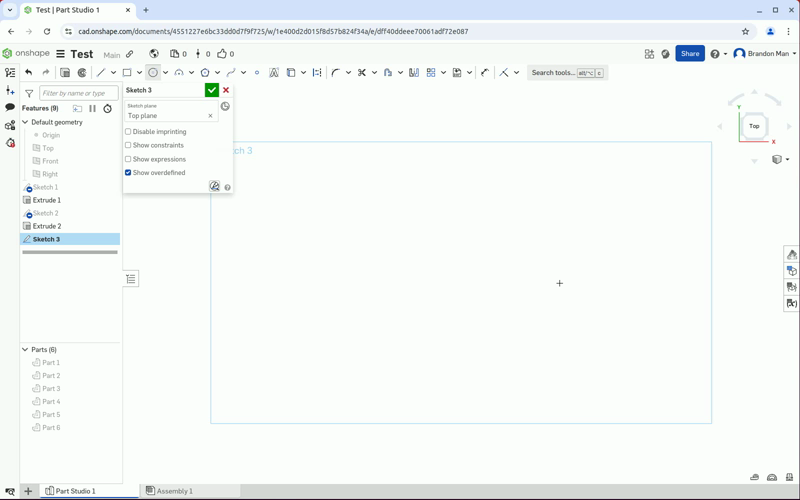
click(559, 282)
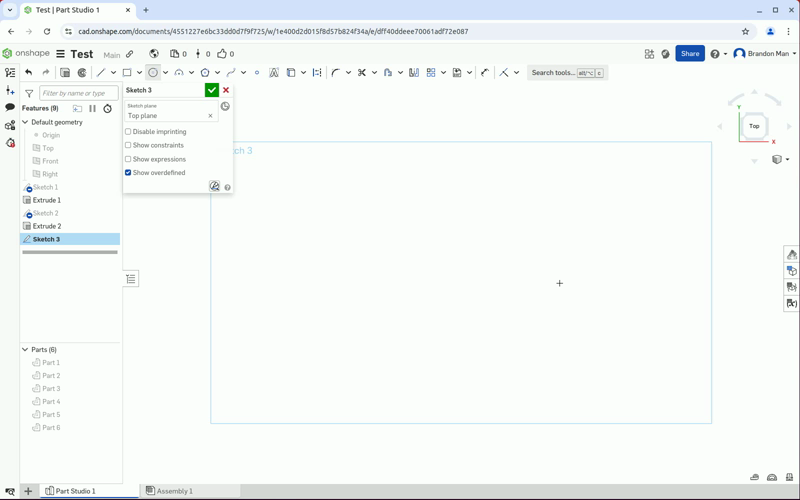
key_up(shift)
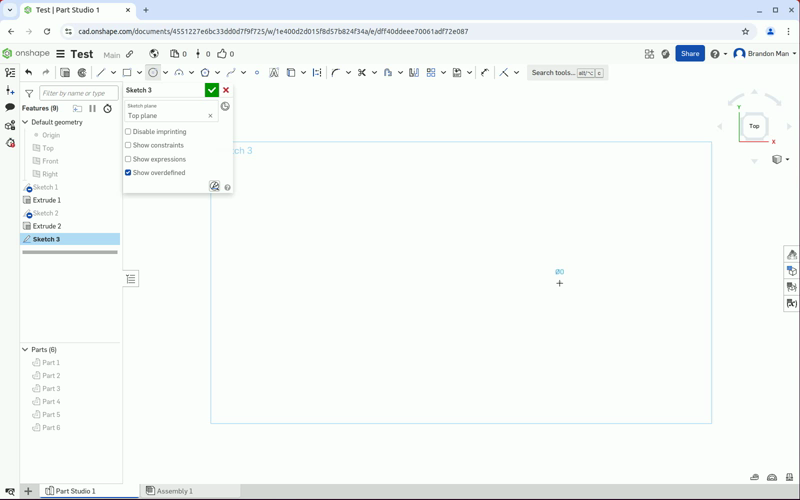
mouse_move(574, 282)
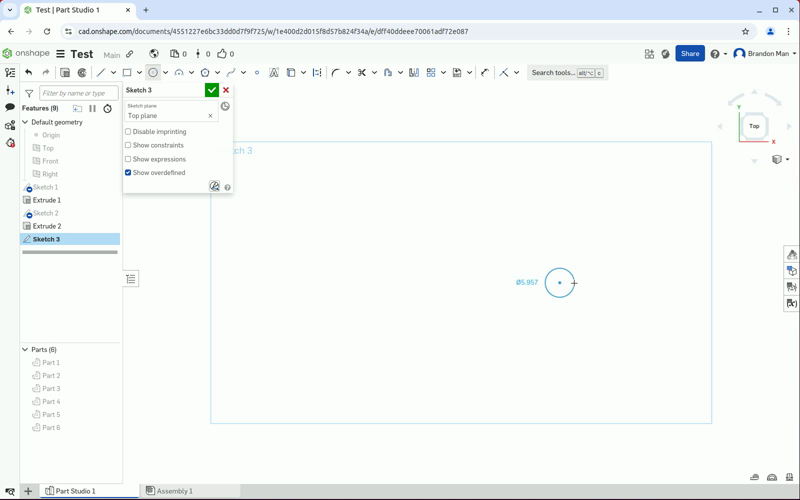
click(574, 282)
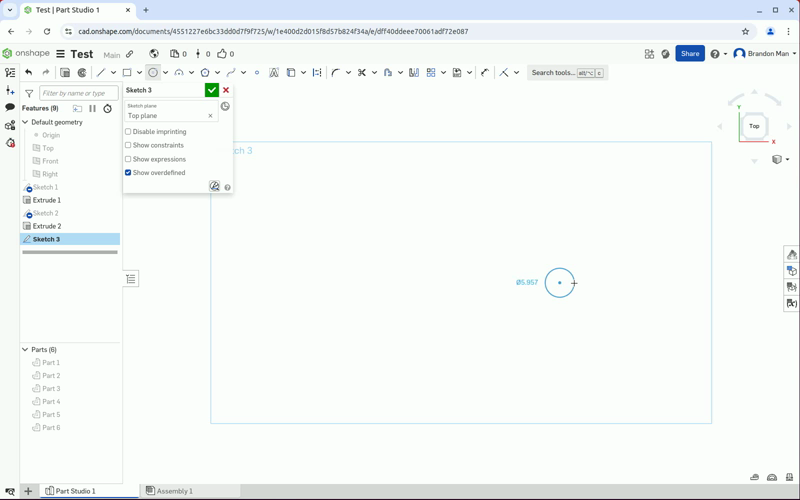
key(esc)
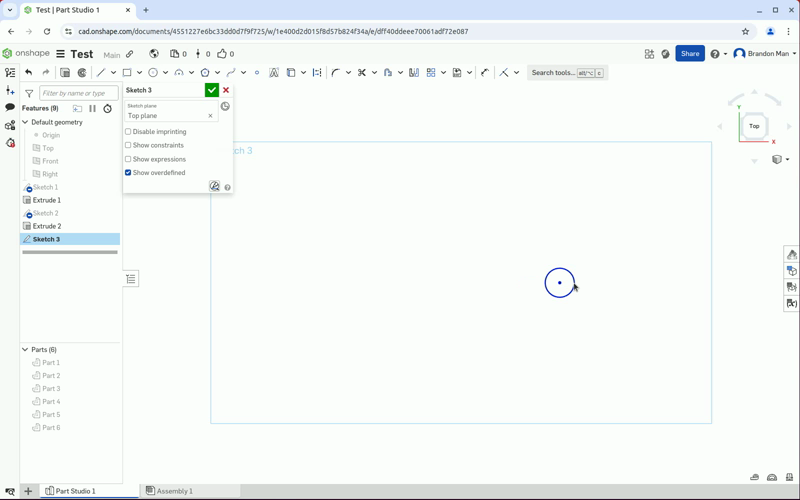
key(c)
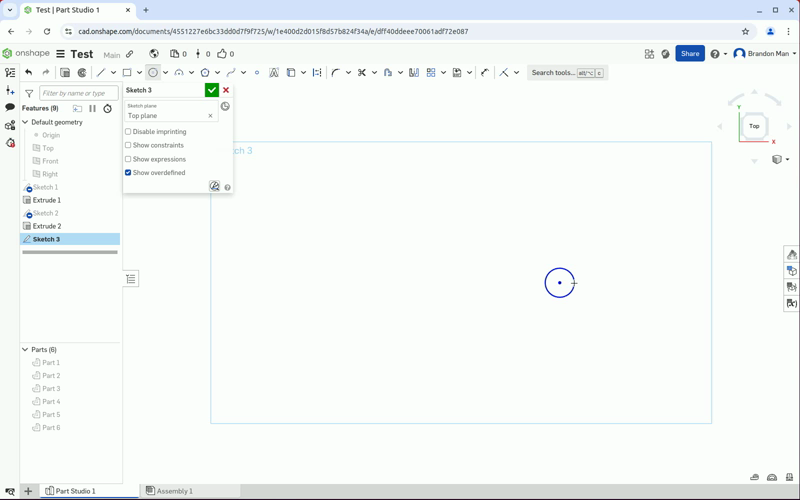
key_down(shift)
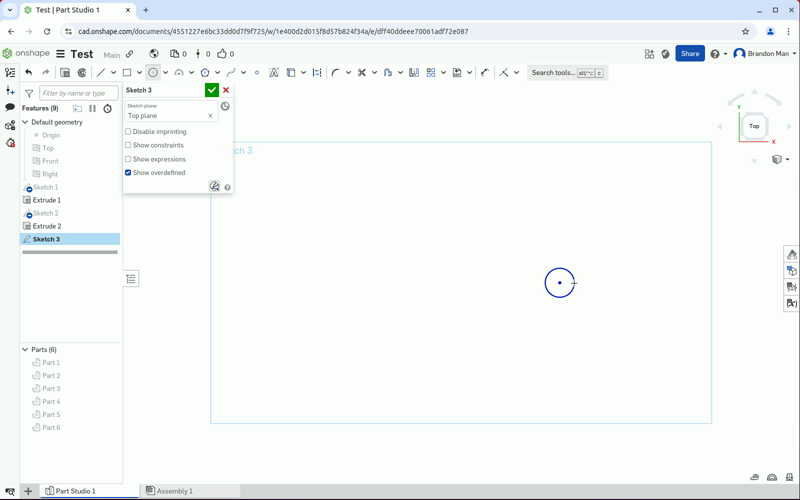
mouse_move(559, 282)
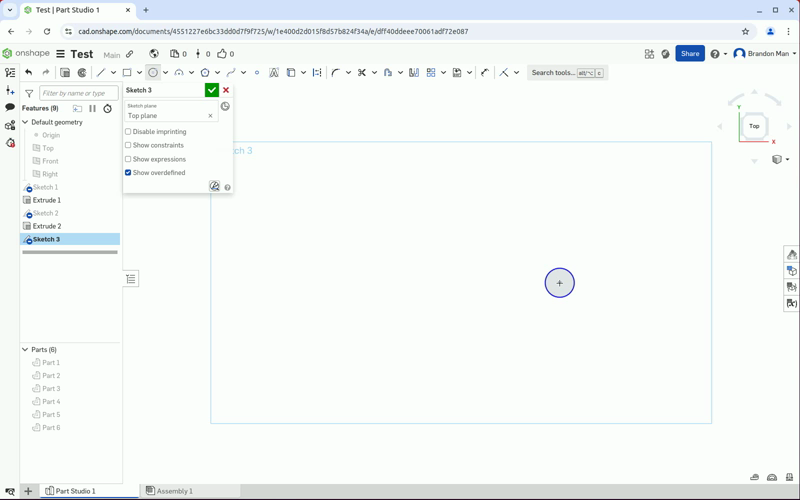
click(559, 282)
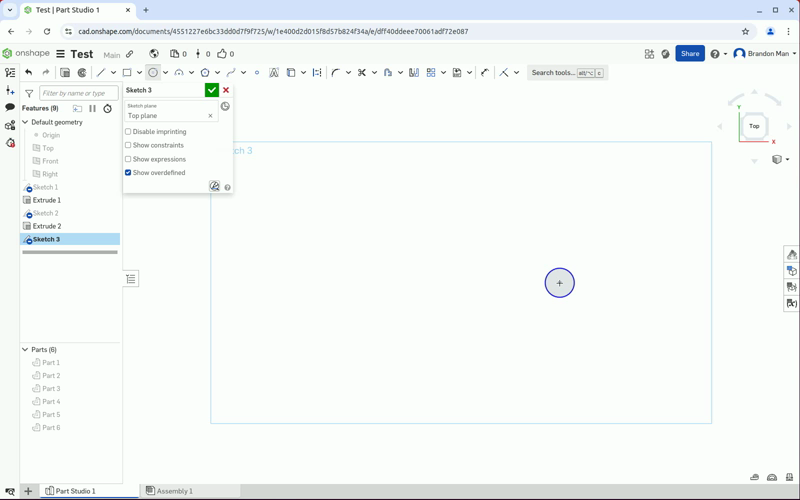
key_up(shift)
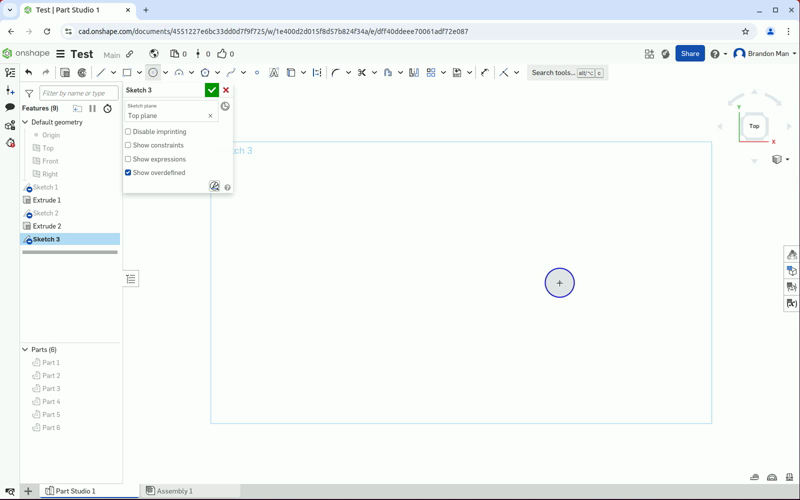
mouse_move(567, 282)
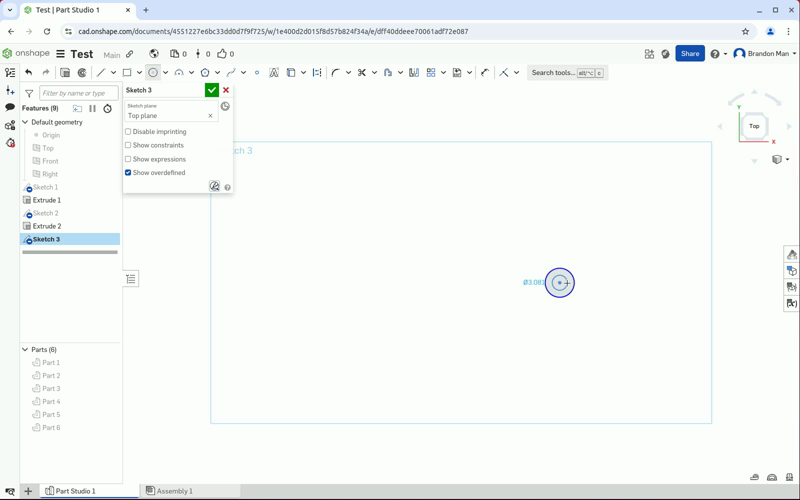
click(567, 282)
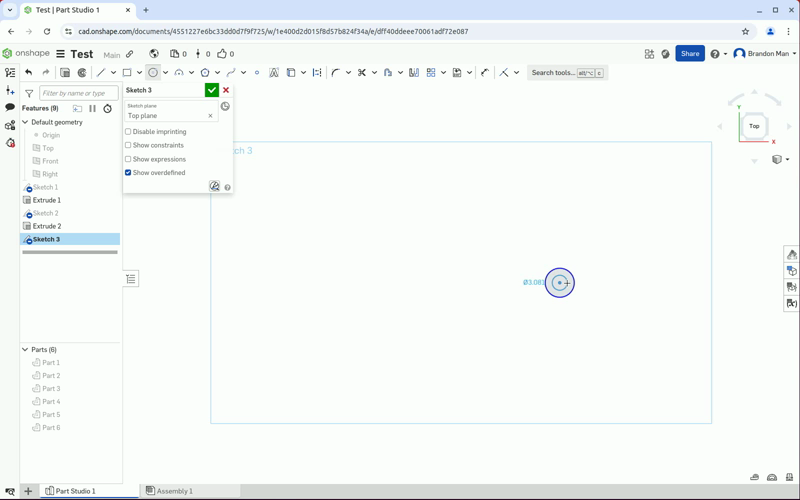
key(esc)
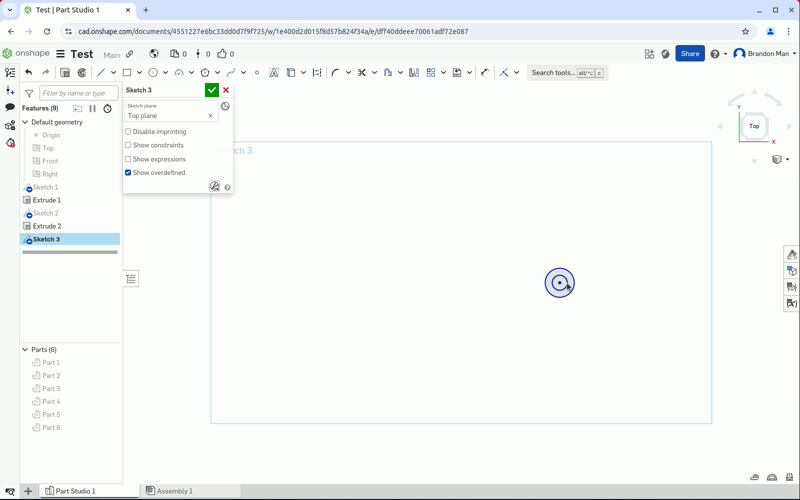
mouse_move(568, 281)
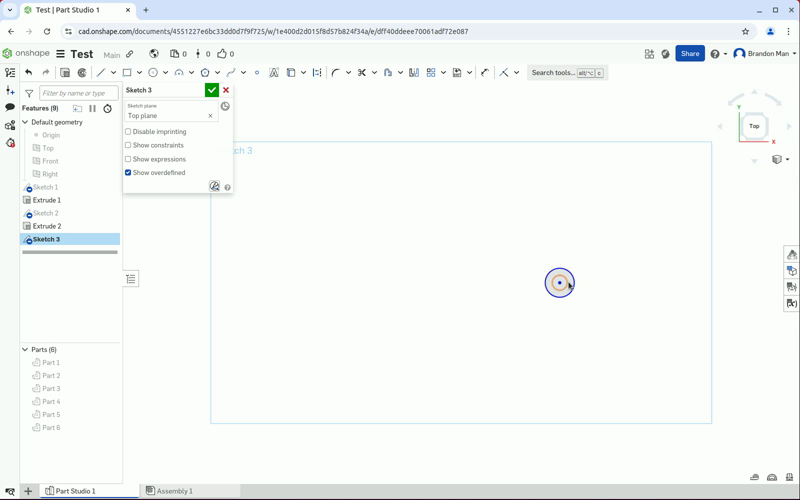
scroll(6)
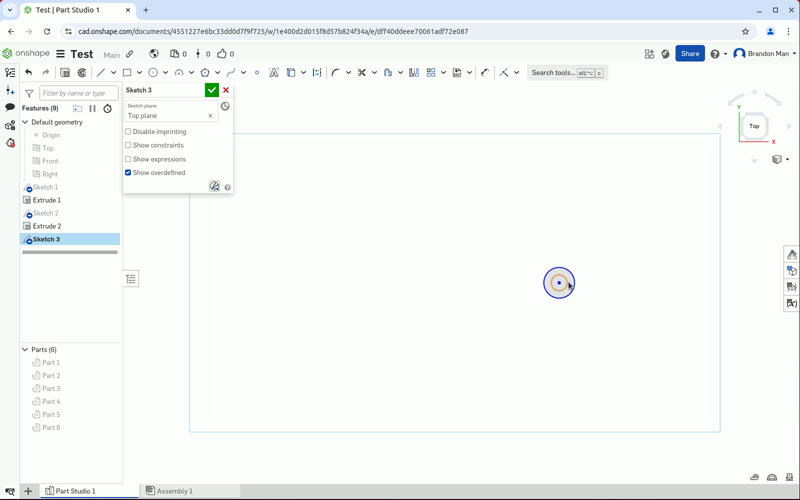
scroll(6)
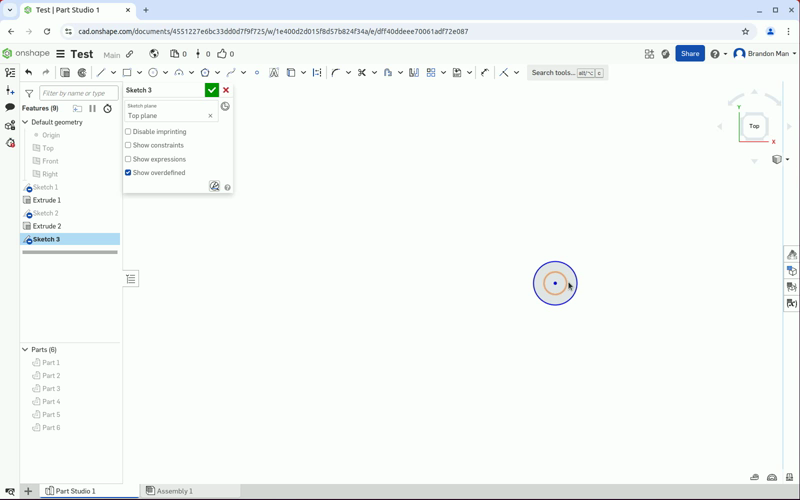
scroll(6)
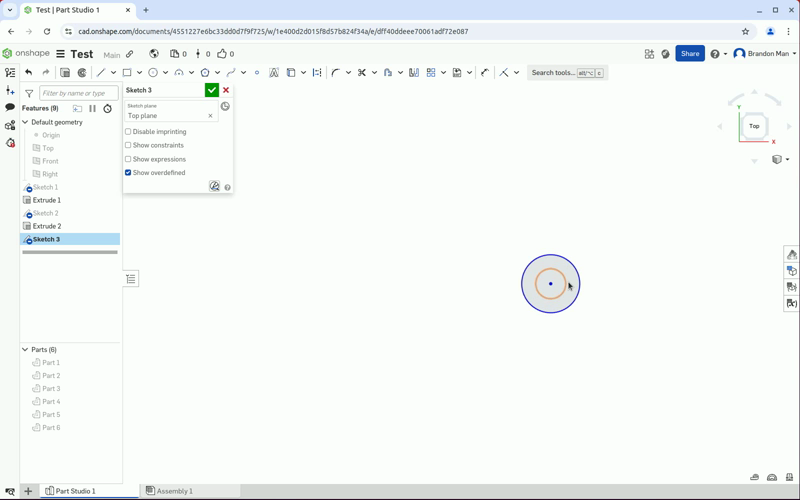
scroll(6)
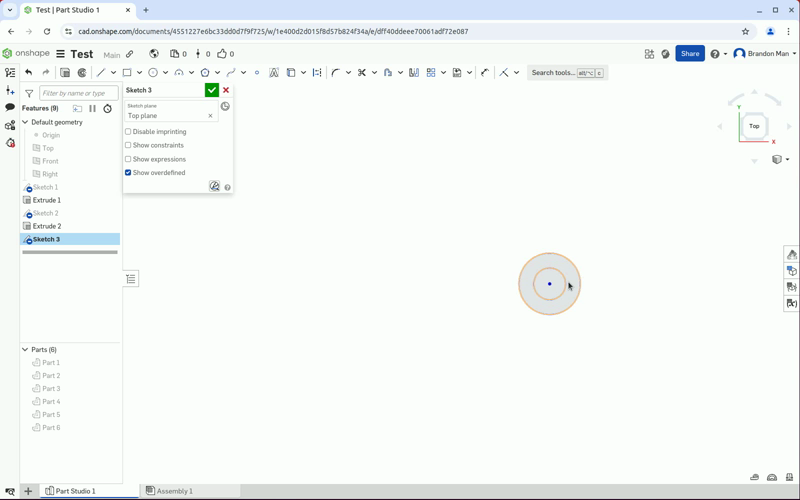
scroll(6)
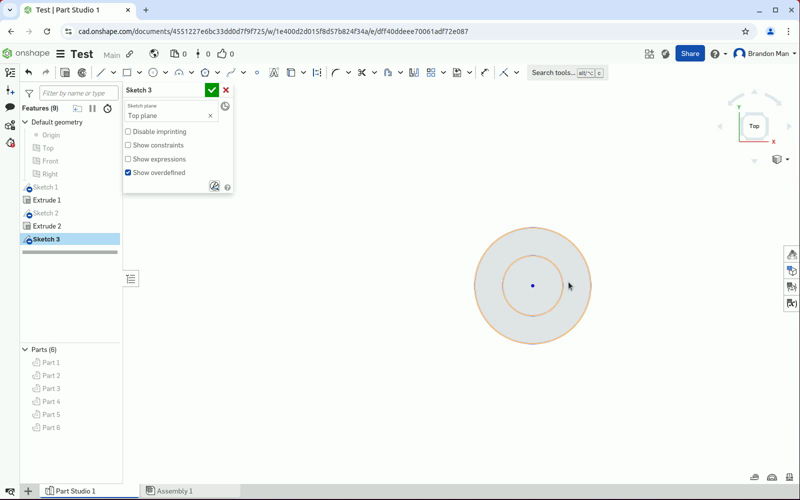
scroll(6)
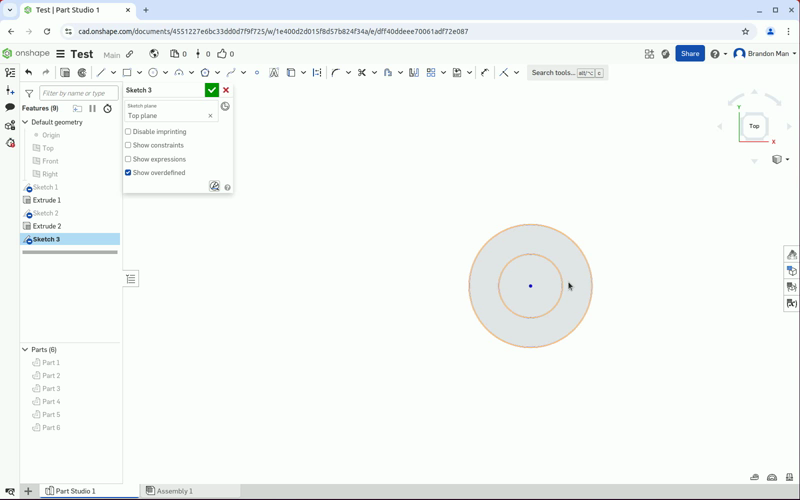
scroll(6)
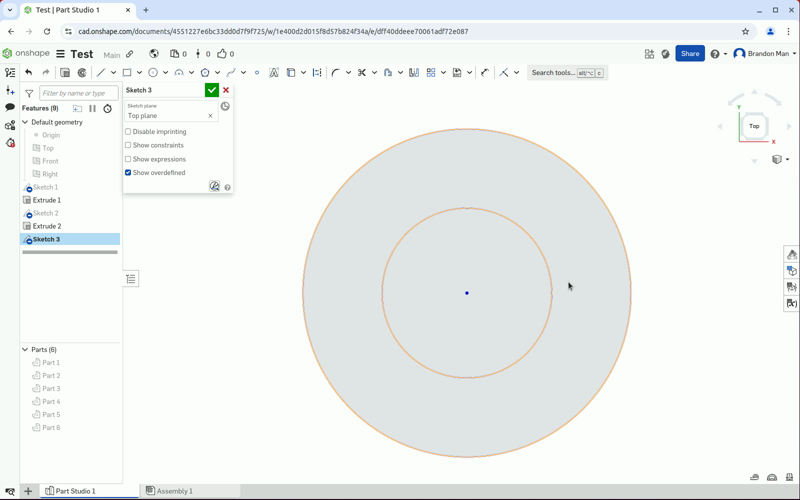
click(568, 281)
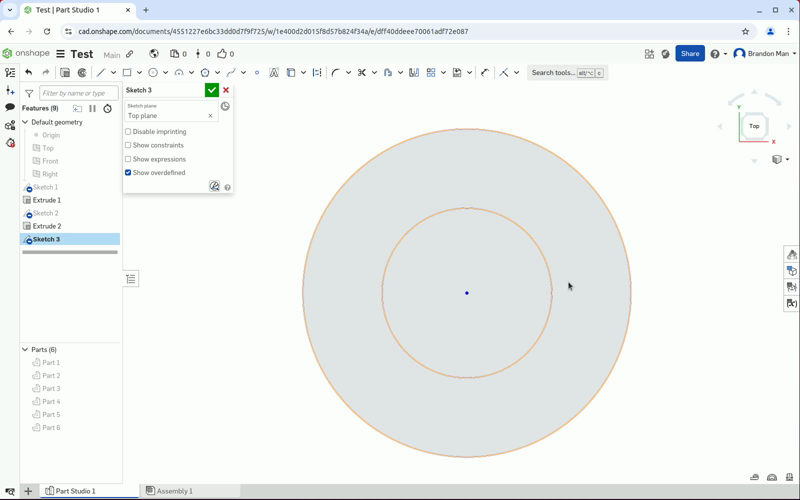
scroll(-6)
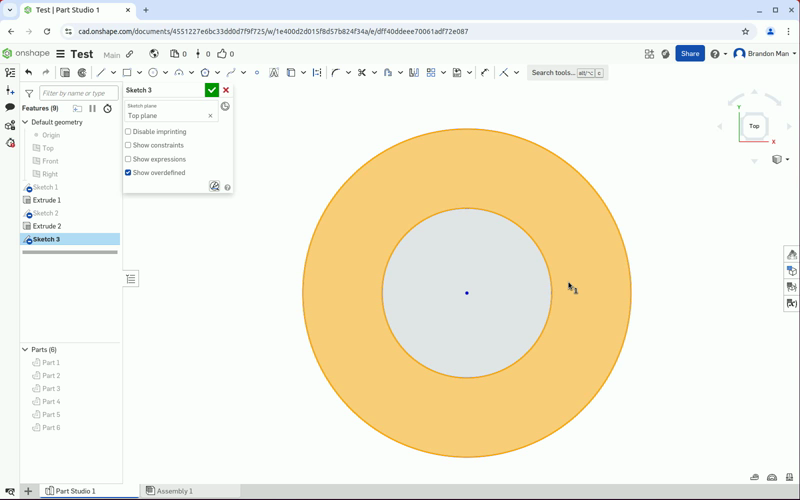
scroll(-6)
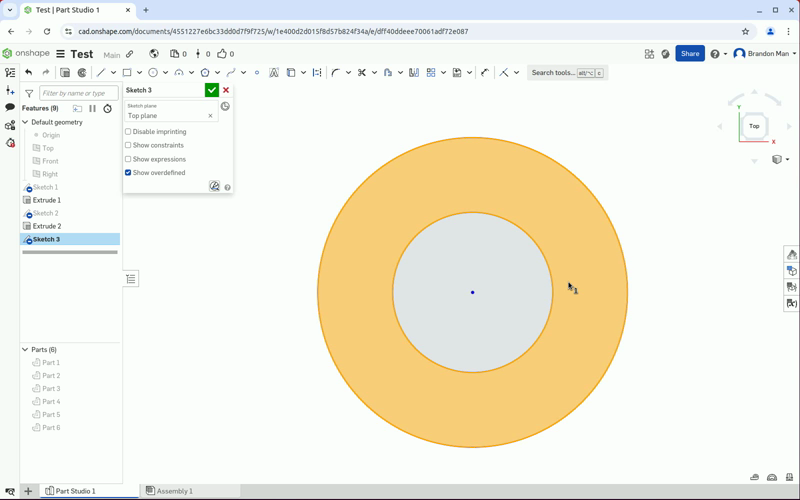
scroll(-6)
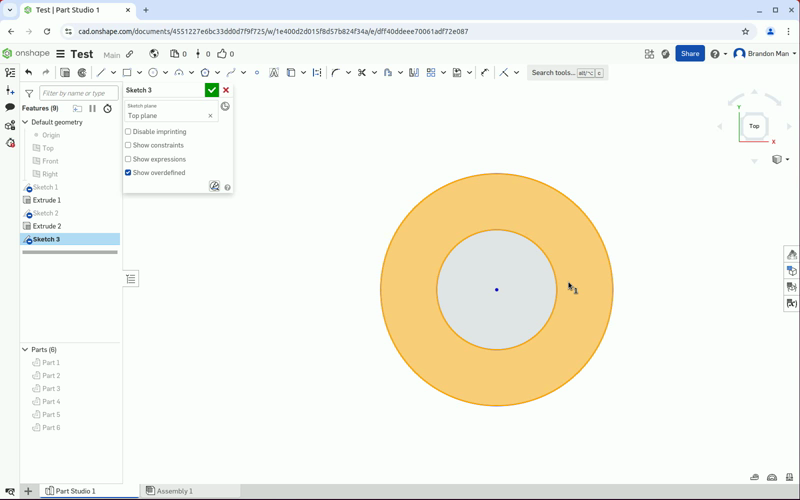
scroll(-6)
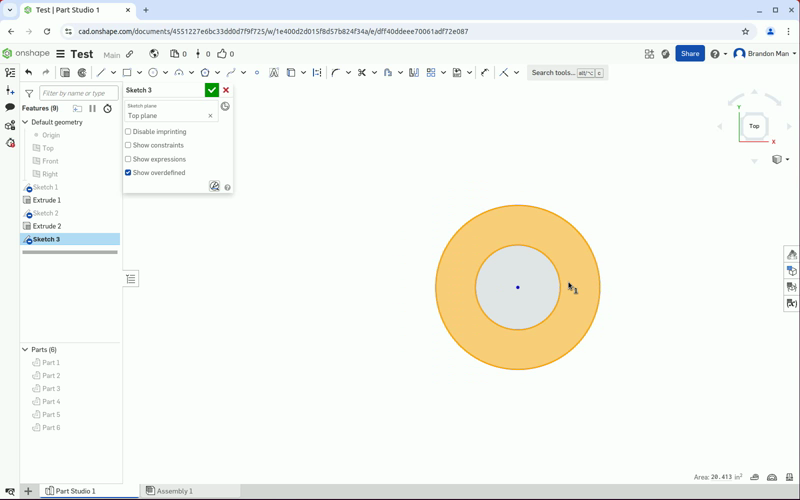
scroll(-6)
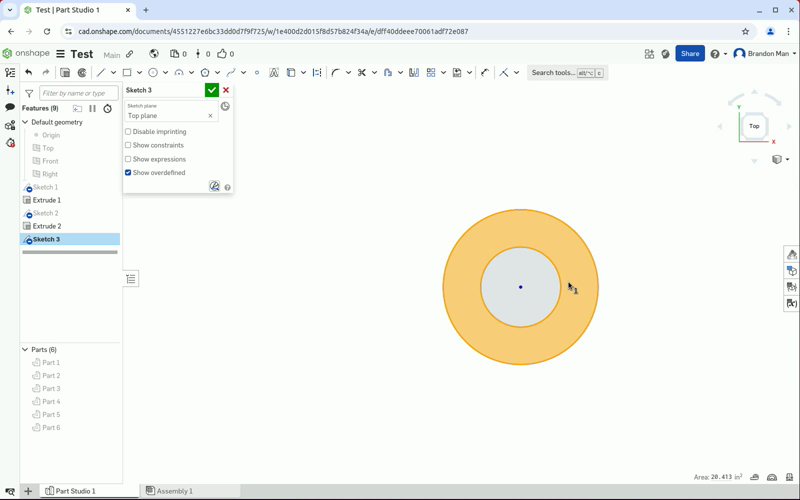
scroll(-6)
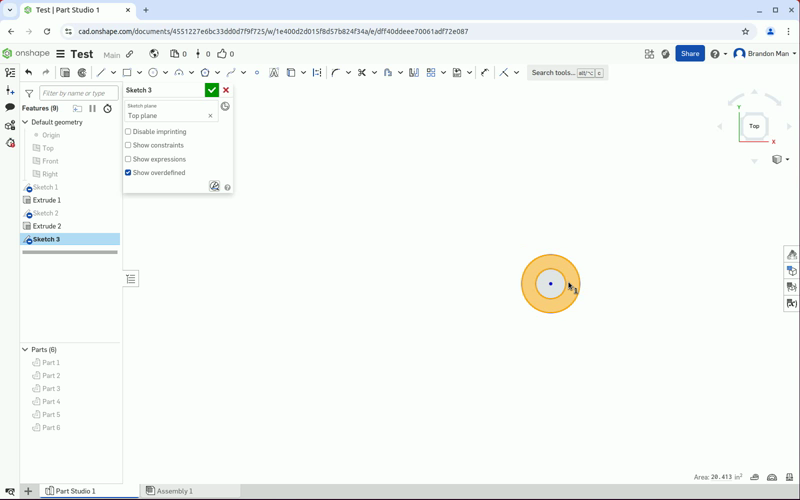
scroll(-6)
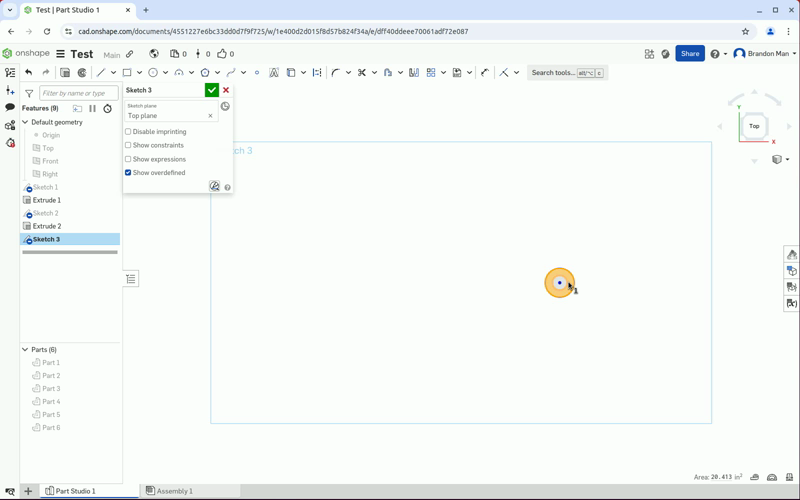
mouse_move(73, 352)
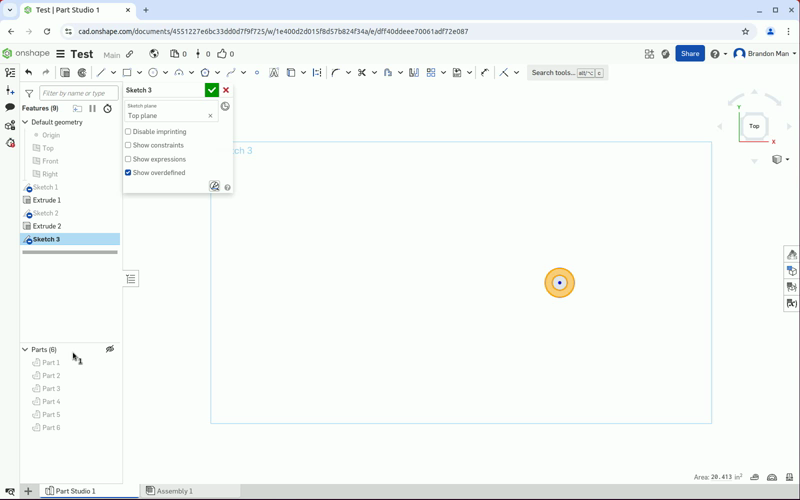
key(shift+y)
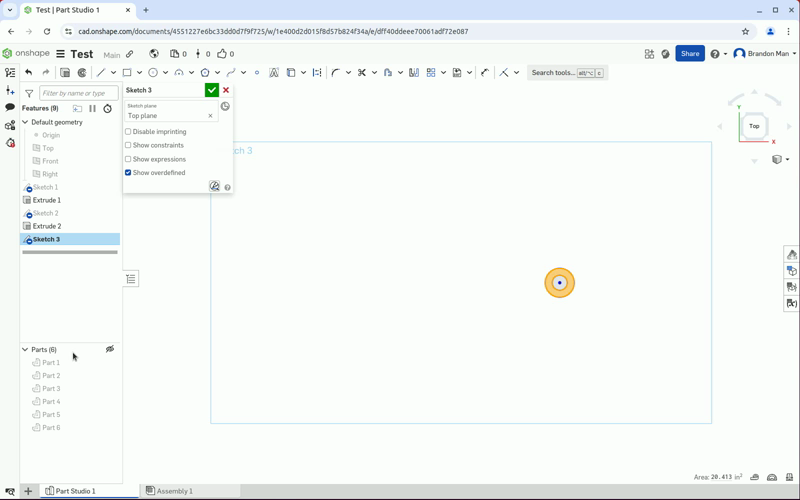
key(shift+e)
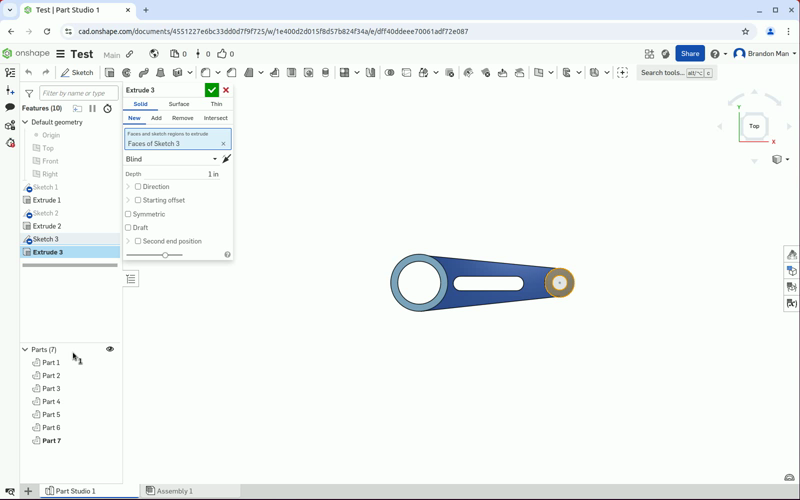
mouse_move(143, 106)
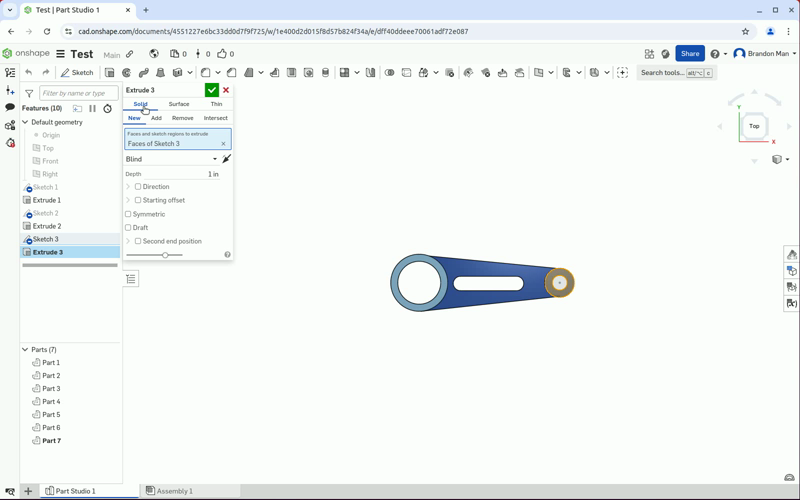
click(143, 106)
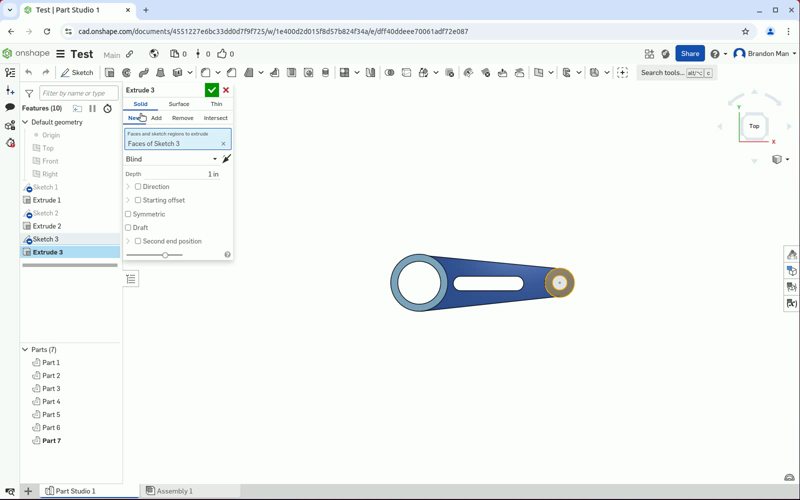
mouse_move(137, 120)
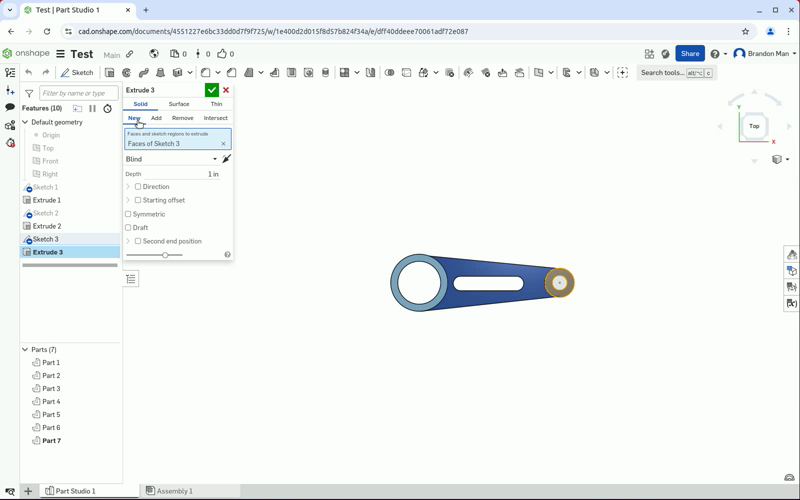
click(137, 120)
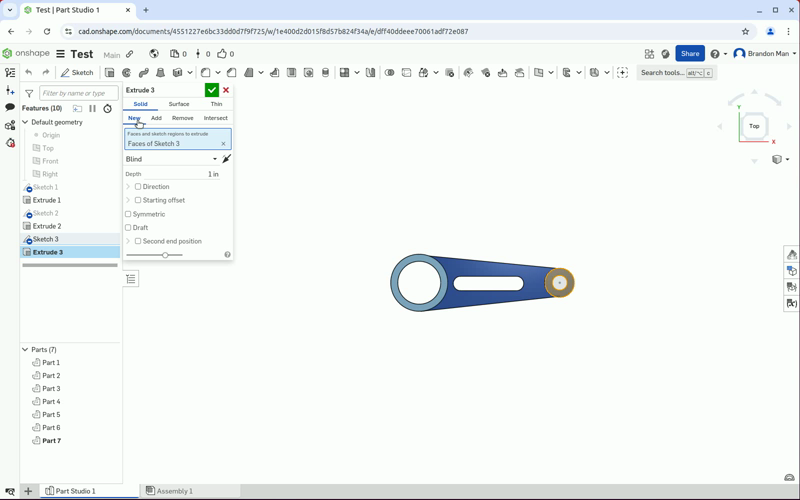
key(tab, 4)
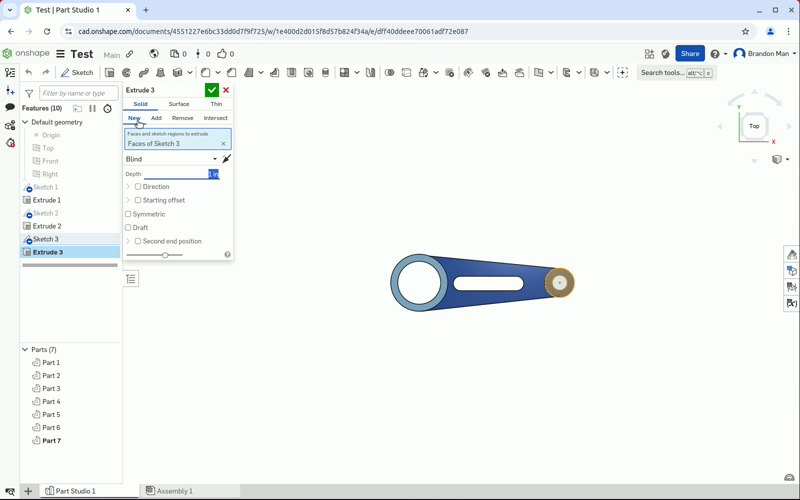
text(7.221)
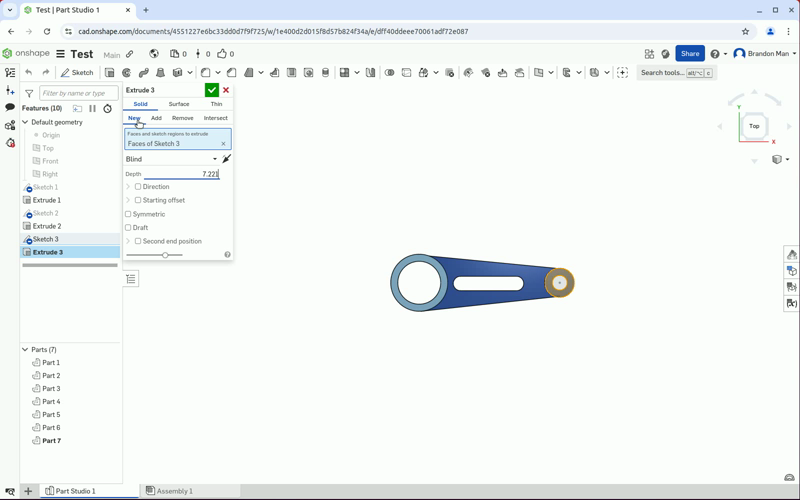
key(enter)
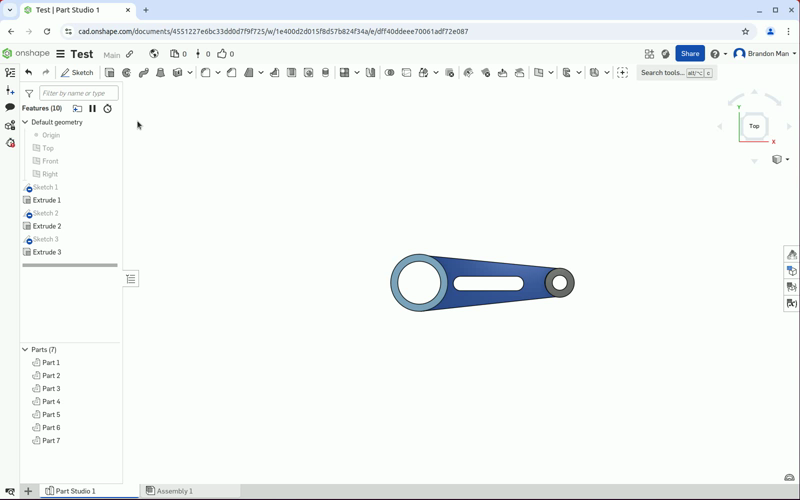
key(shift+h)
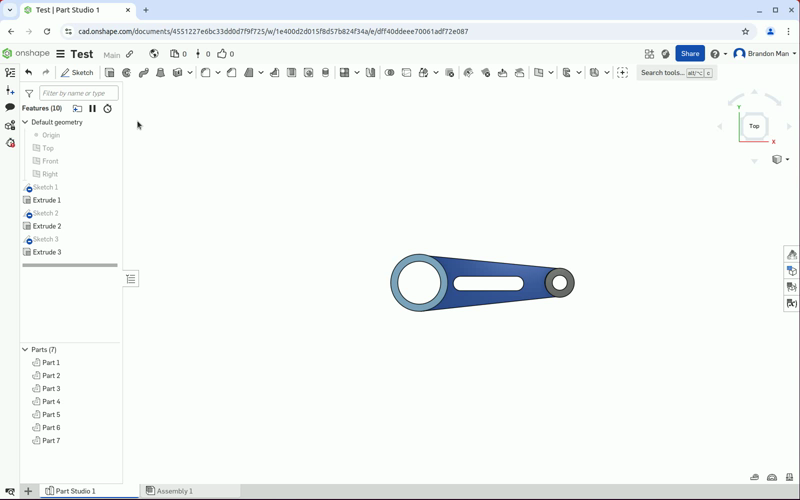
key(shift+h)
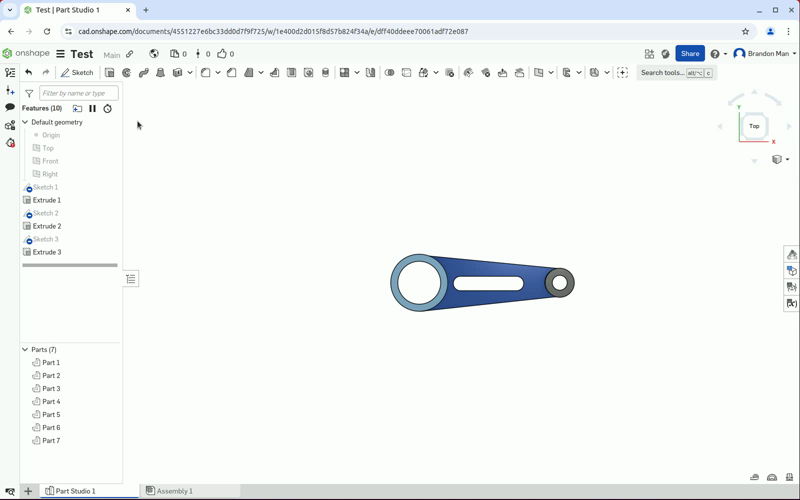
key(shift+7)
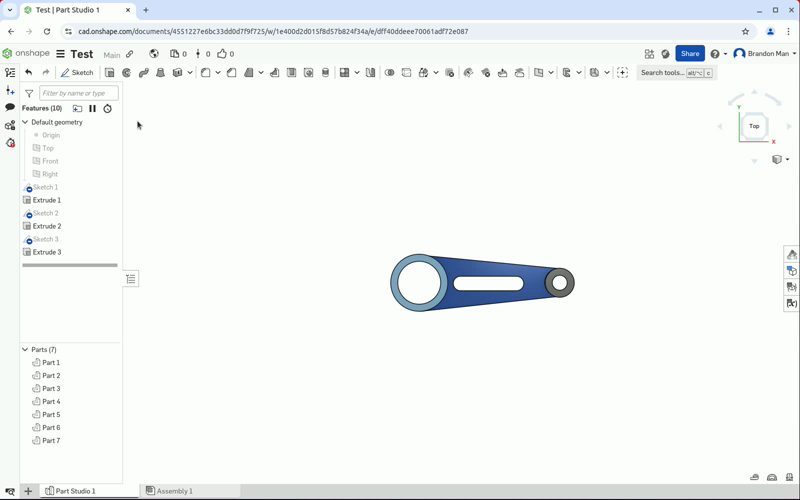
key(up, 3)
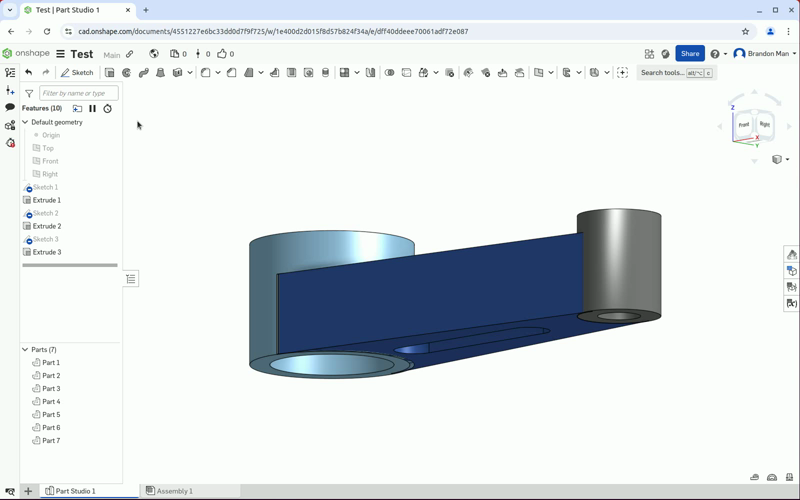
key(left, 3)
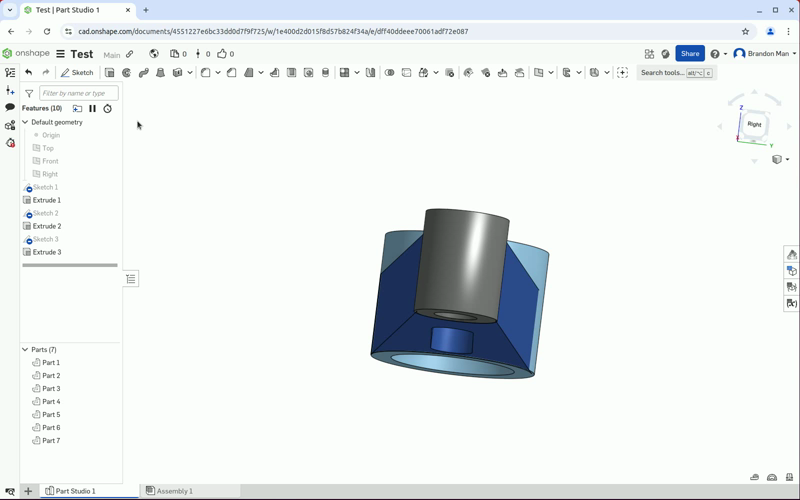
key(right, 3)
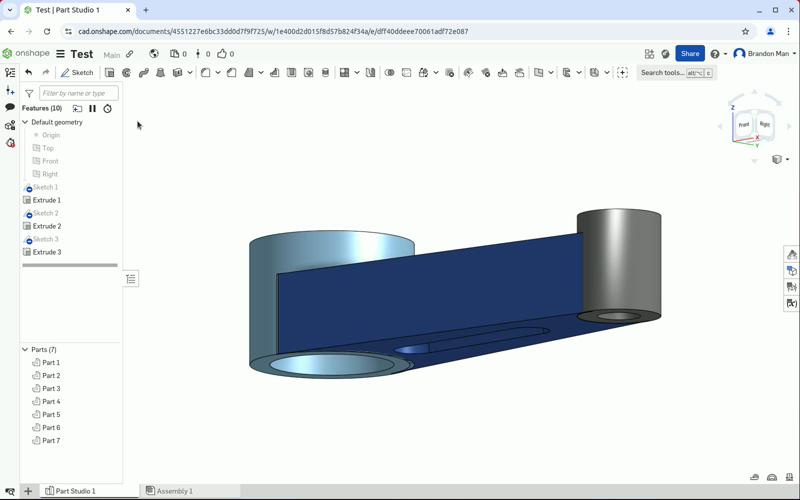
key(down, 3)
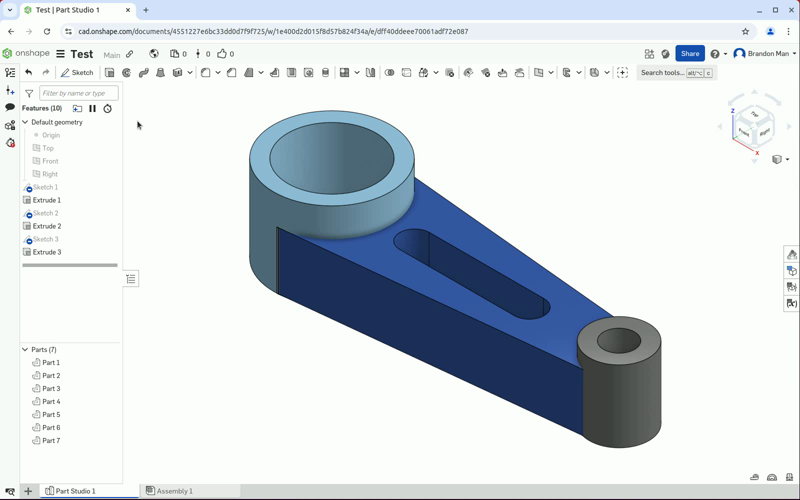
mouse_move(73, 189)
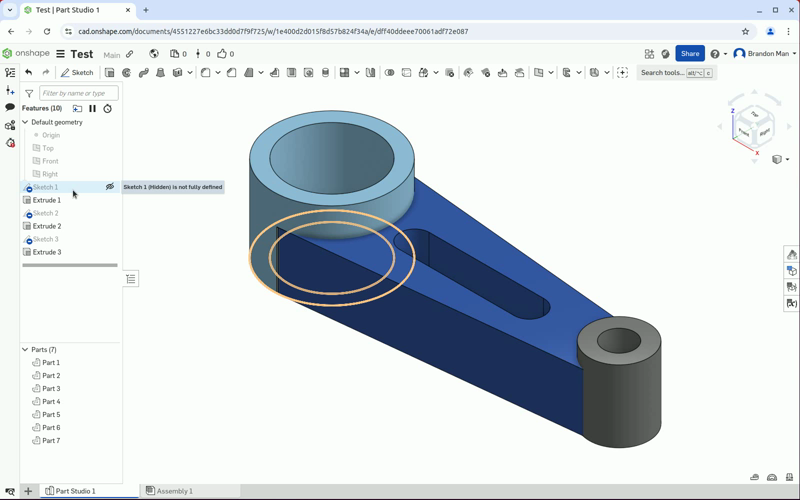
click(73, 189)